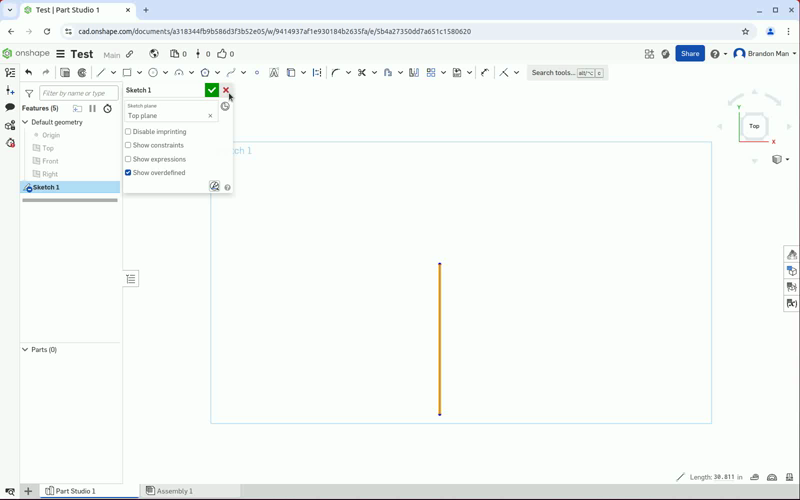
key(shift+h)
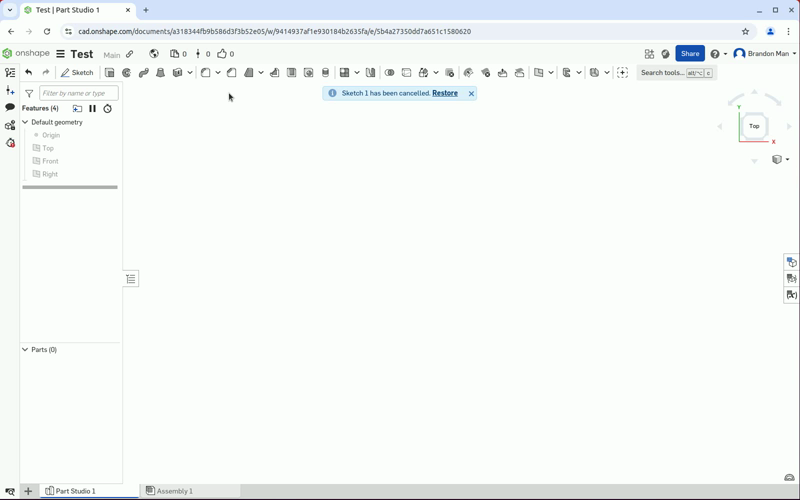
mouse_move(73, 352)
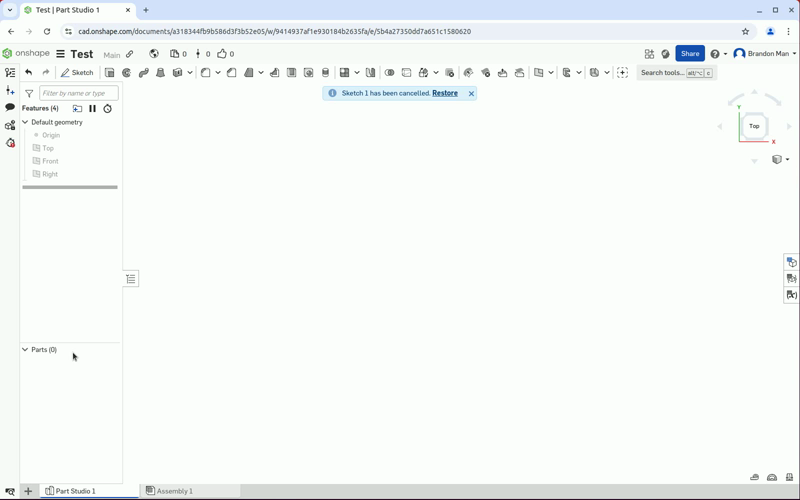
key(y)
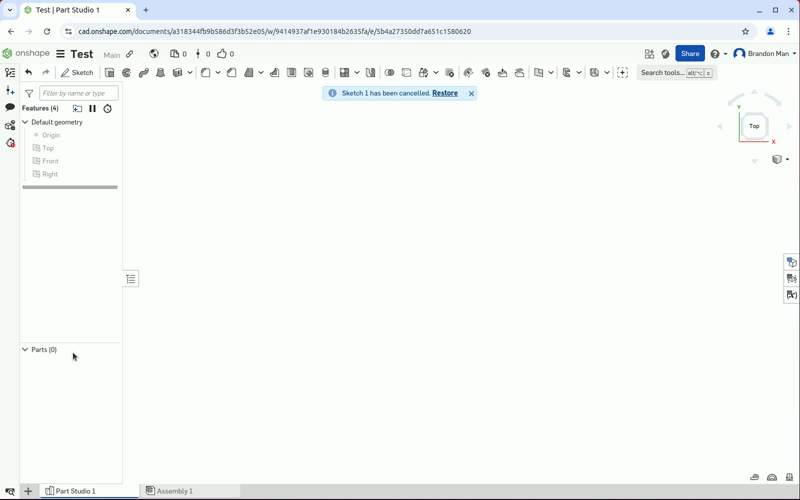
key(shift+p)
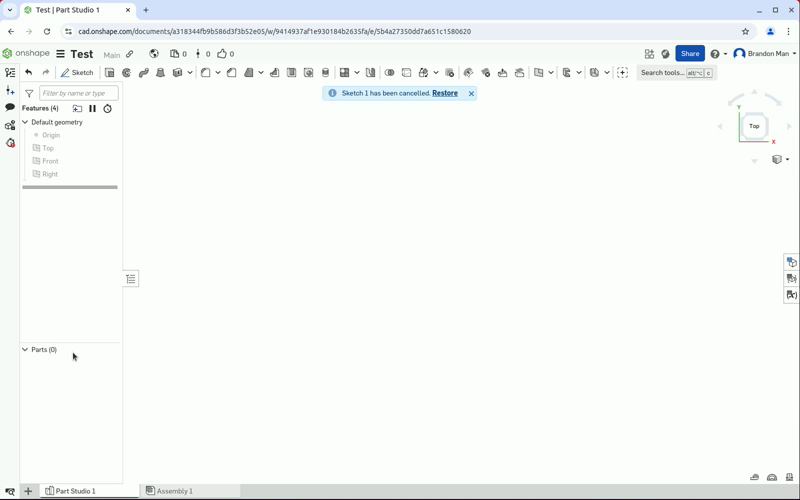
key(space)
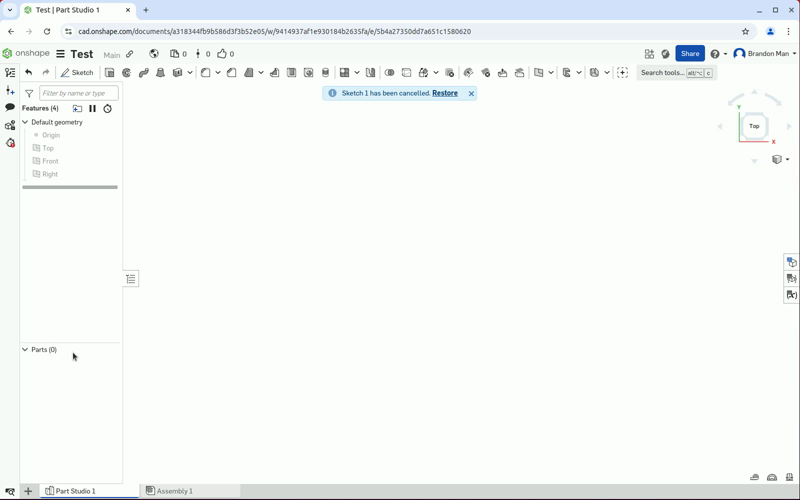
key_down(shift)
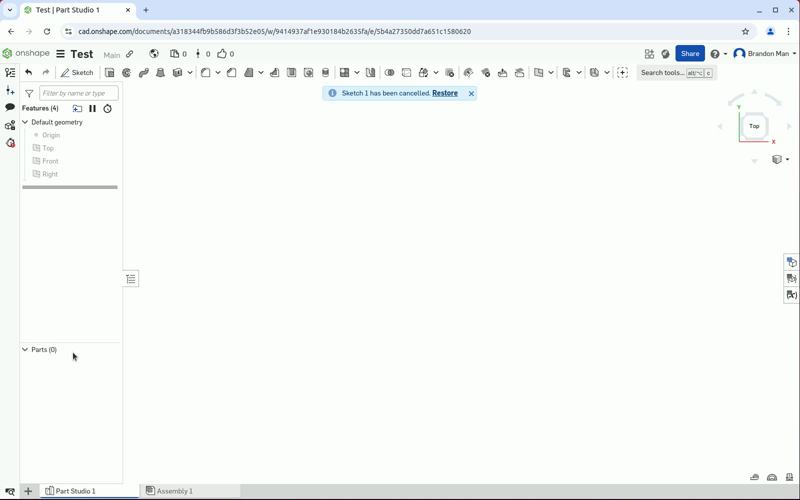
key(up)
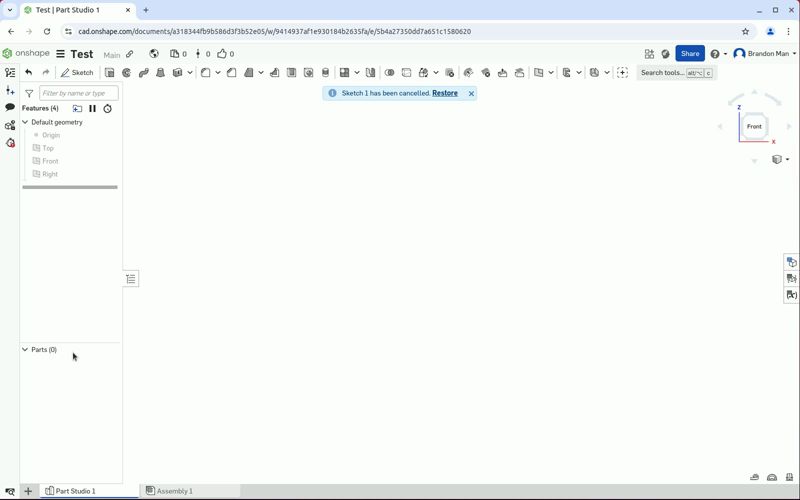
key_up(shift)
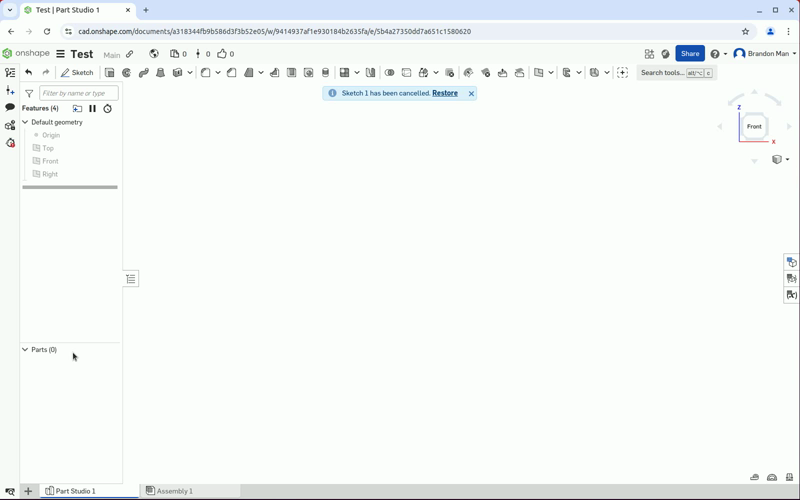
mouse_move(73, 352)
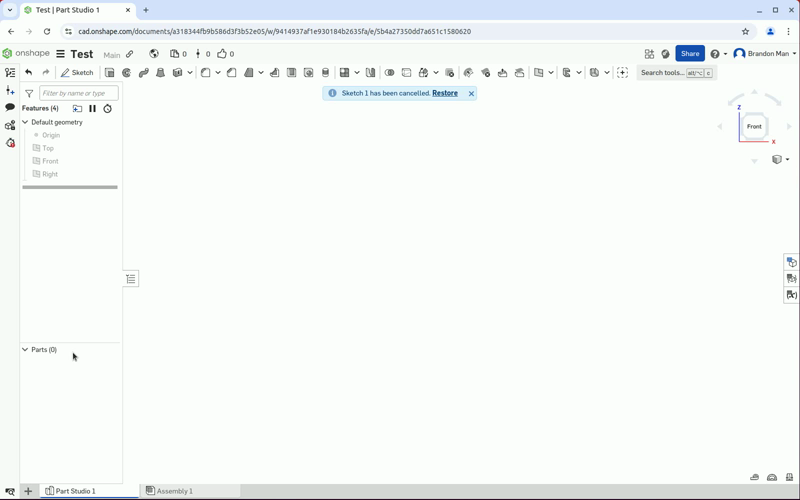
key(shift+y)
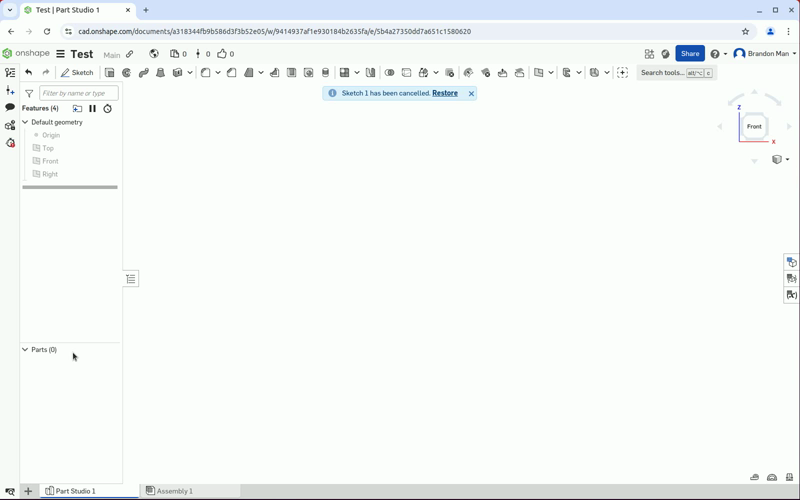
key(shift+s)
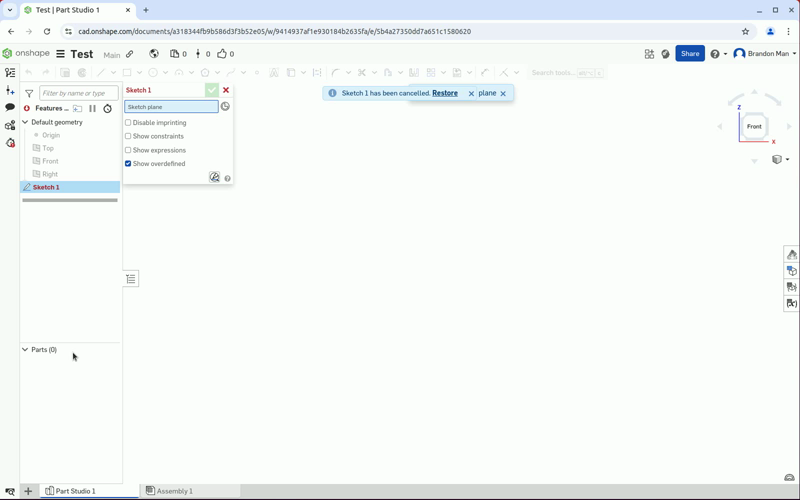
mouse_move(73, 163)
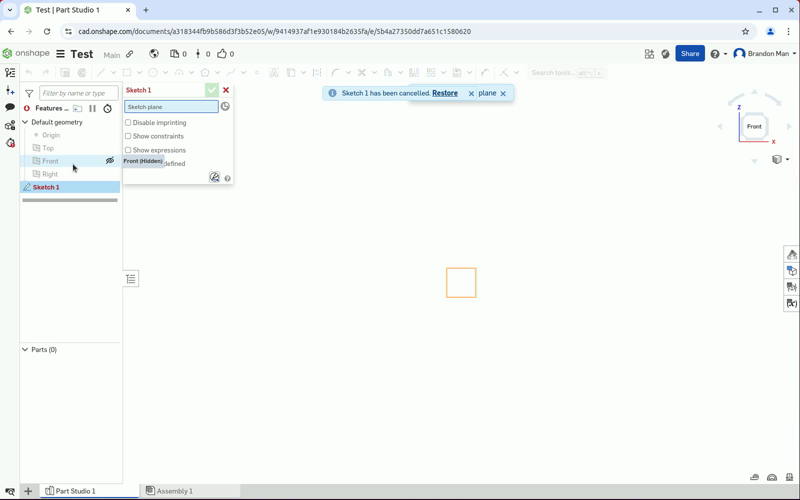
click(73, 163)
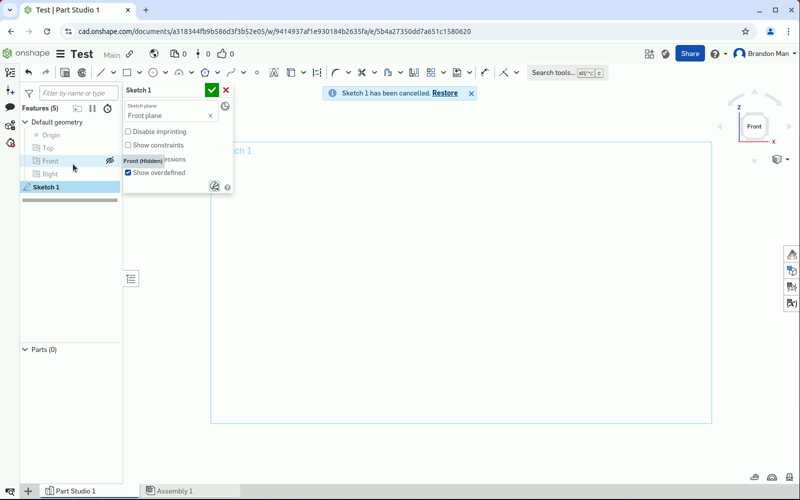
mouse_move(73, 352)
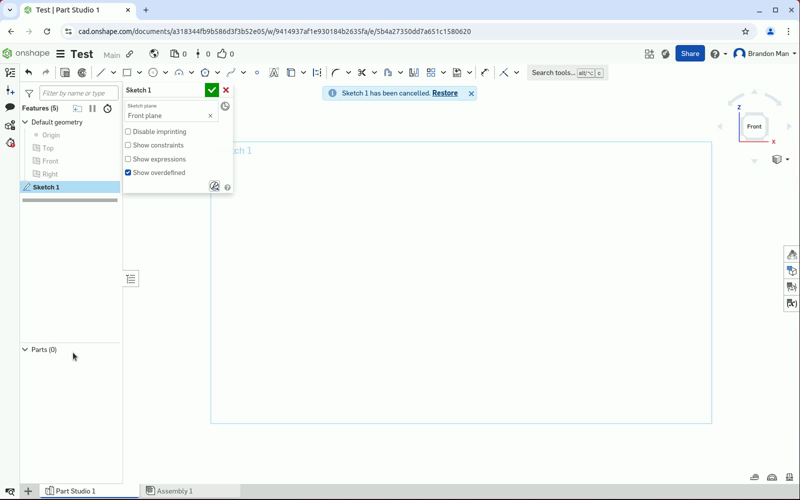
key(y)
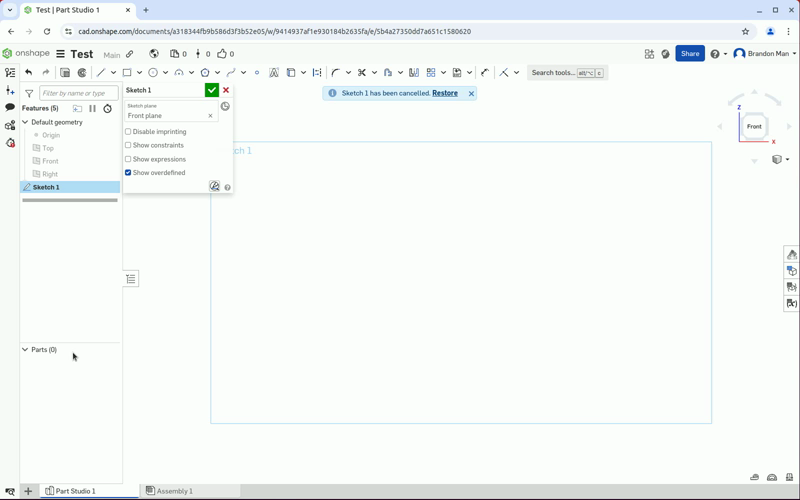
key(l)
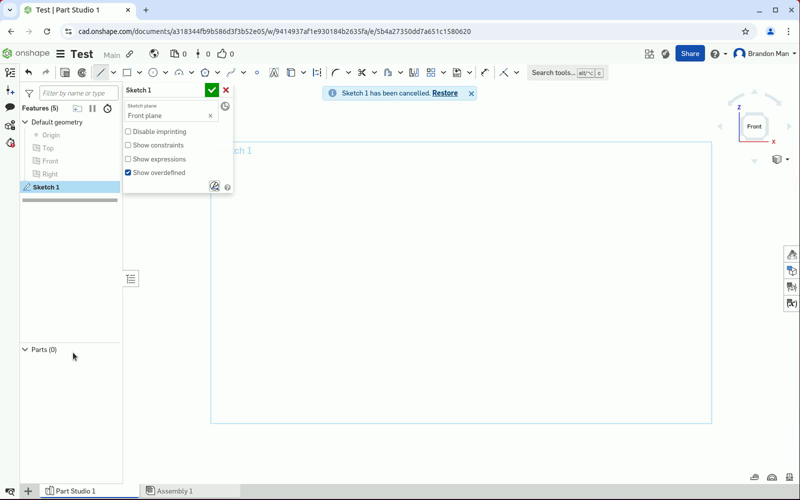
key_down(shift)
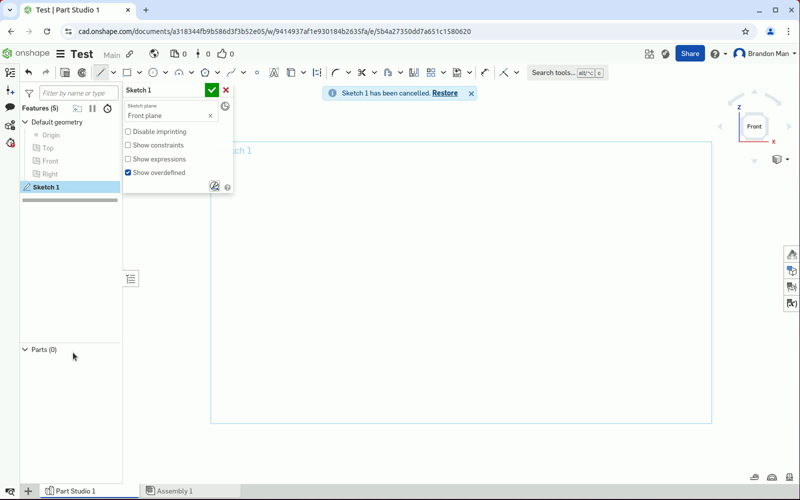
mouse_move(348, 327)
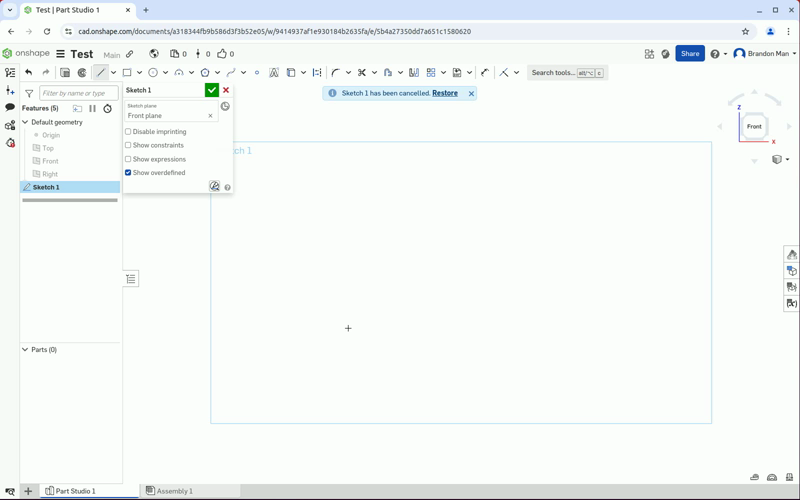
click(348, 327)
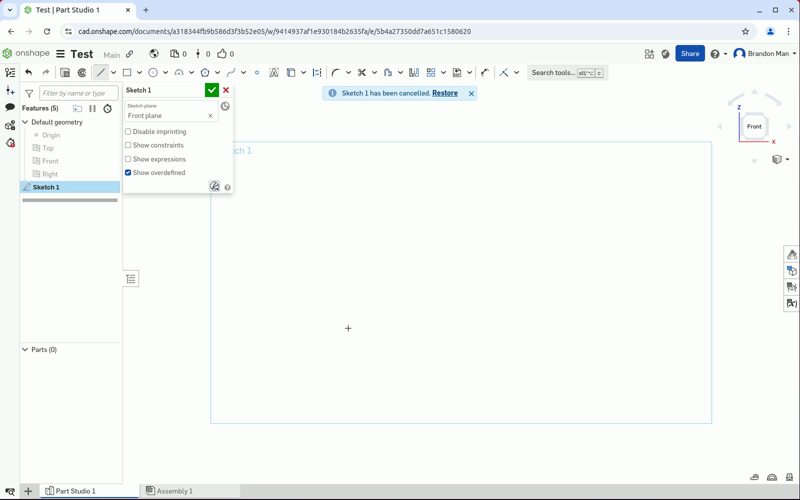
key_up(shift)
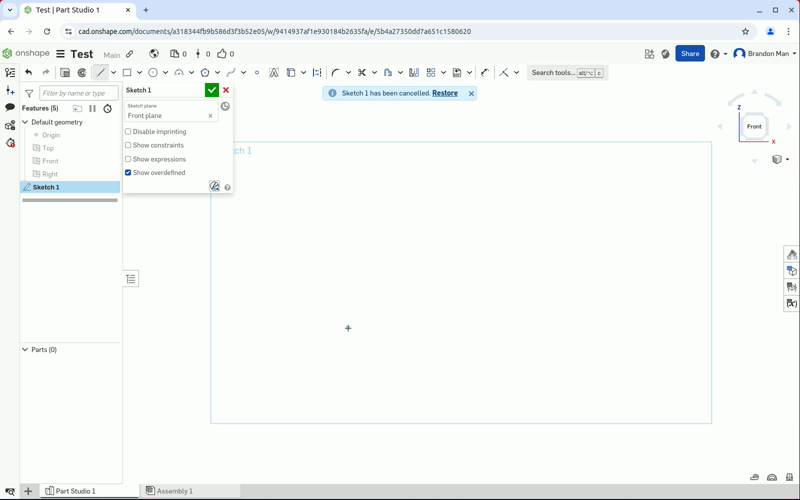
key_down(shift)
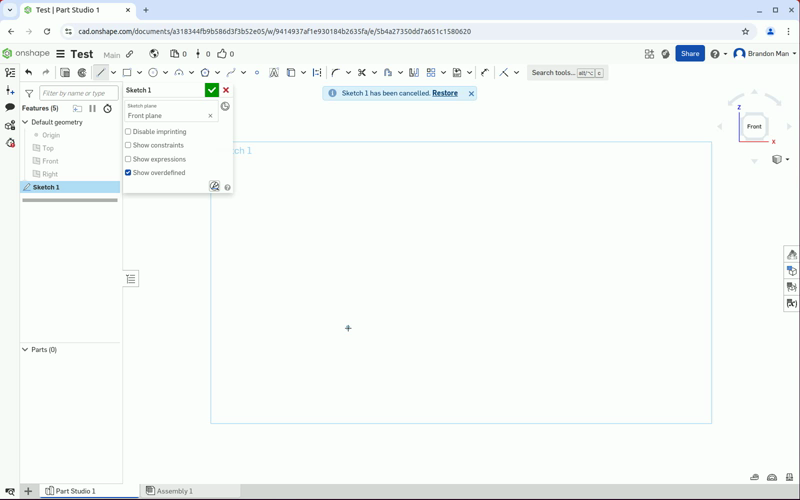
mouse_move(500, 327)
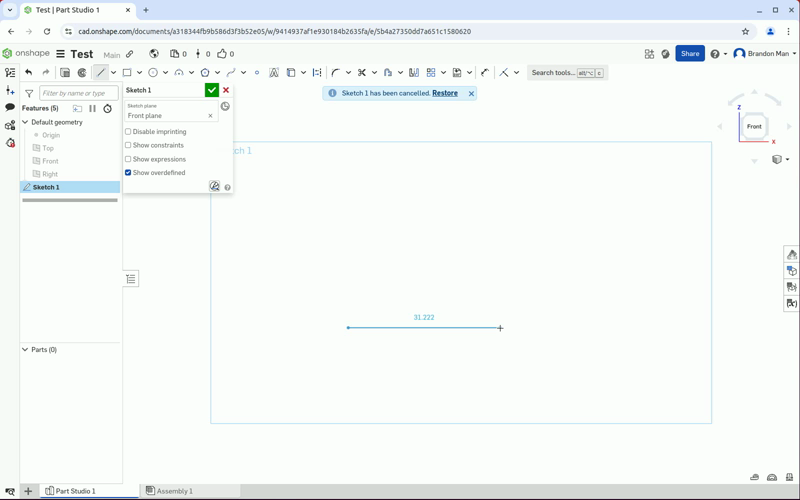
click(500, 327)
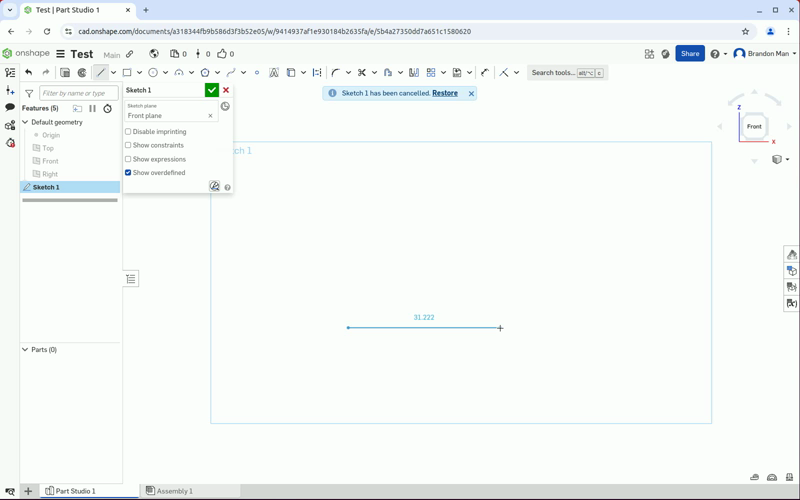
key_up(shift)
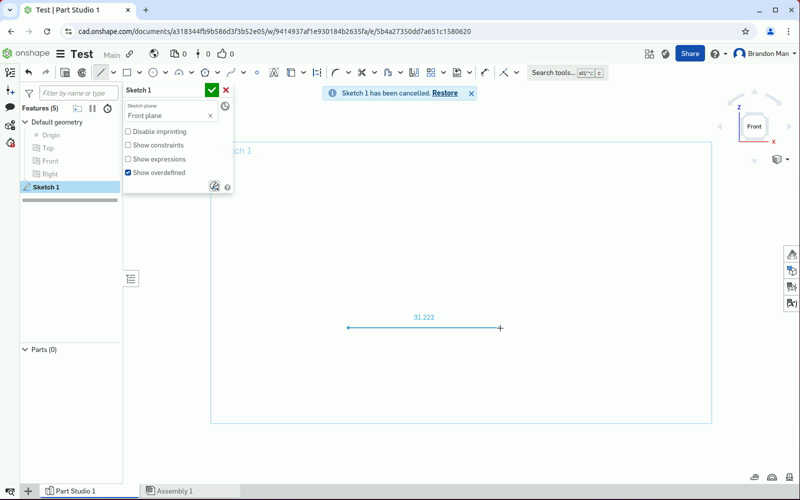
key_down(shift)
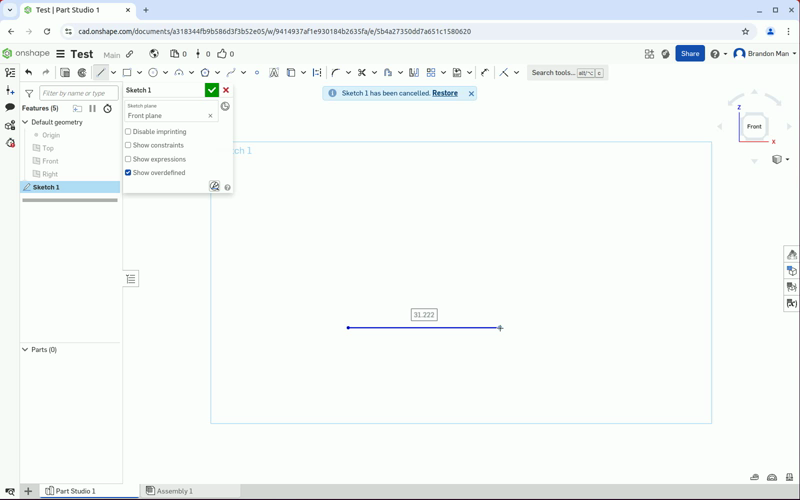
mouse_move(500, 241)
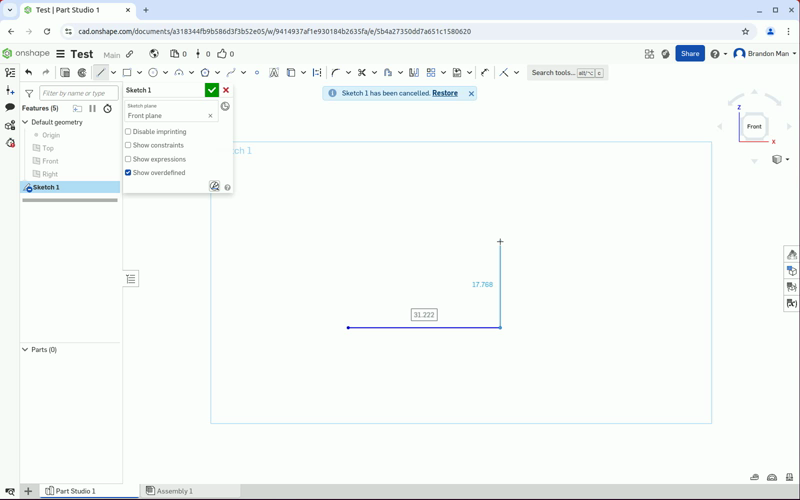
click(500, 241)
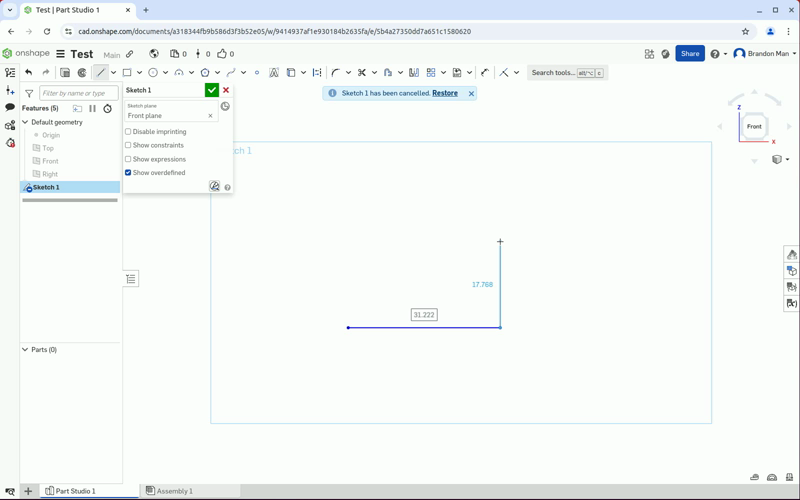
key_up(shift)
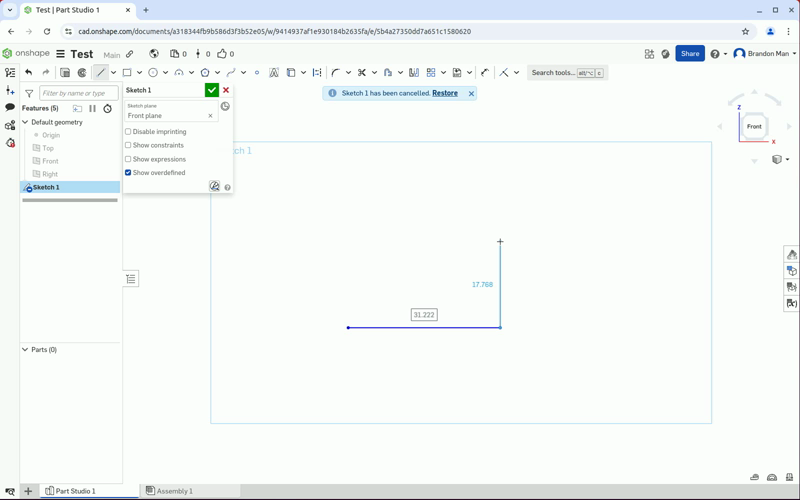
key_down(shift)
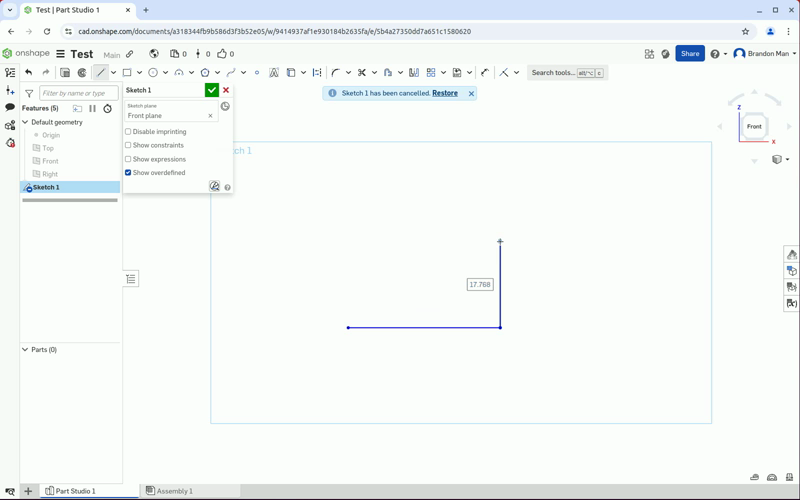
mouse_move(530, 241)
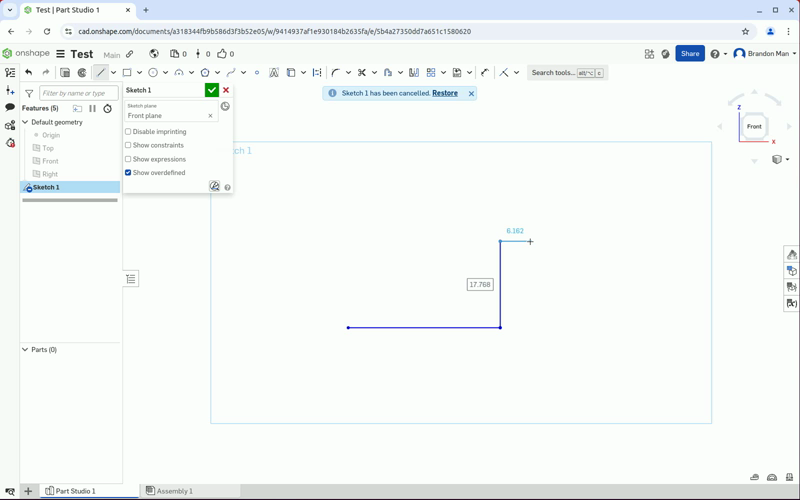
mouse_move(477, 241)
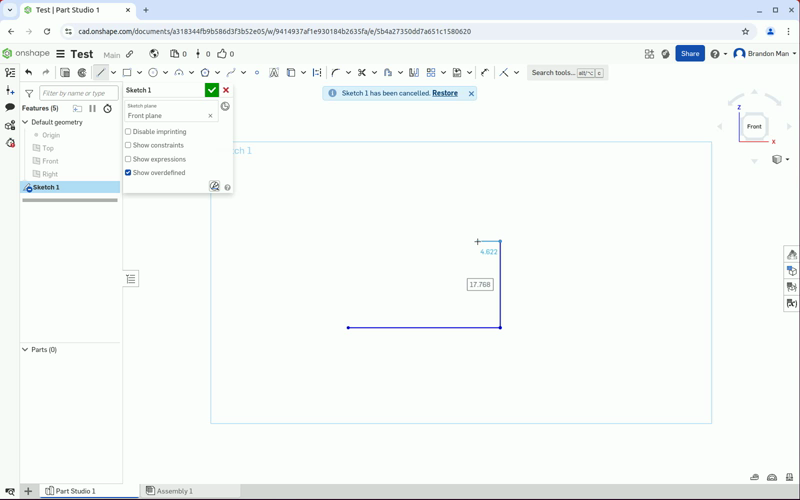
click(477, 241)
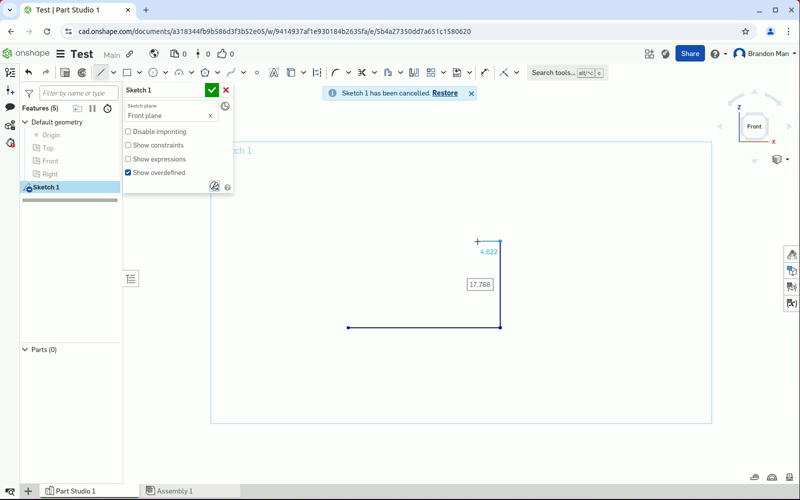
key_up(shift)
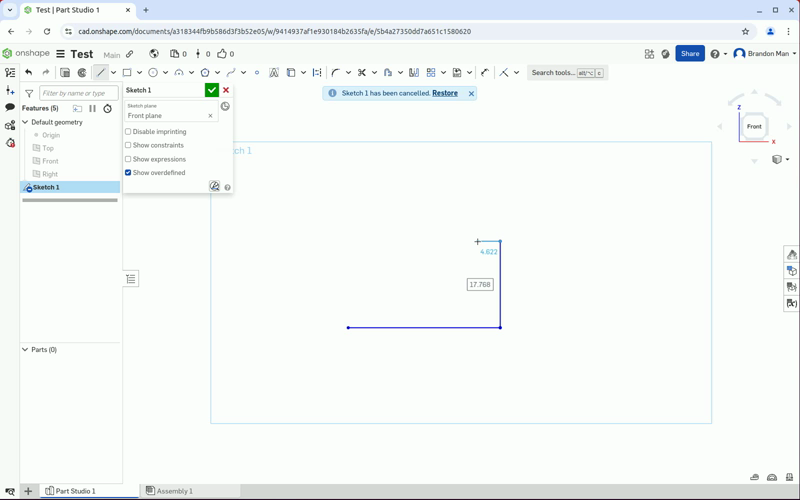
key_down(shift)
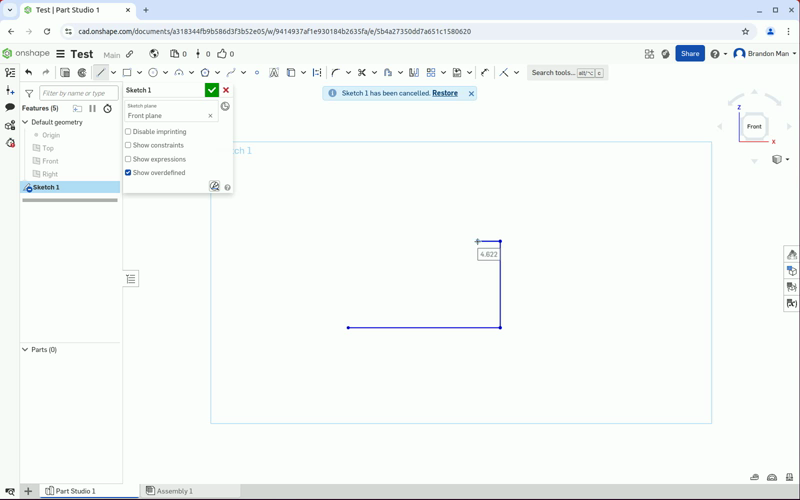
mouse_move(477, 305)
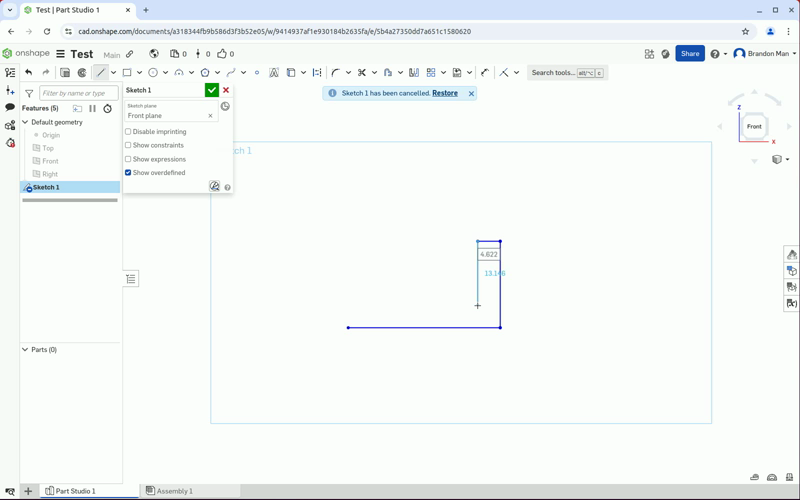
click(477, 305)
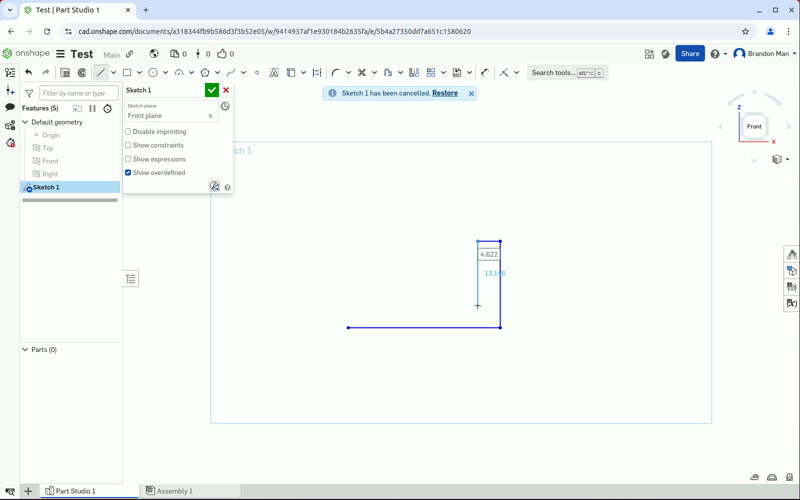
key_up(shift)
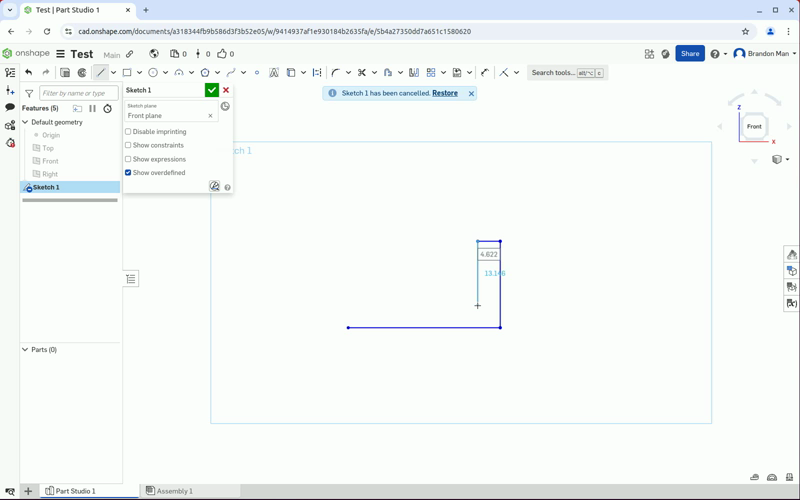
key_down(shift)
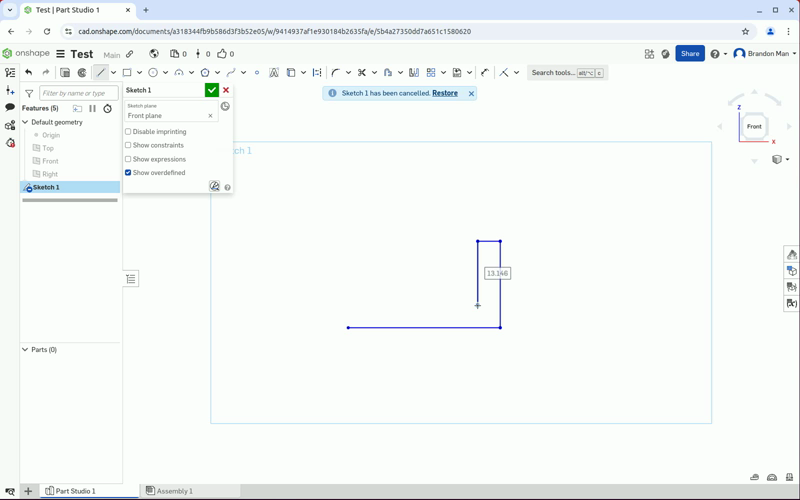
mouse_move(370, 305)
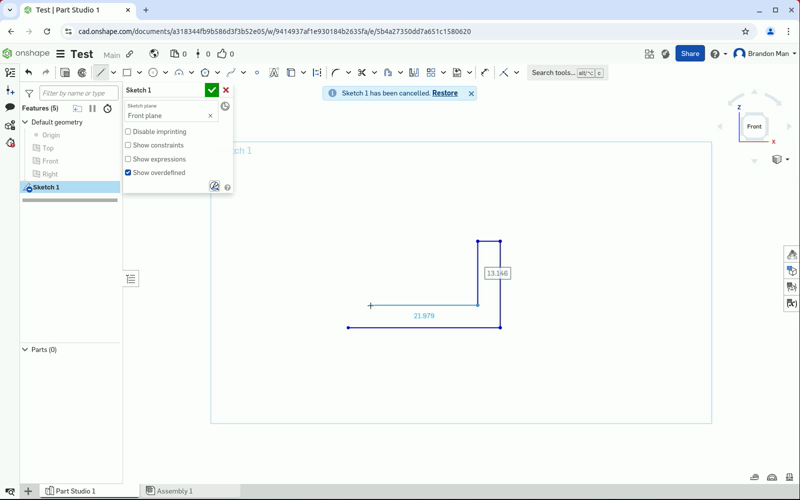
click(370, 305)
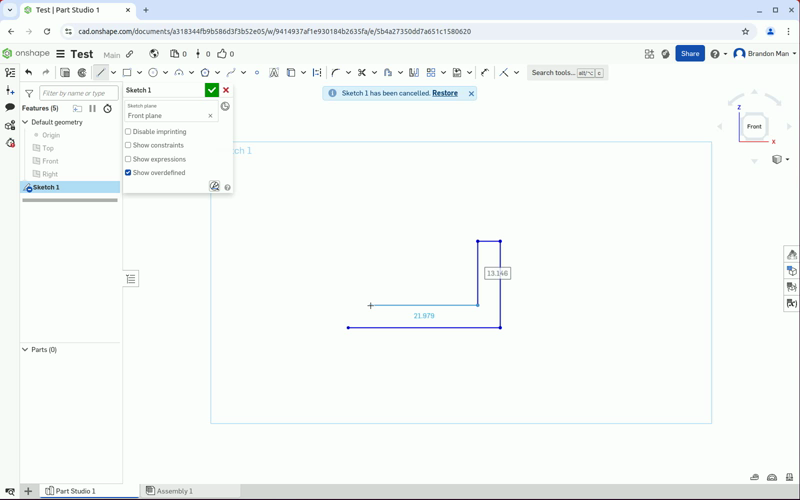
key_up(shift)
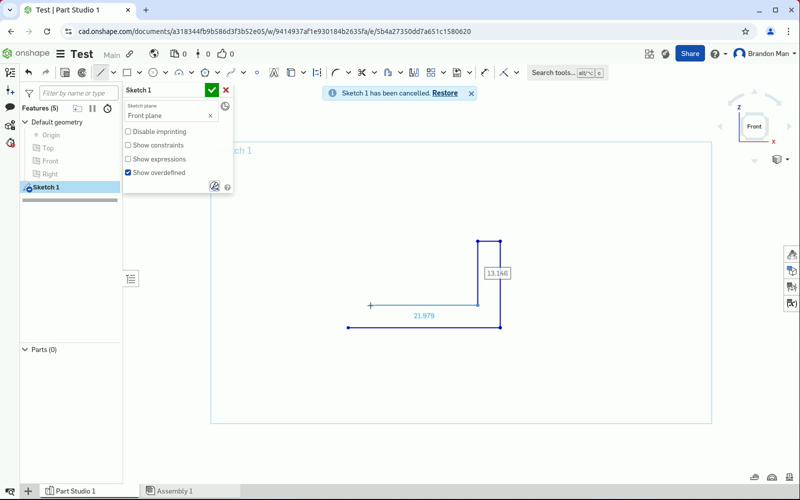
key_down(shift)
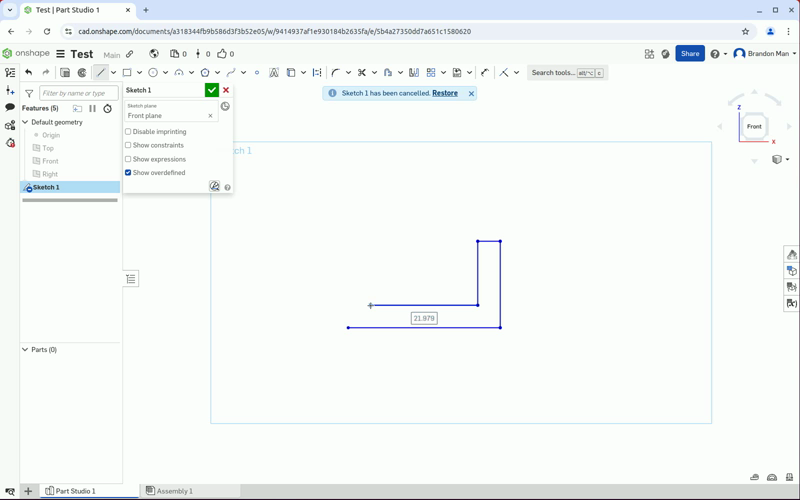
mouse_move(370, 241)
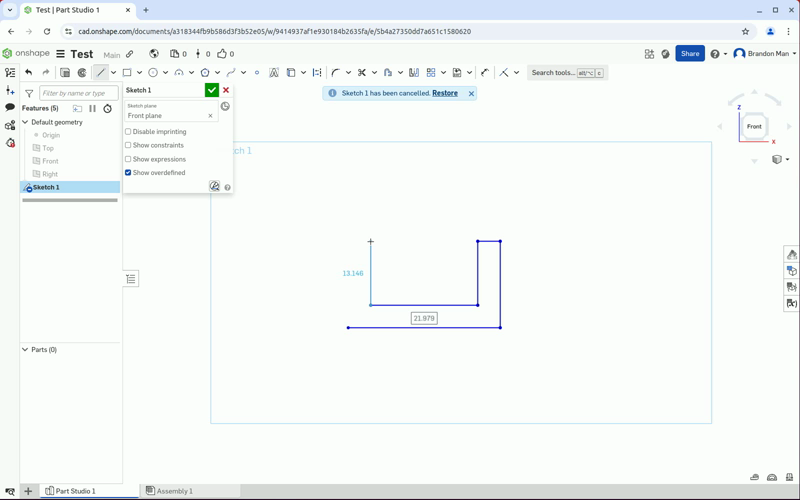
click(370, 241)
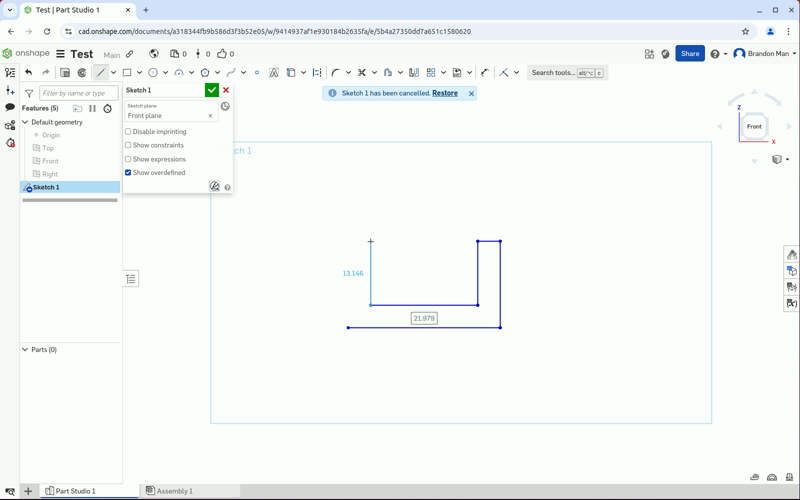
key_up(shift)
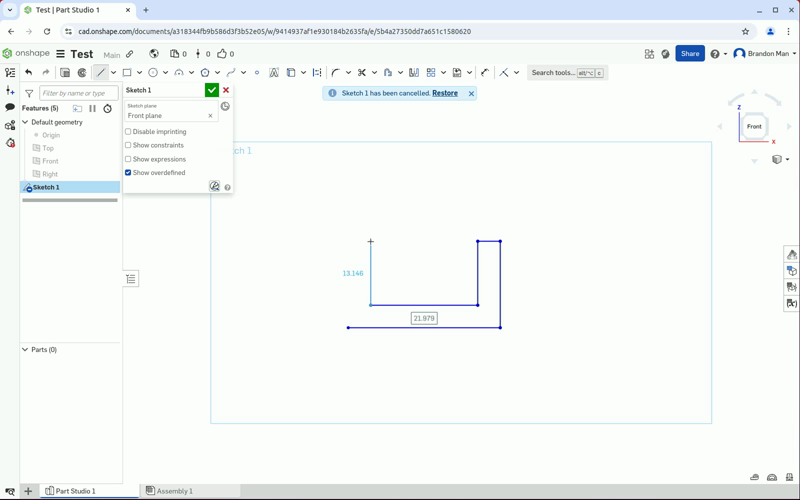
key_down(shift)
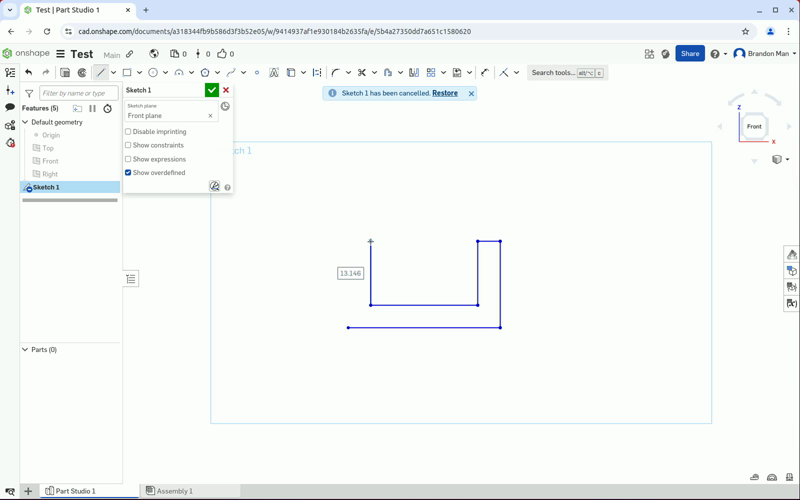
mouse_move(400, 241)
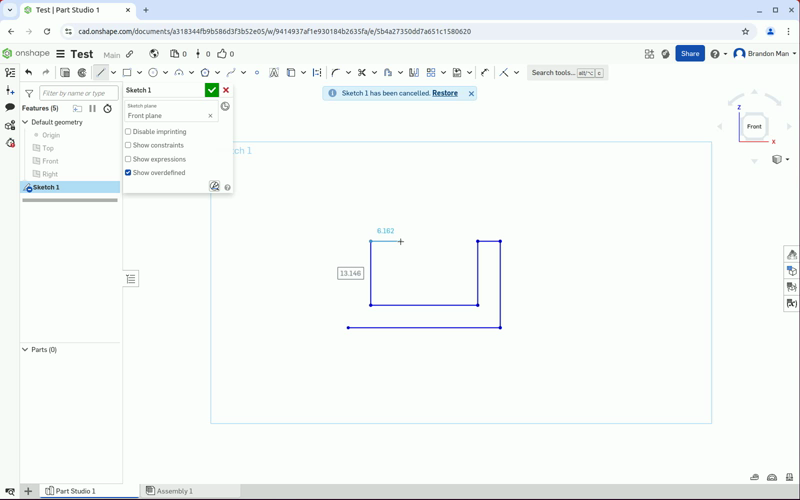
mouse_move(348, 241)
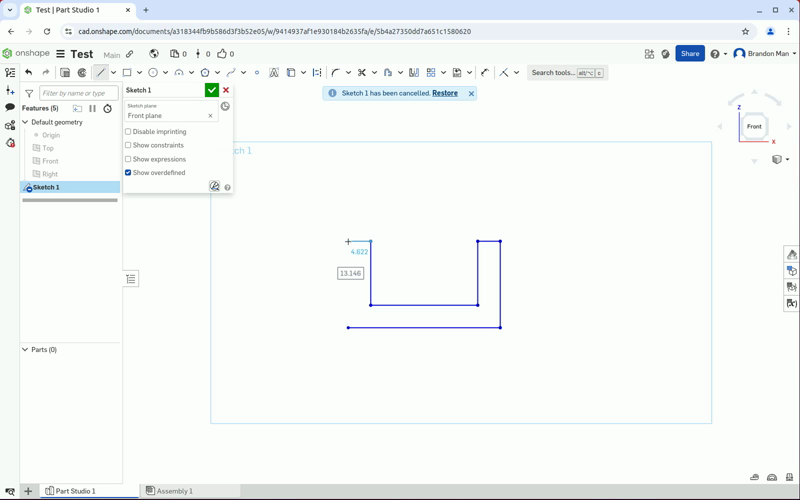
click(348, 241)
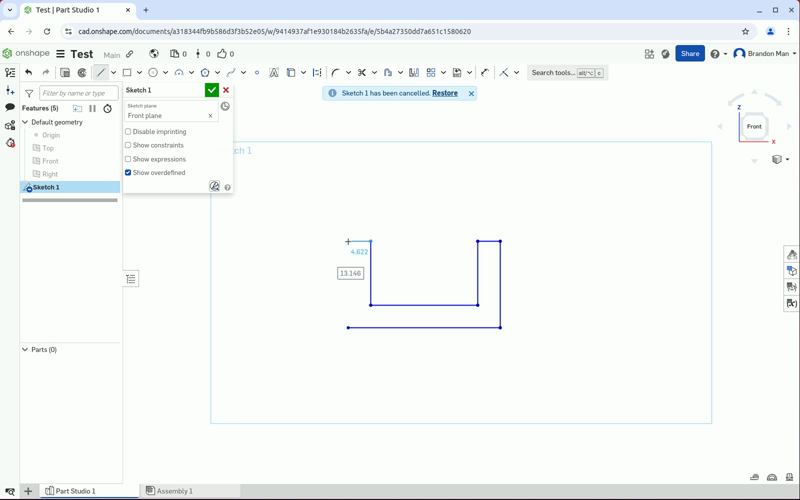
key_up(shift)
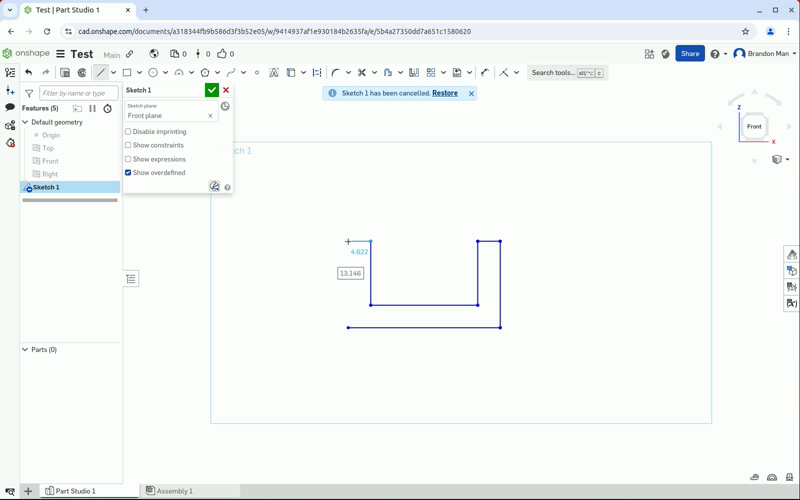
key_down(shift)
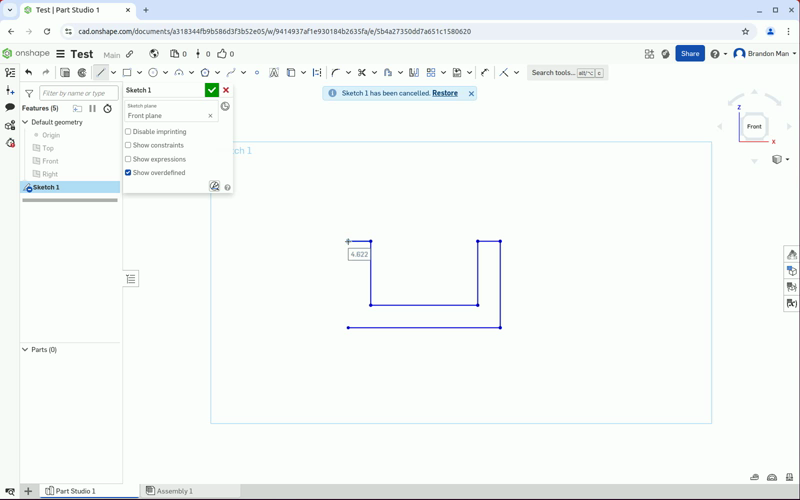
mouse_move(348, 327)
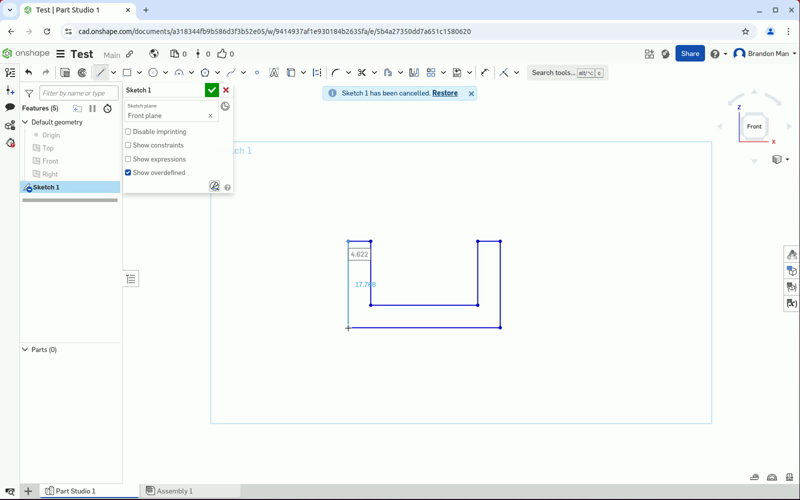
key_up(shift)
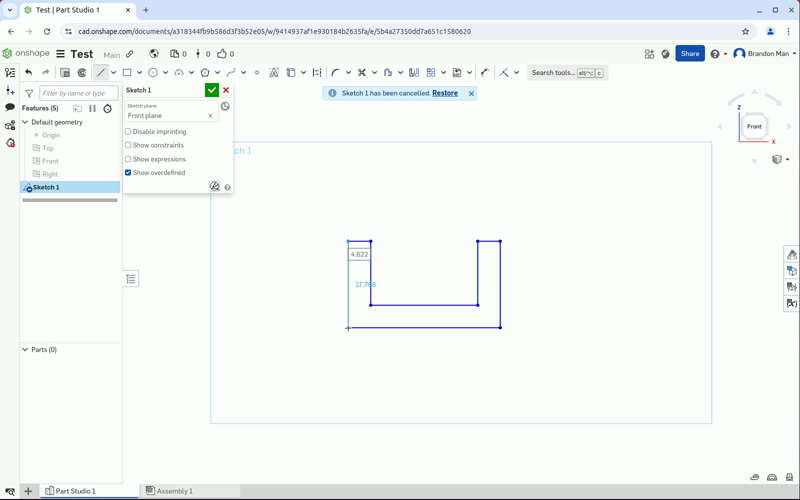
click(348, 327)
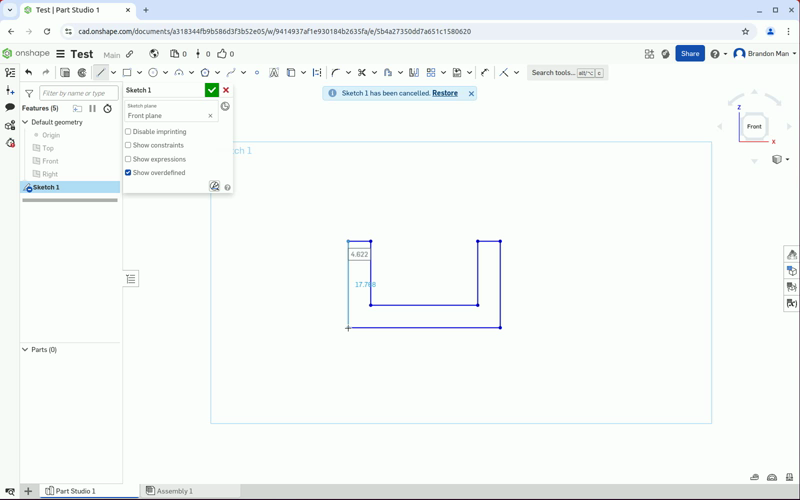
key(esc)
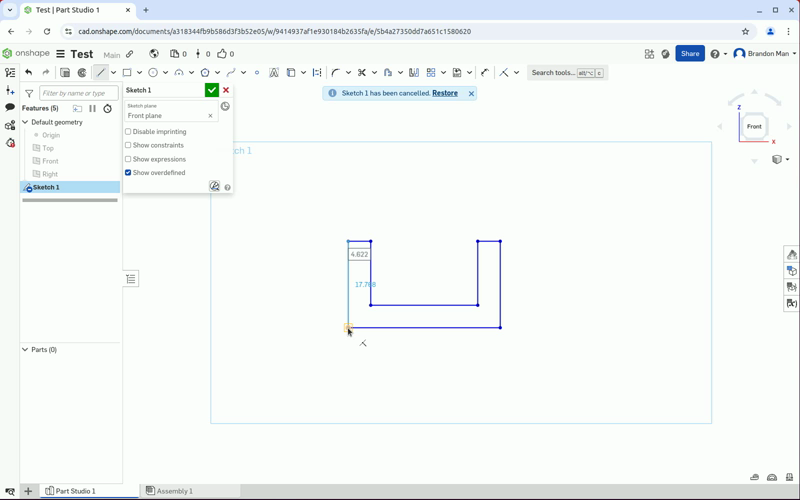
mouse_move(385, 318)
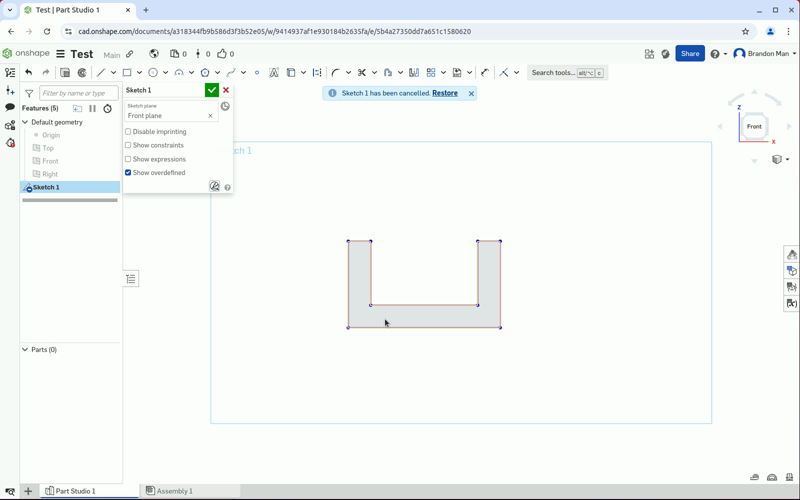
click(385, 318)
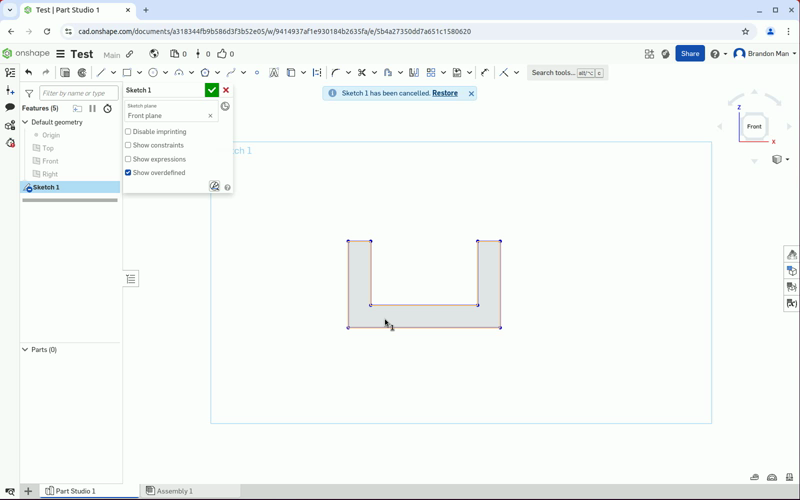
mouse_move(73, 352)
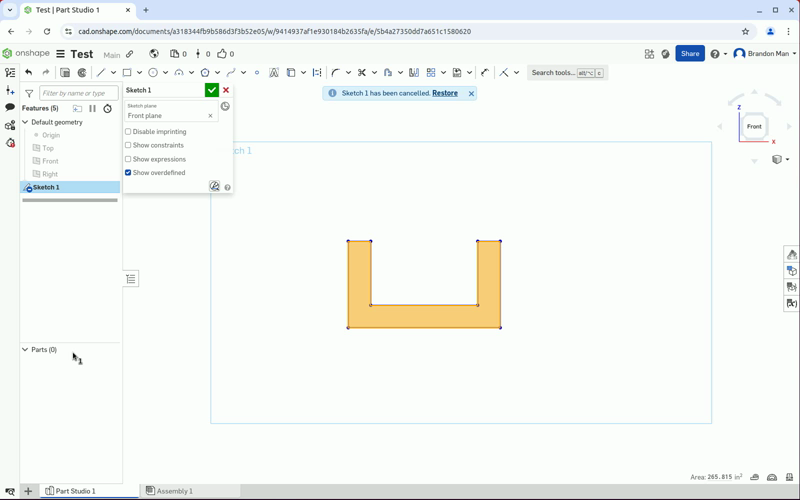
key(shift+y)
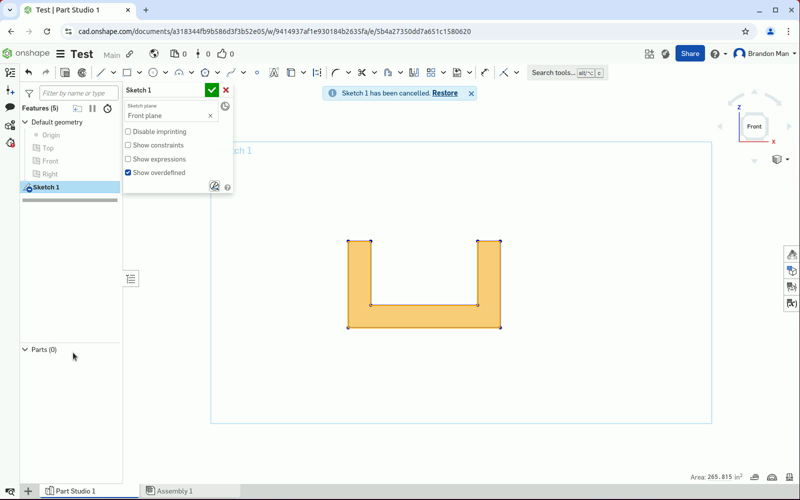
key(shift+e)
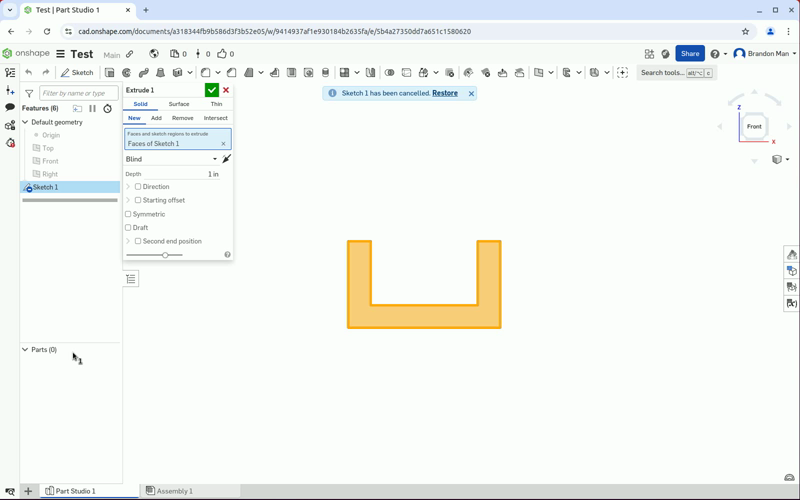
mouse_move(143, 106)
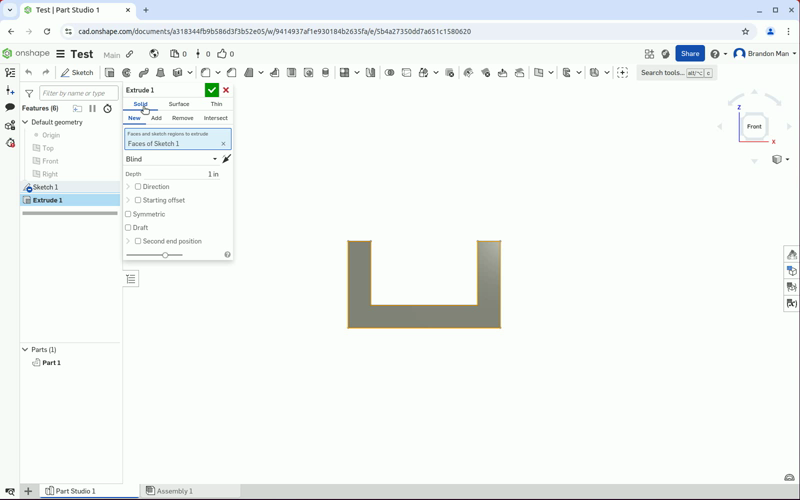
click(143, 106)
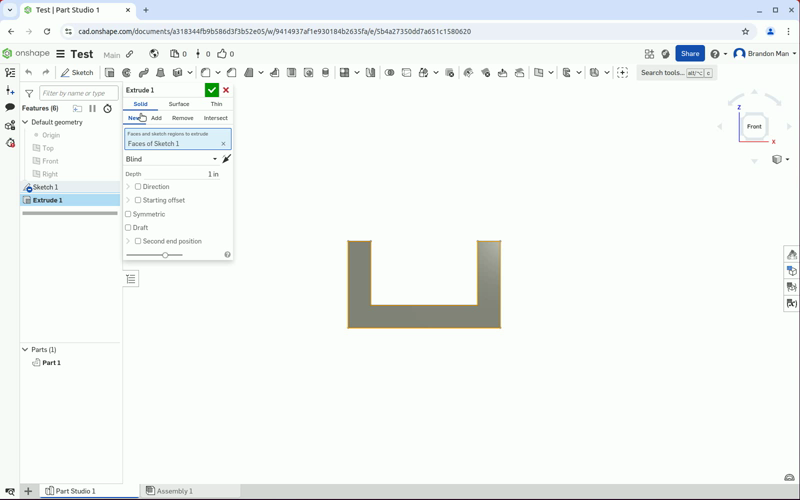
mouse_move(137, 120)
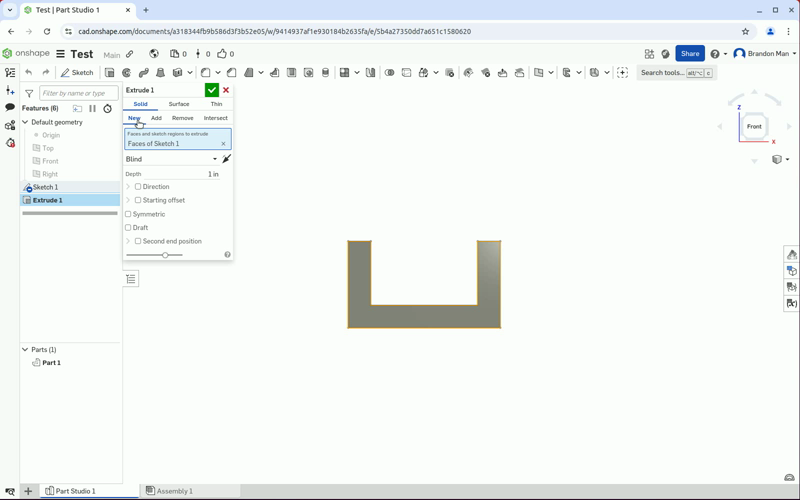
click(137, 120)
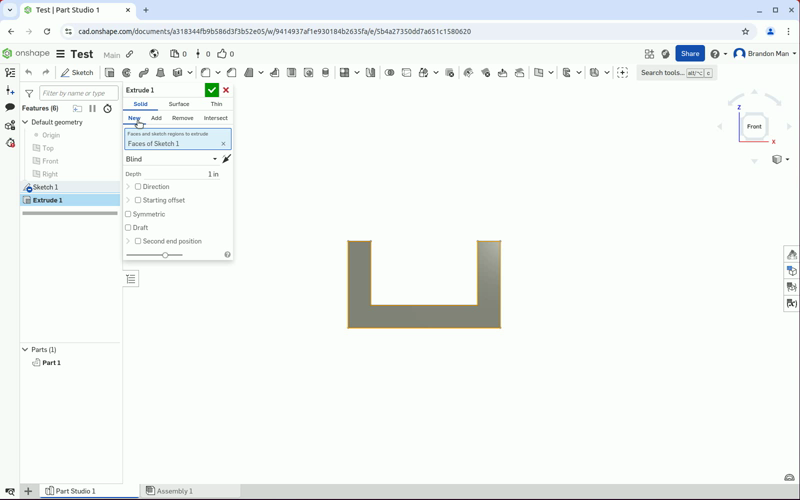
key(tab, 4)
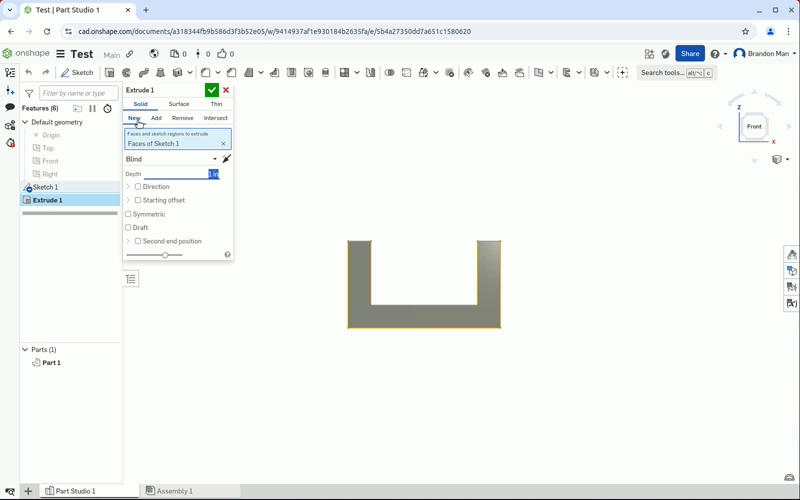
text(17.813)
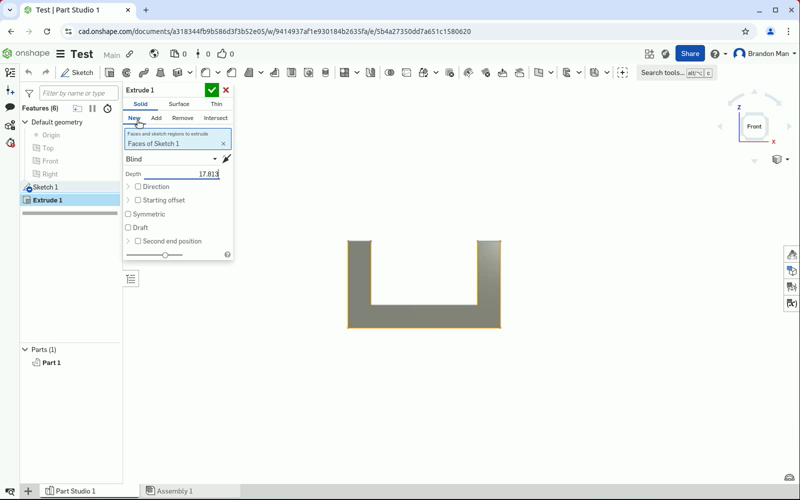
key(enter)
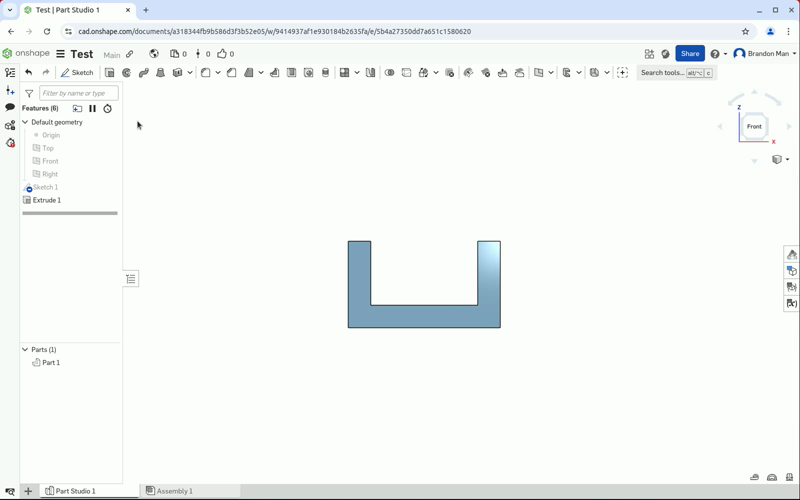
key(shift+h)
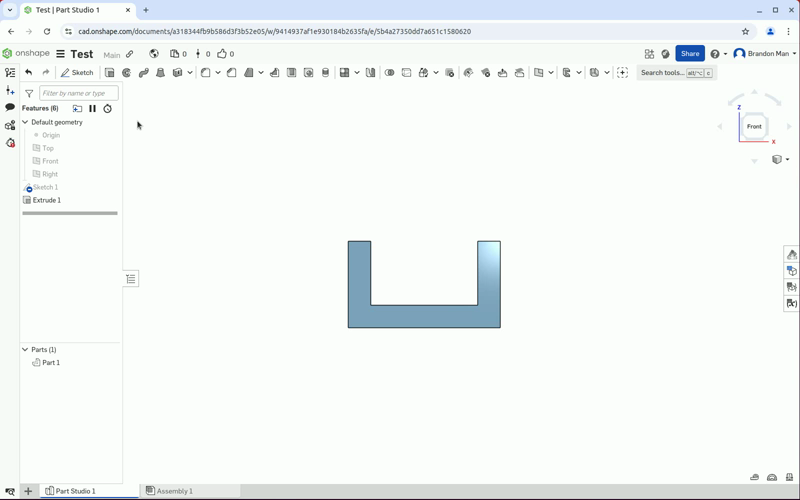
key(shift+h)
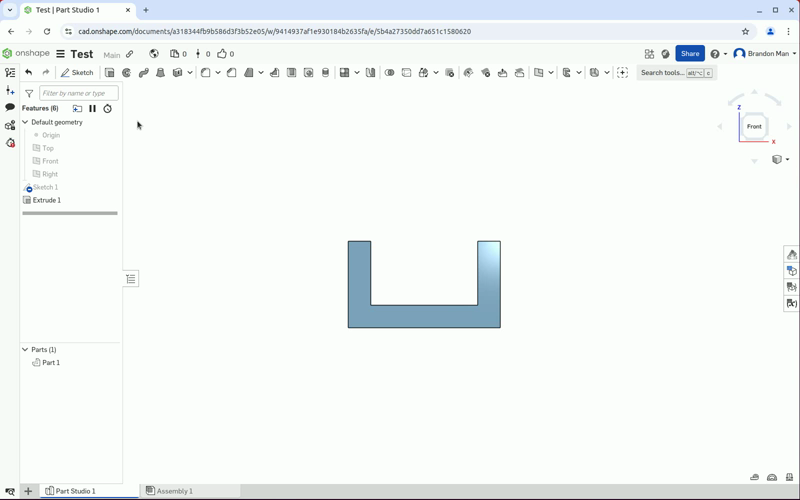
mouse_move(73, 189)
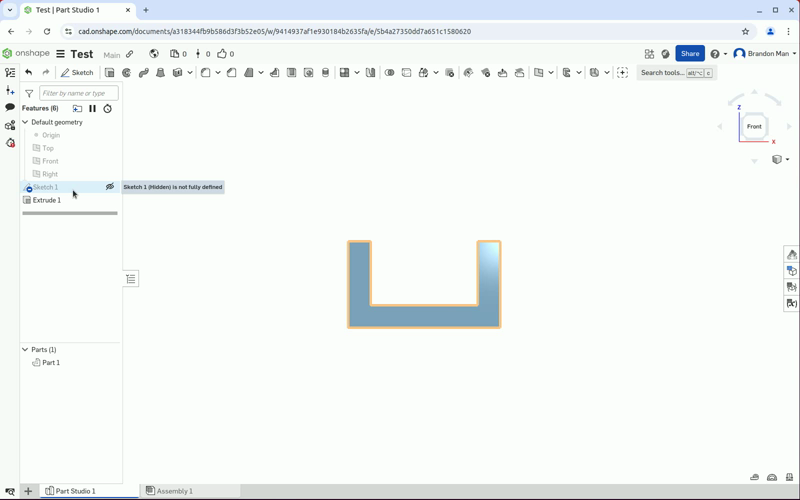
click(73, 189)
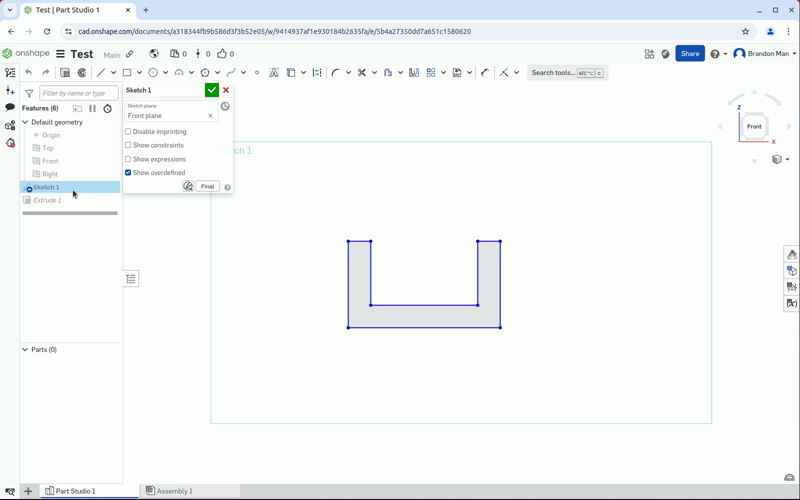
mouse_move(229, 92)
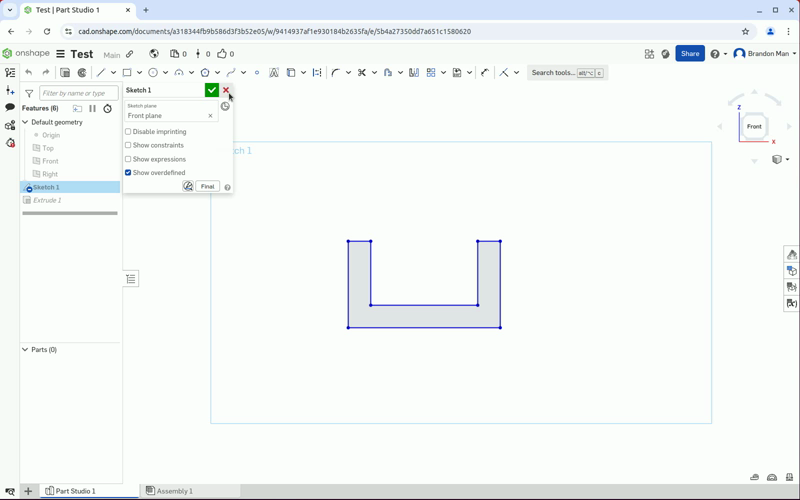
click(229, 92)
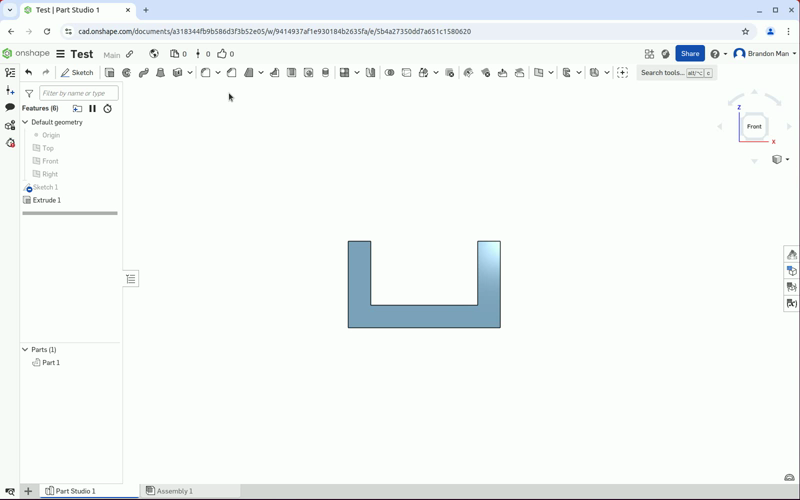
mouse_move(73, 352)
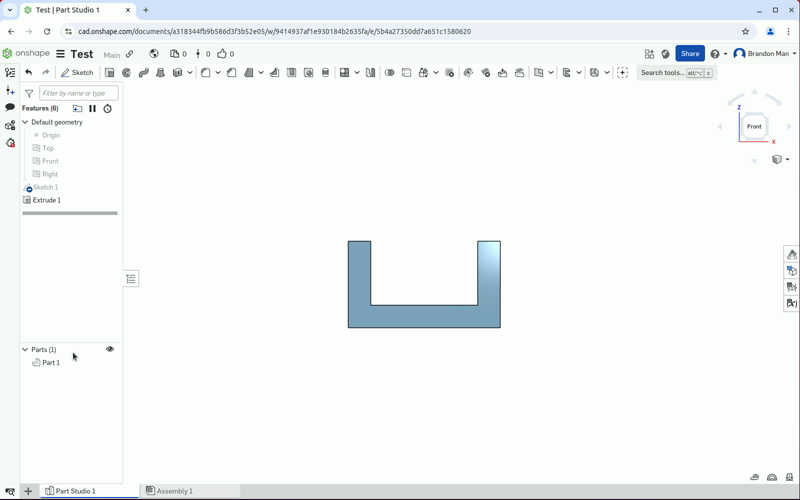
key(y)
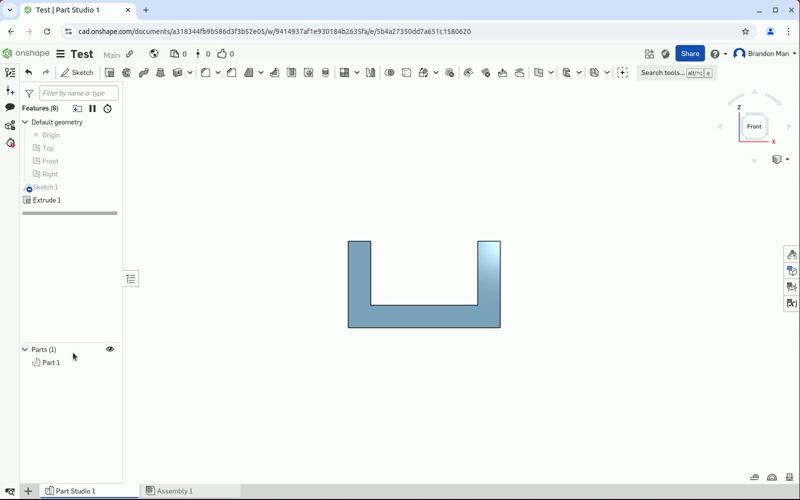
key(shift+p)
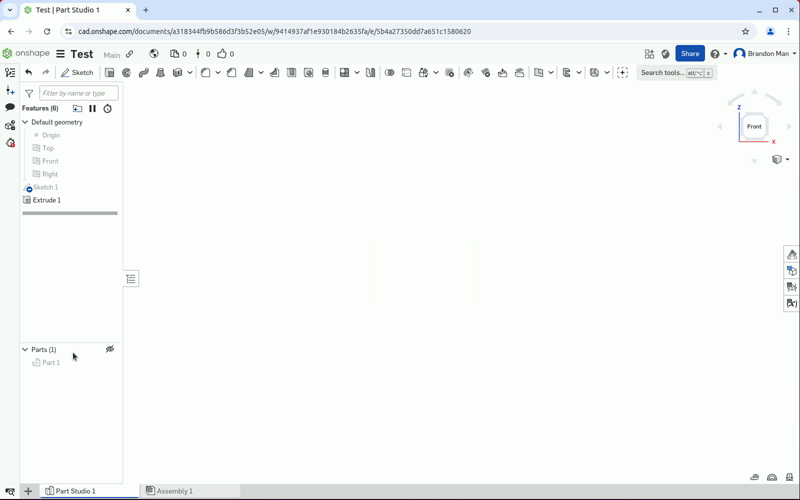
key(space)
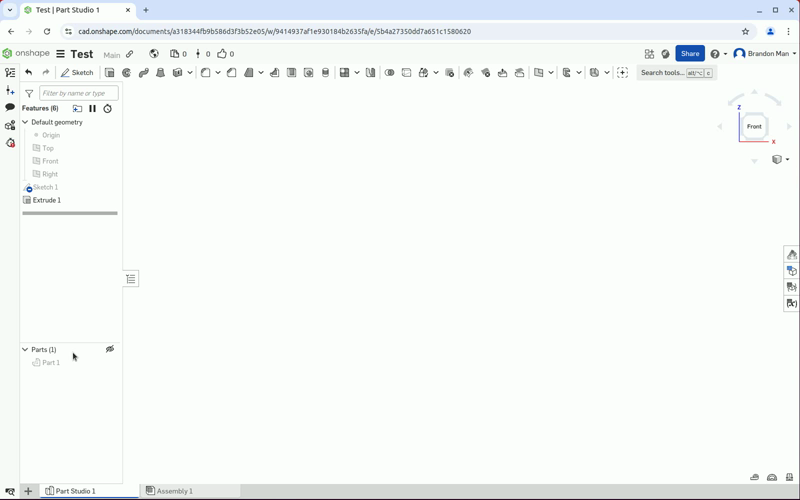
key_down(shift)
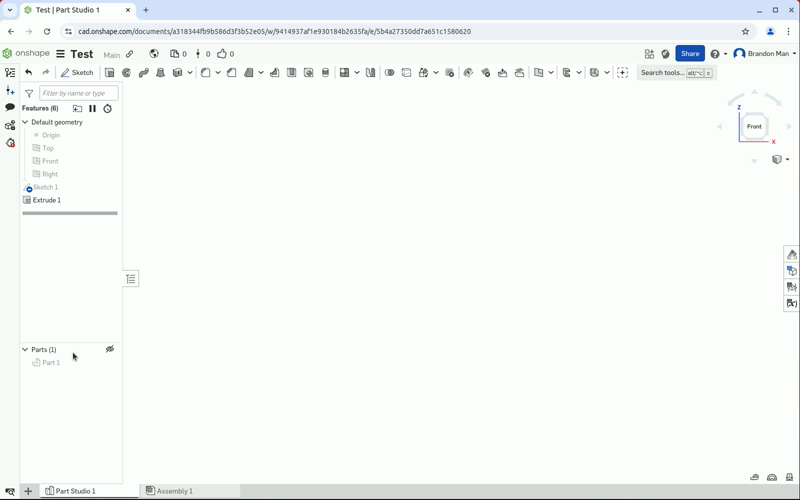
key(left)
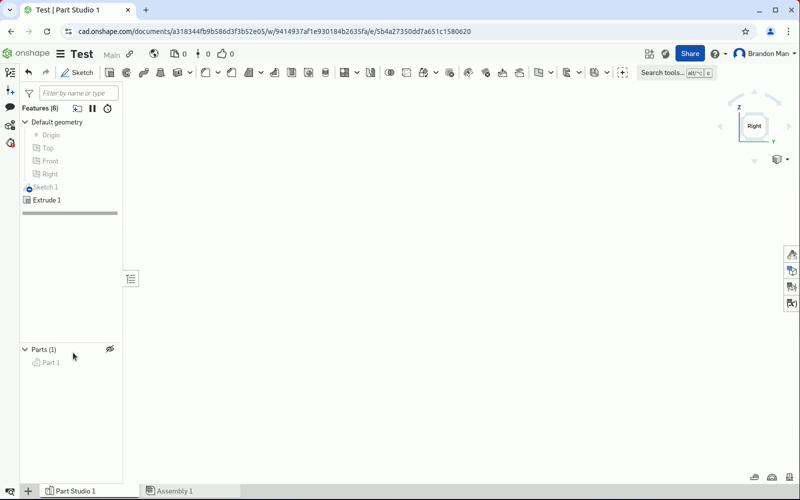
key_up(shift)
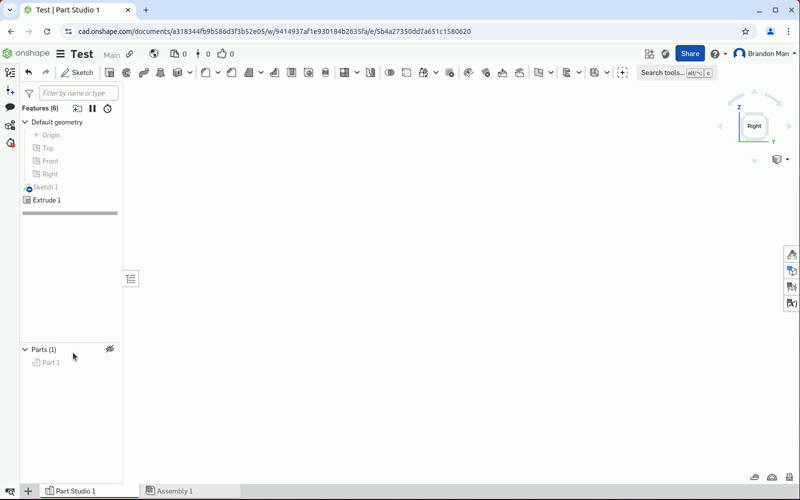
mouse_move(73, 352)
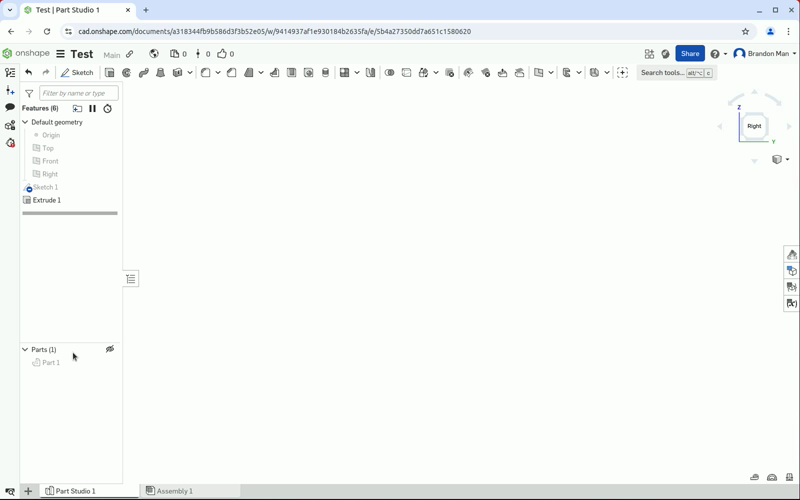
key(shift+y)
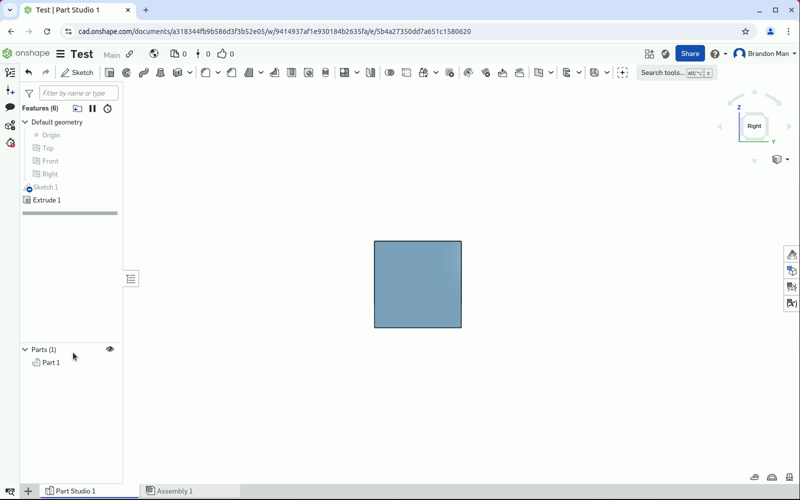
mouse_move(541, 75)
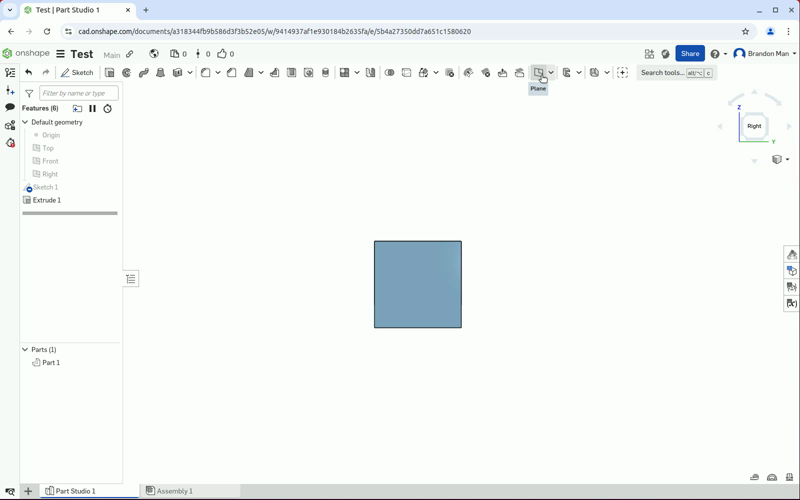
click(541, 75)
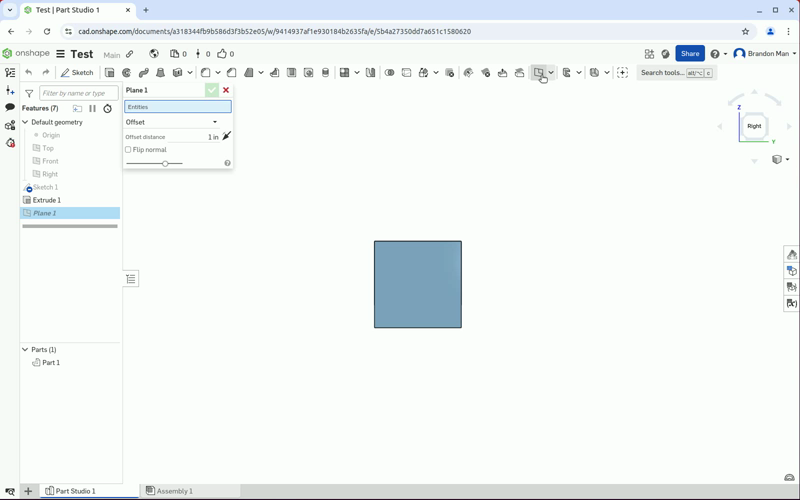
mouse_move(73, 176)
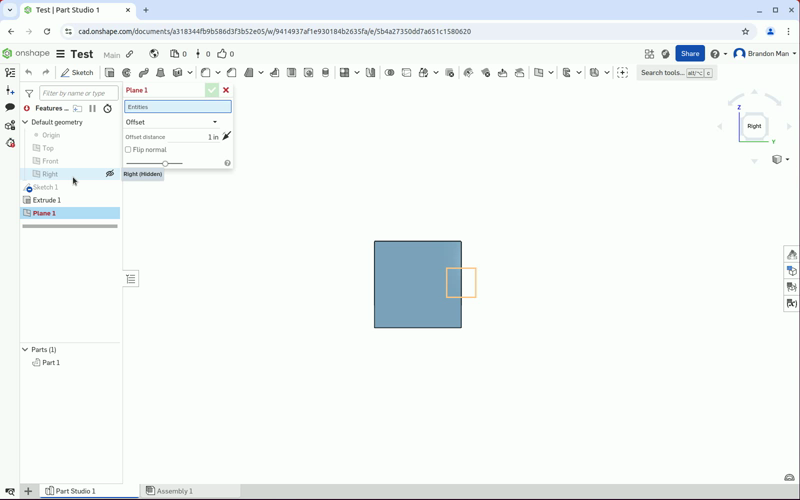
click(73, 176)
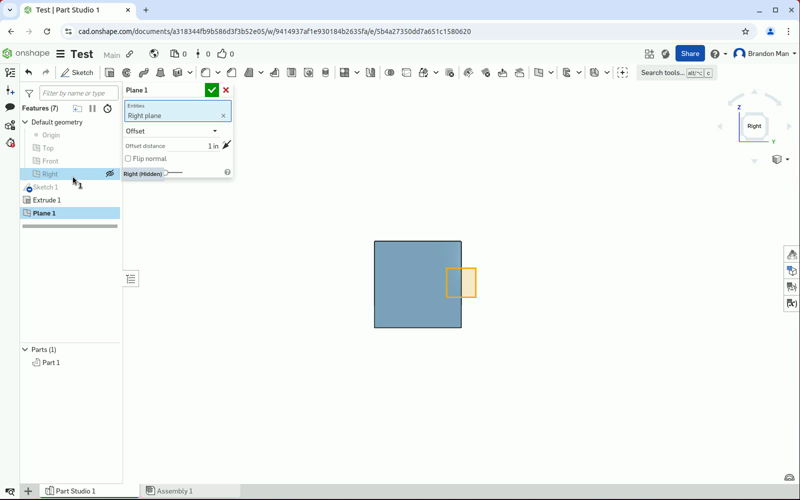
key(tab, 2)
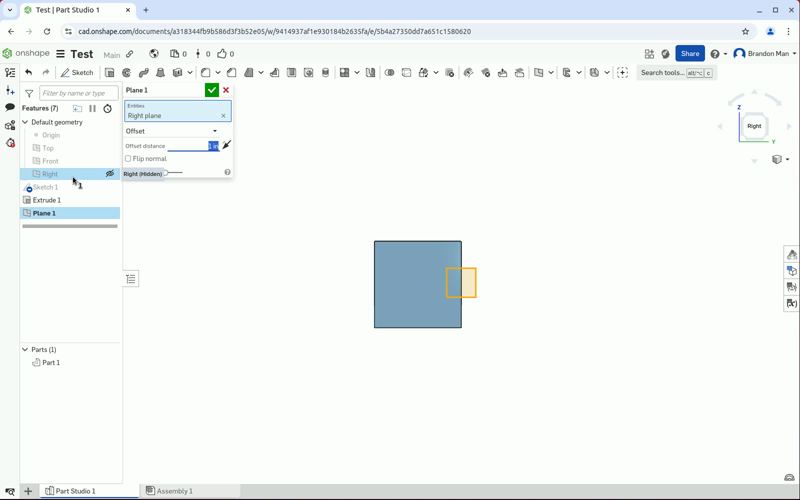
text(8.196)
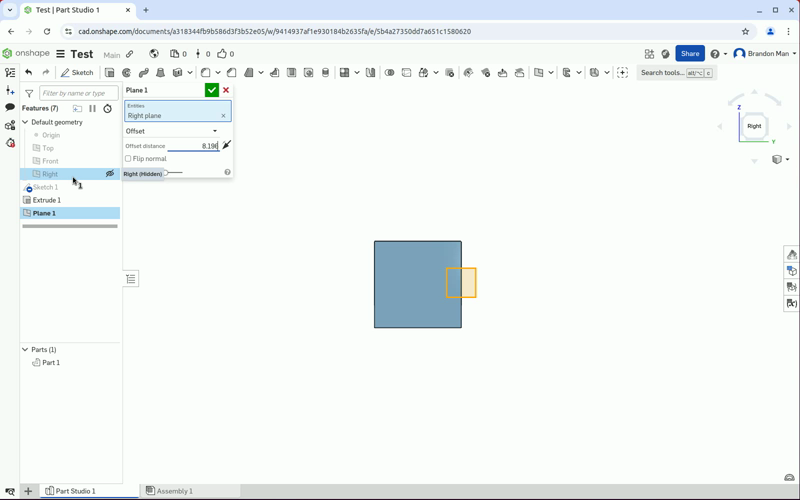
key(enter, 2)
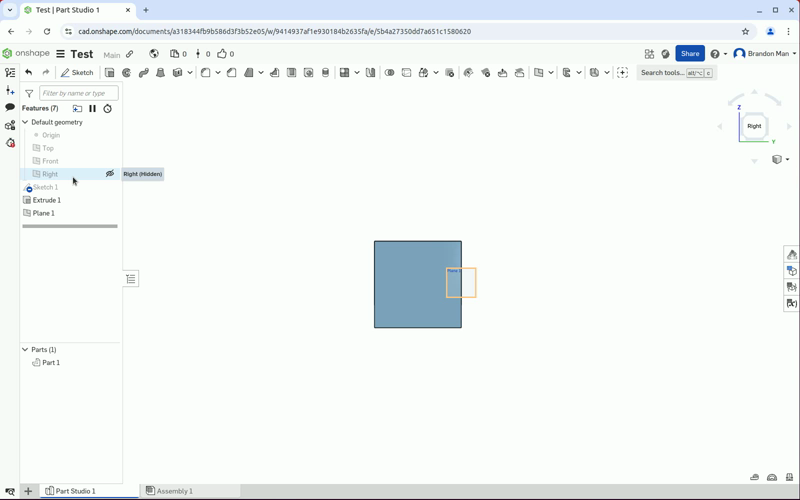
key(shift+s)
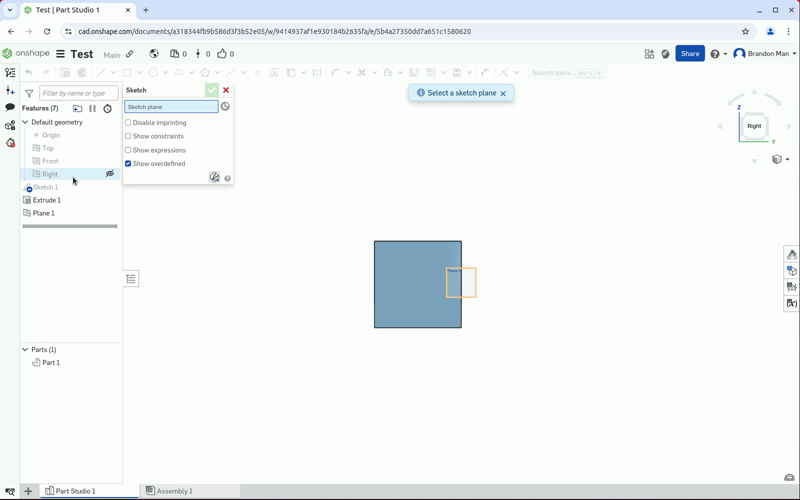
mouse_move(73, 215)
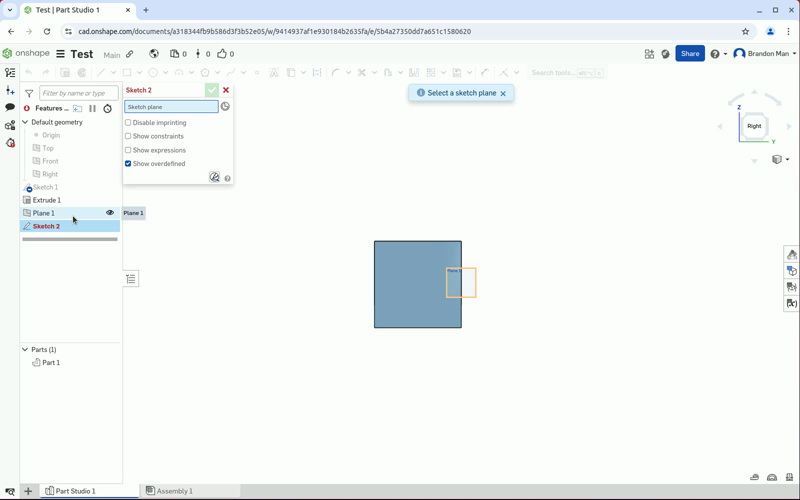
click(73, 215)
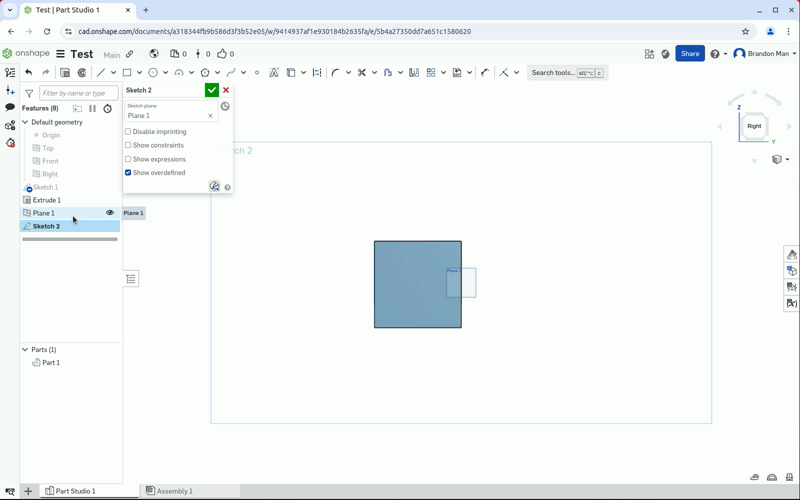
mouse_move(73, 352)
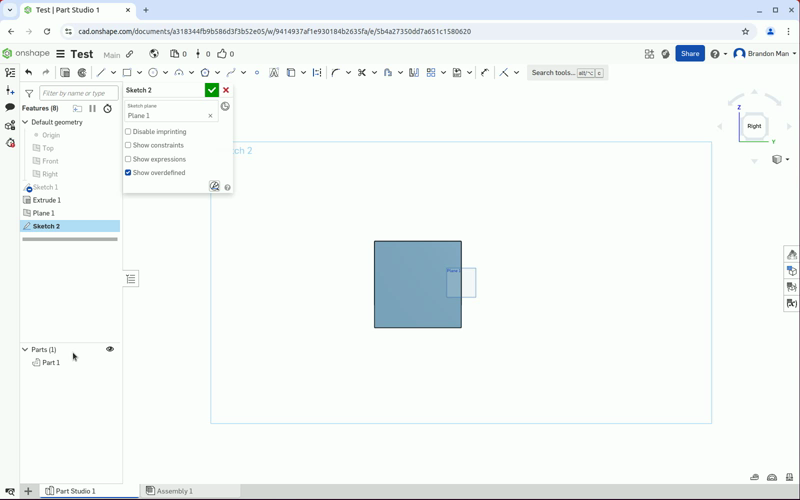
key(y)
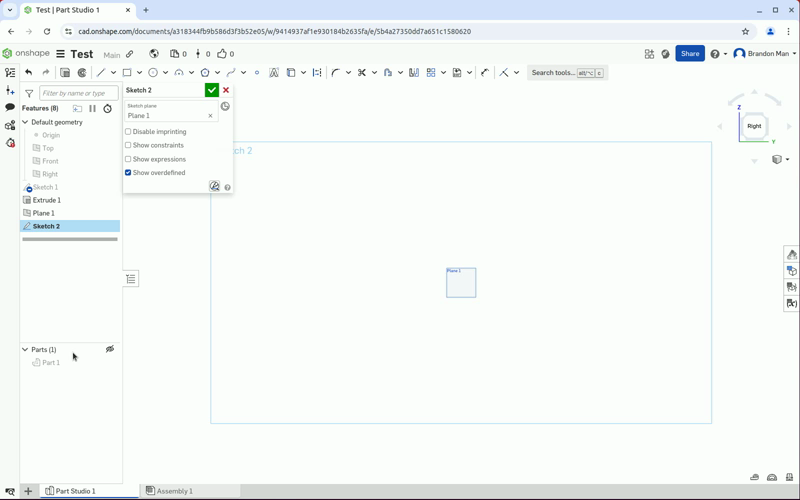
key(l)
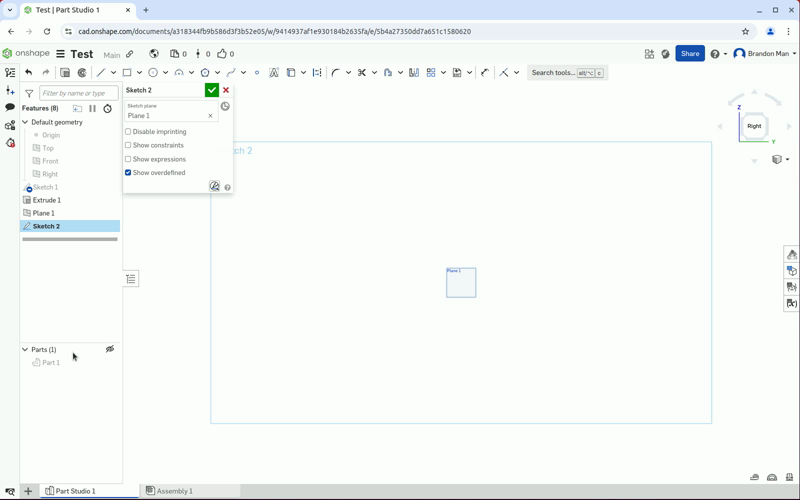
key_down(shift)
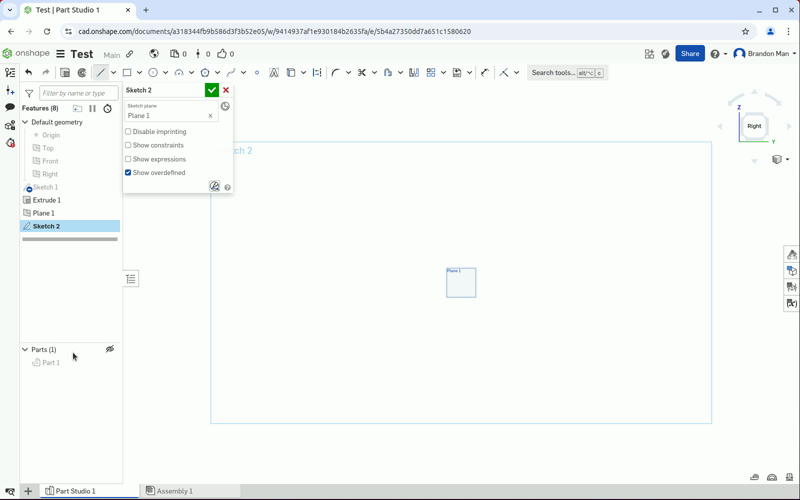
mouse_move(395, 294)
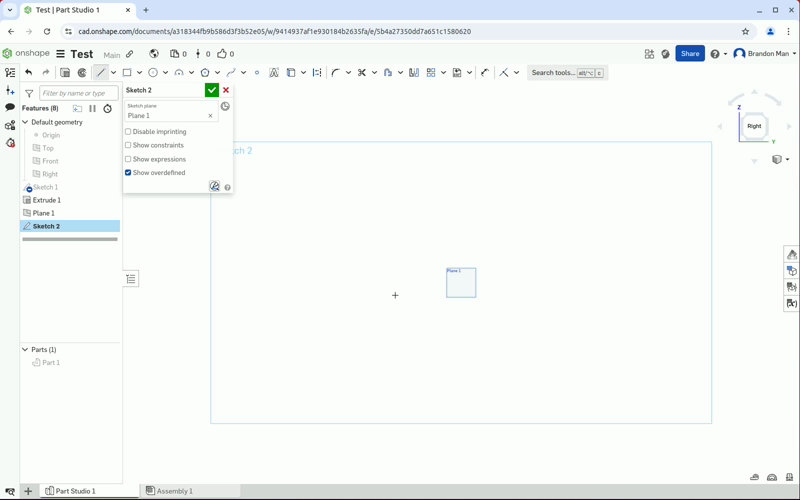
click(395, 294)
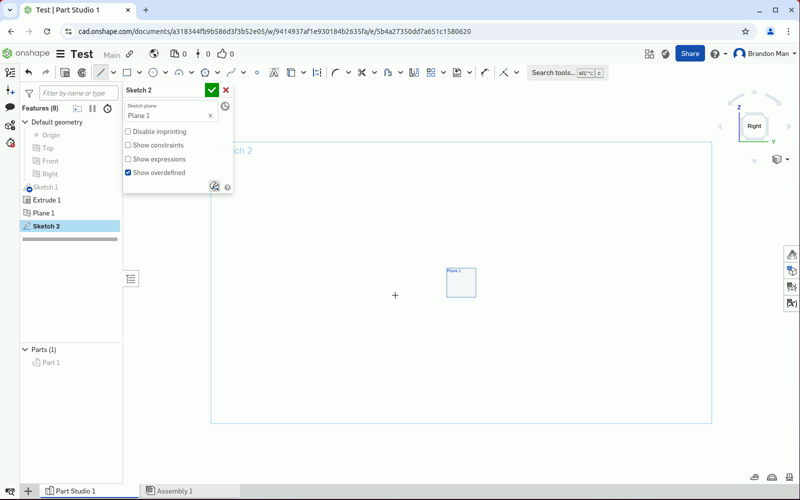
key_up(shift)
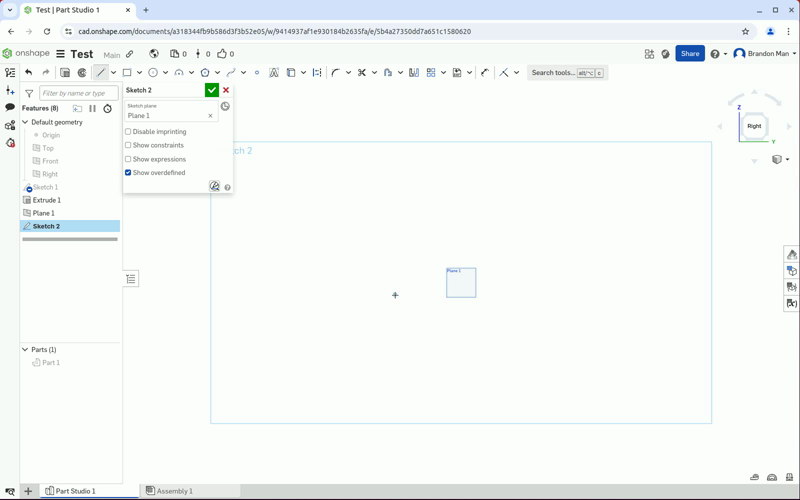
key_down(shift)
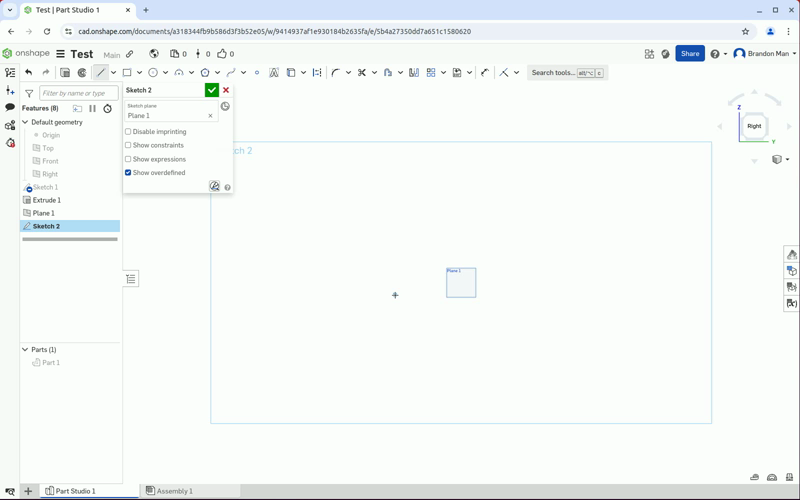
mouse_move(425, 294)
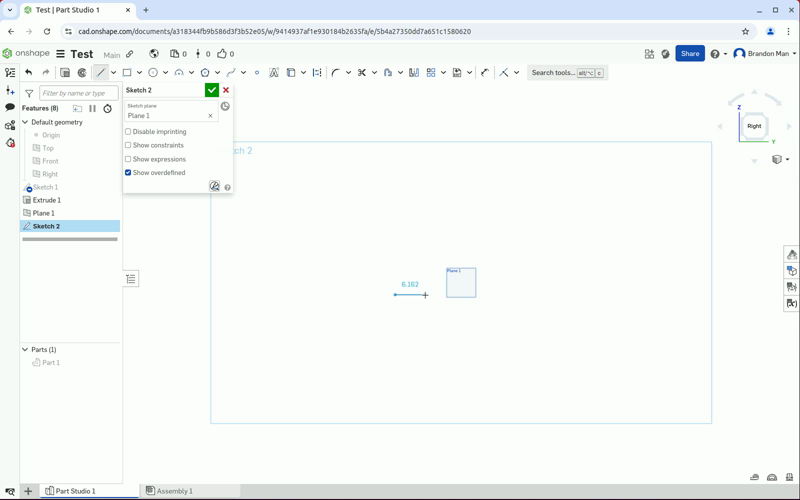
mouse_move(439, 294)
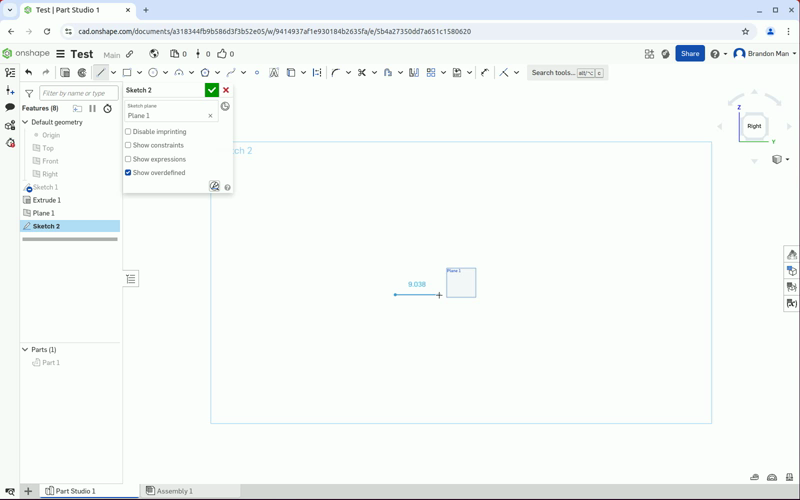
click(439, 294)
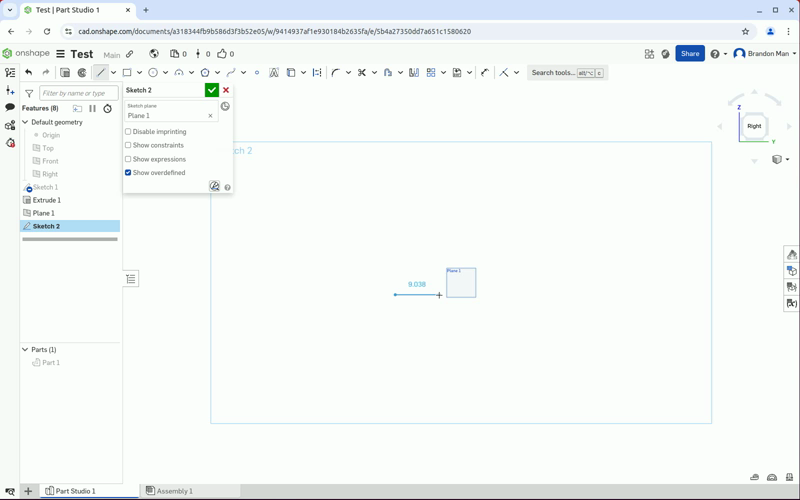
key_up(shift)
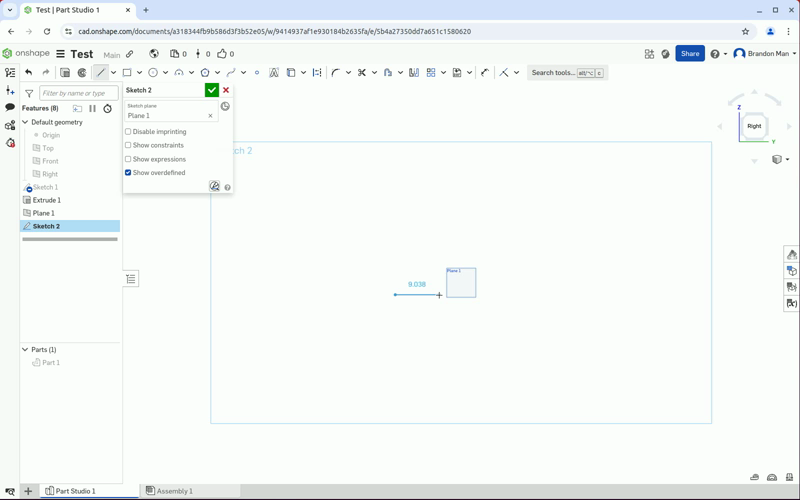
key_down(shift)
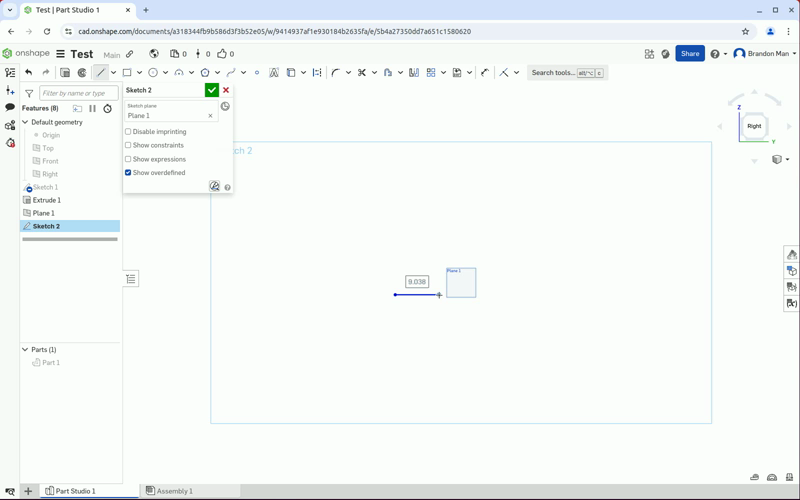
mouse_move(469, 294)
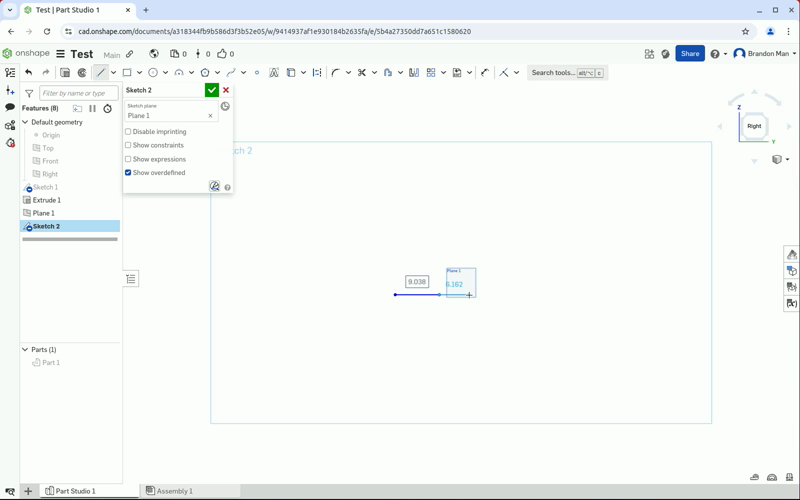
mouse_move(439, 250)
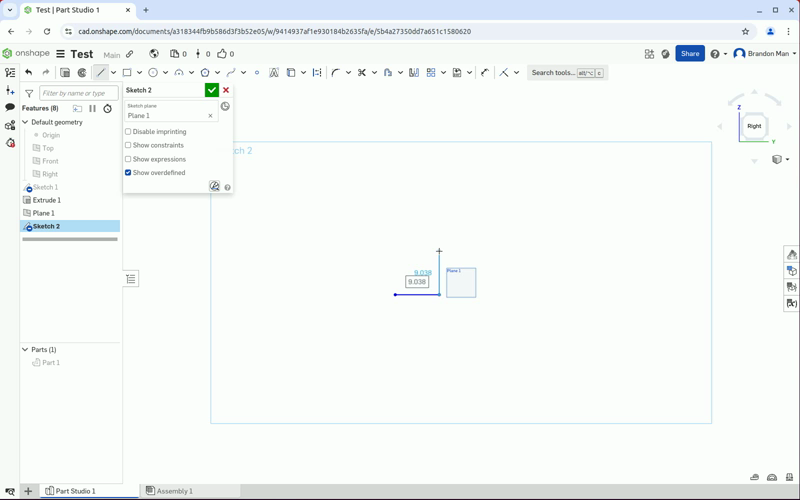
click(439, 250)
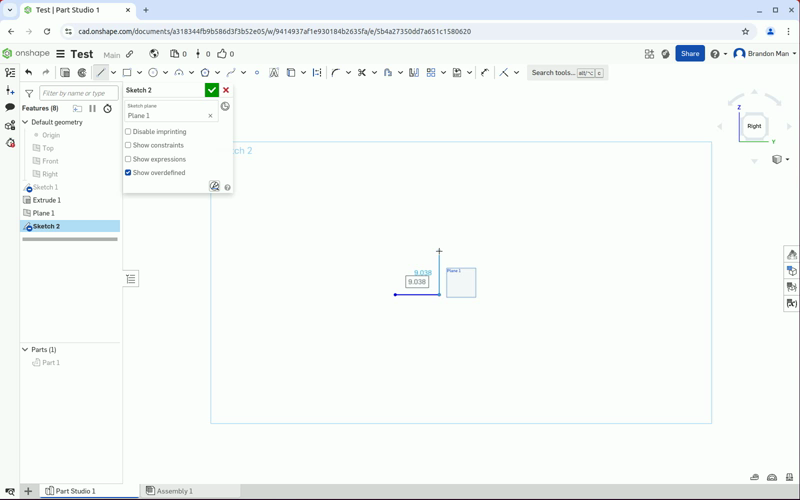
key_up(shift)
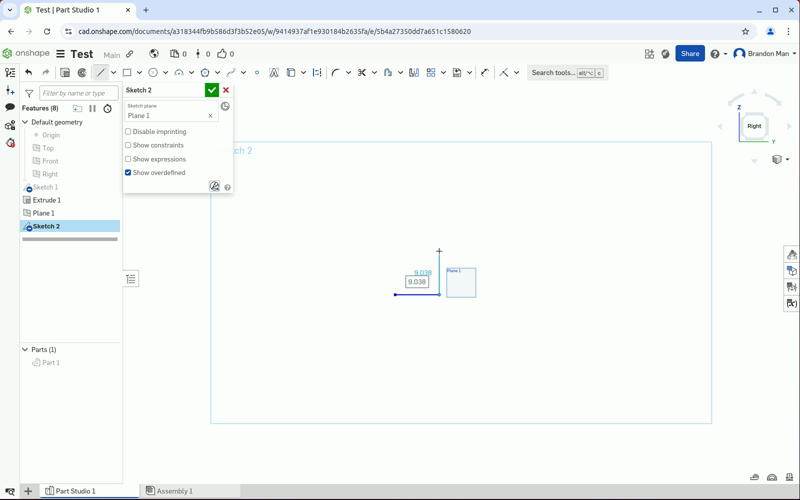
key_down(shift)
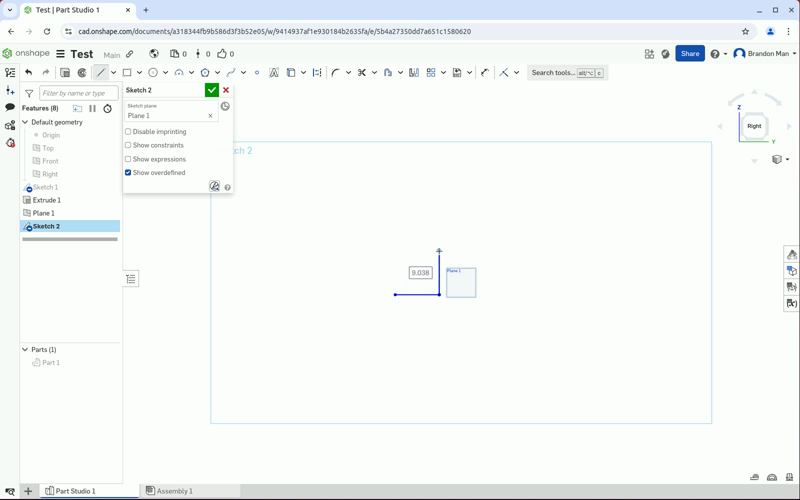
mouse_move(469, 250)
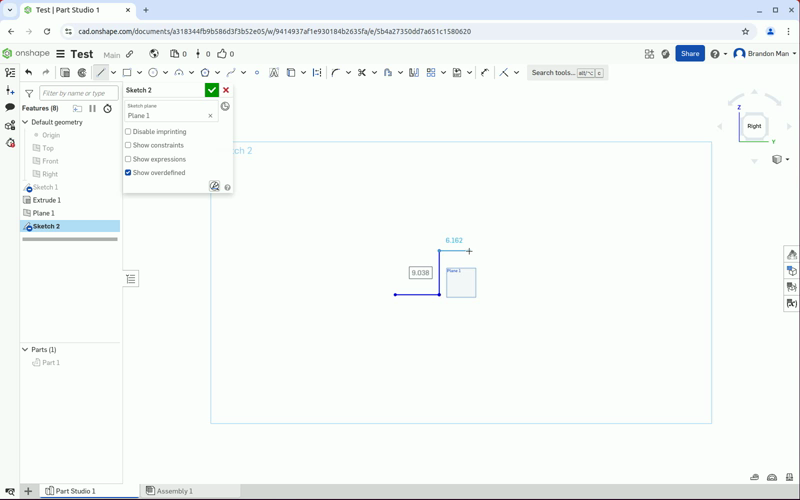
mouse_move(395, 250)
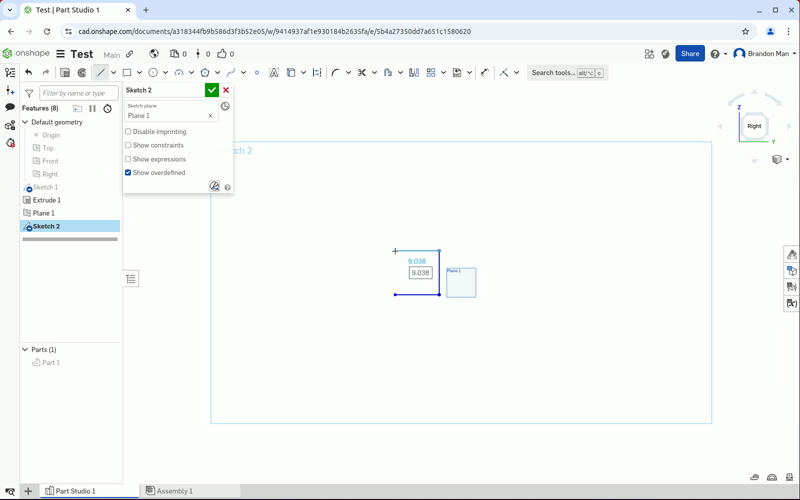
click(395, 250)
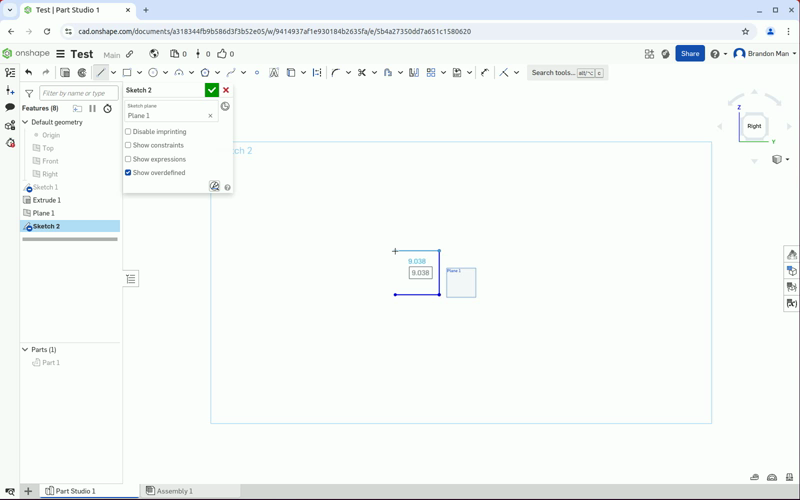
key_up(shift)
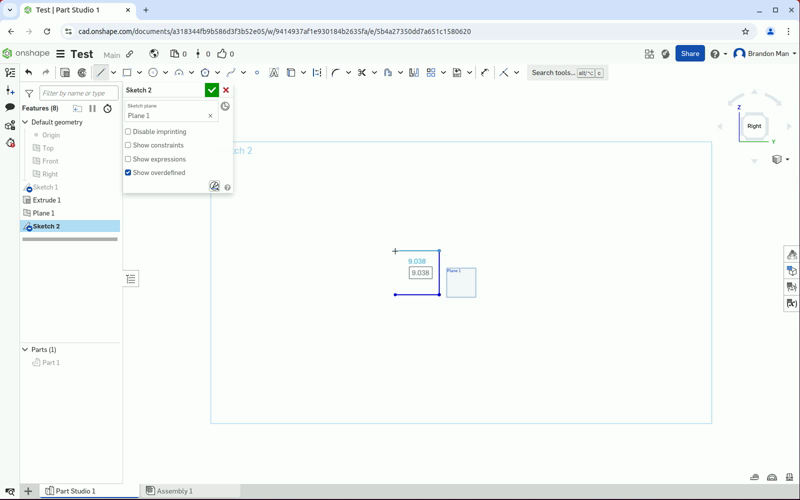
mouse_move(425, 250)
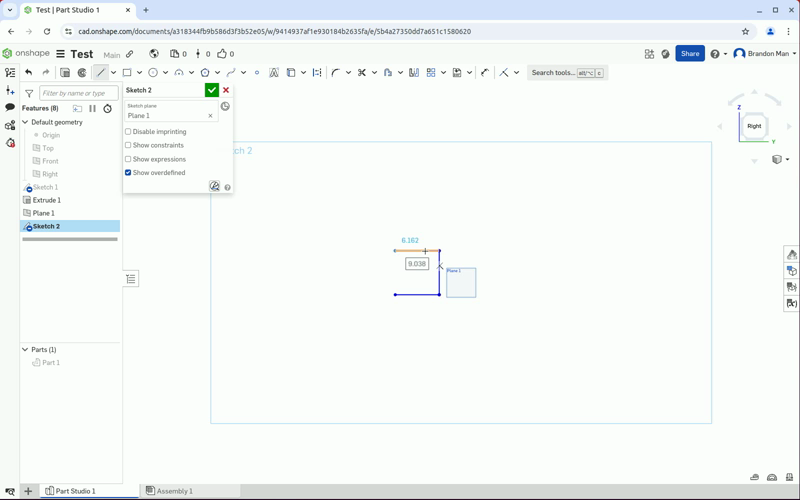
key_down(shift)
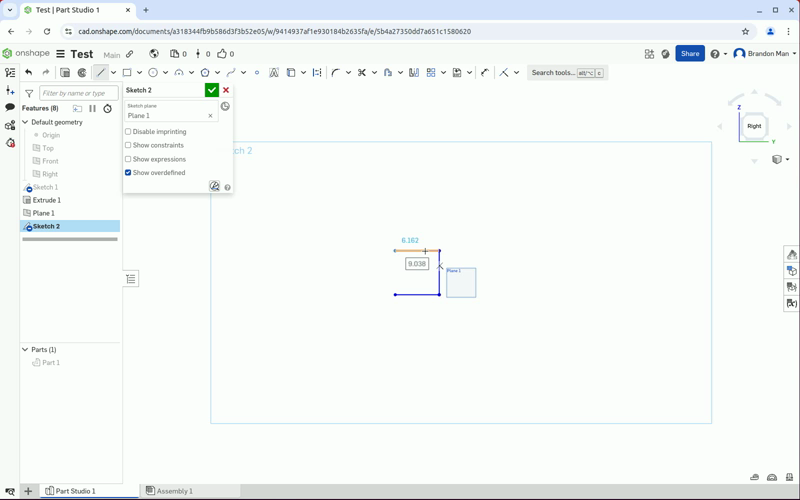
mouse_move(395, 294)
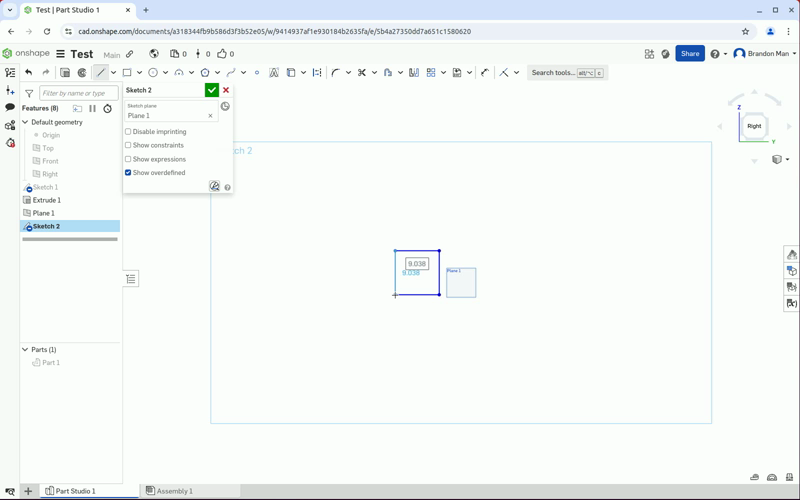
key_up(shift)
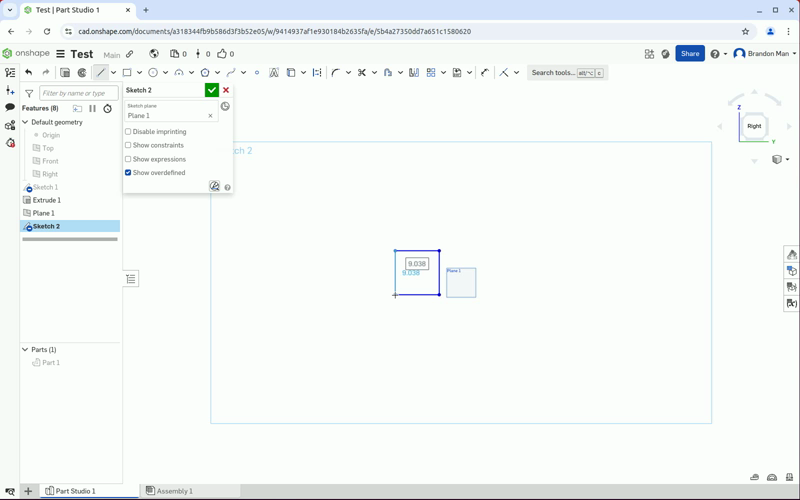
click(395, 294)
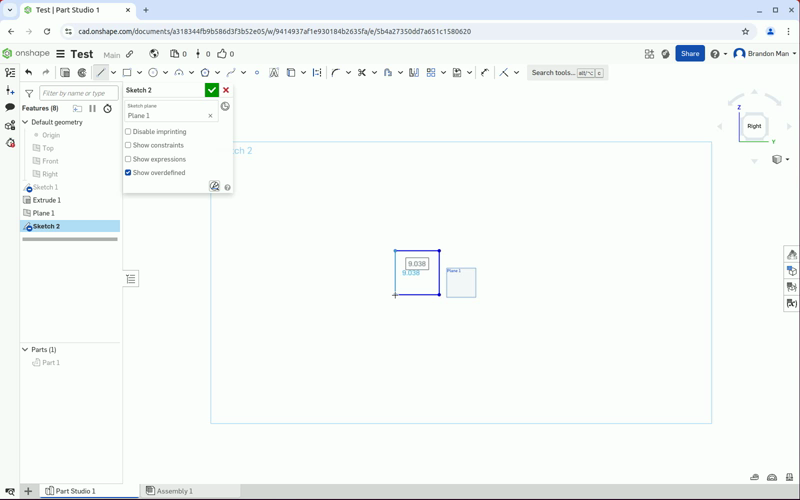
key(esc)
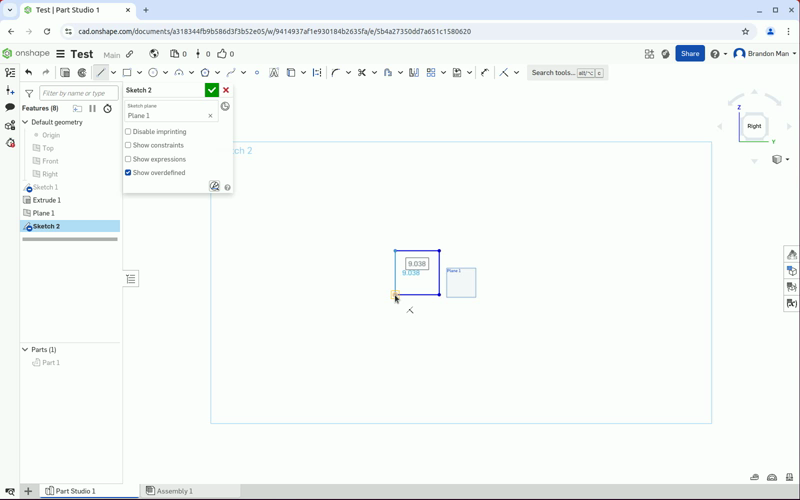
mouse_move(400, 282)
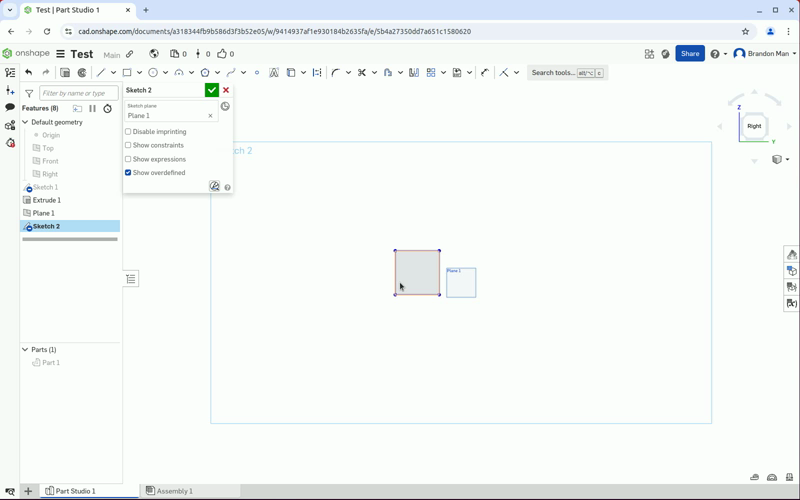
click(400, 282)
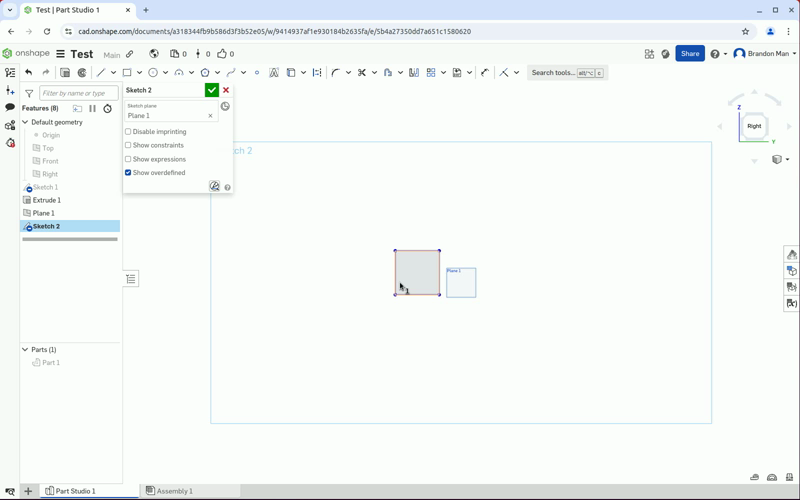
mouse_move(73, 352)
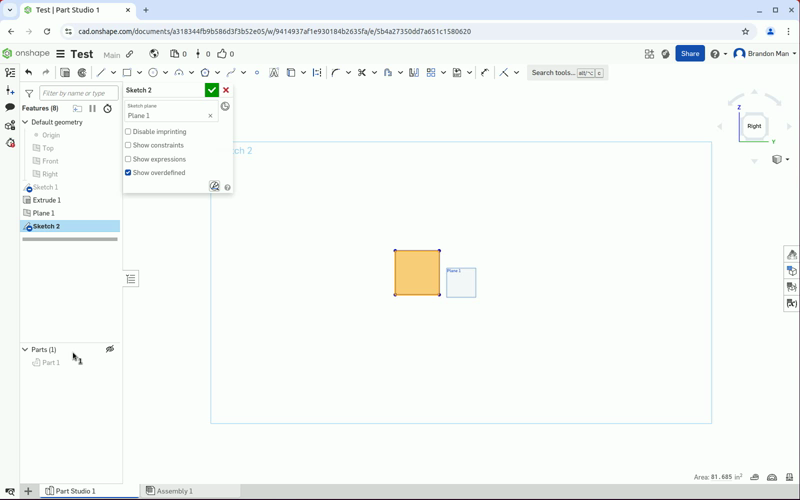
key(shift+y)
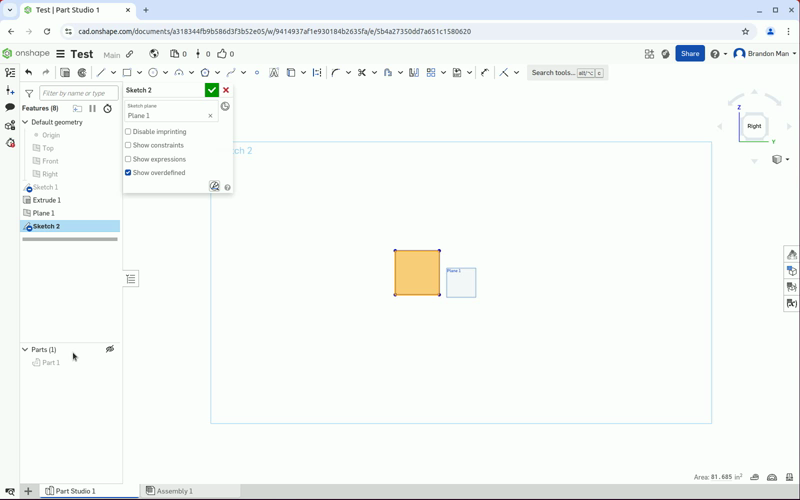
key(shift+e)
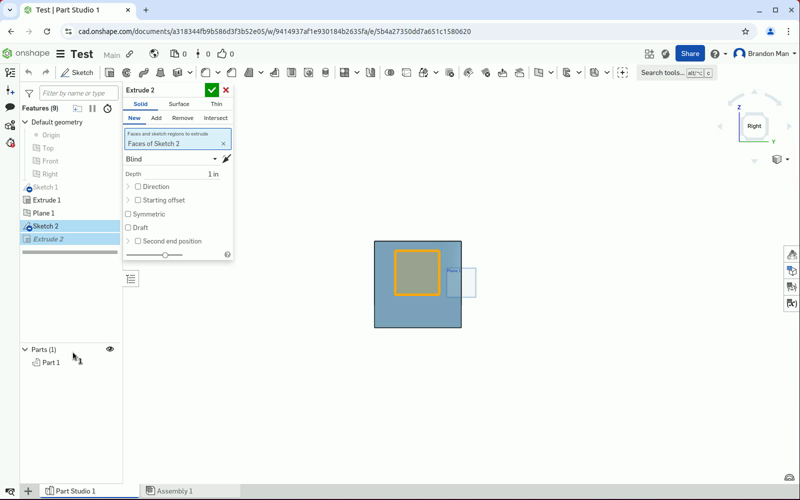
mouse_move(143, 106)
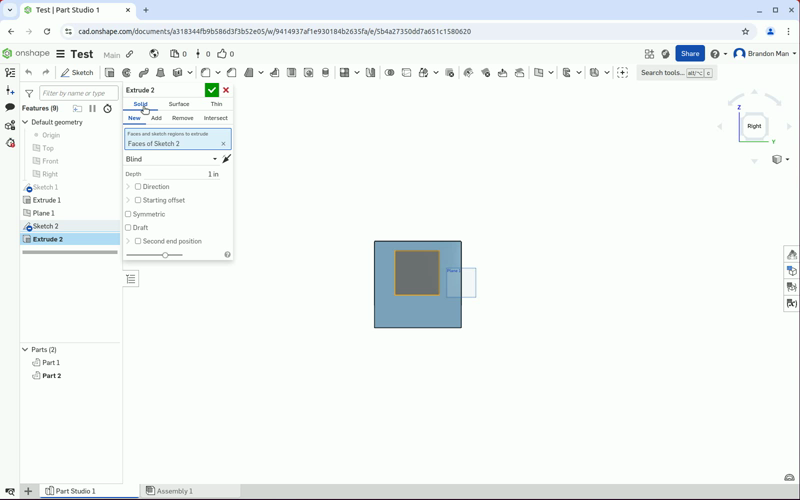
click(143, 106)
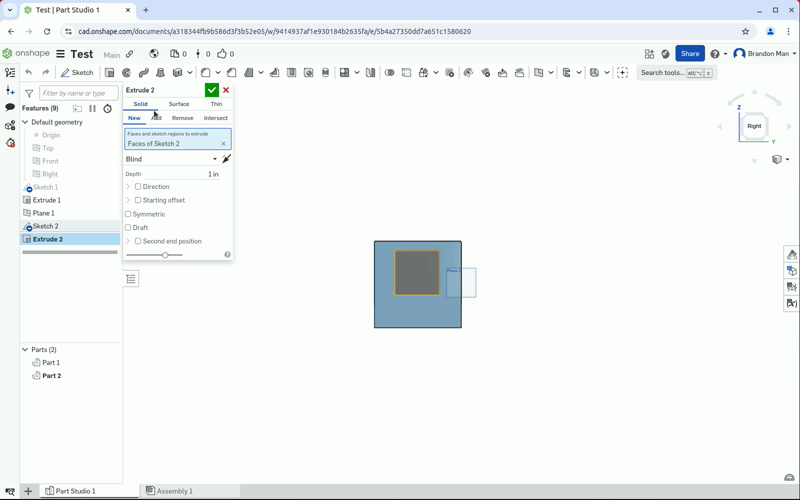
mouse_move(186, 120)
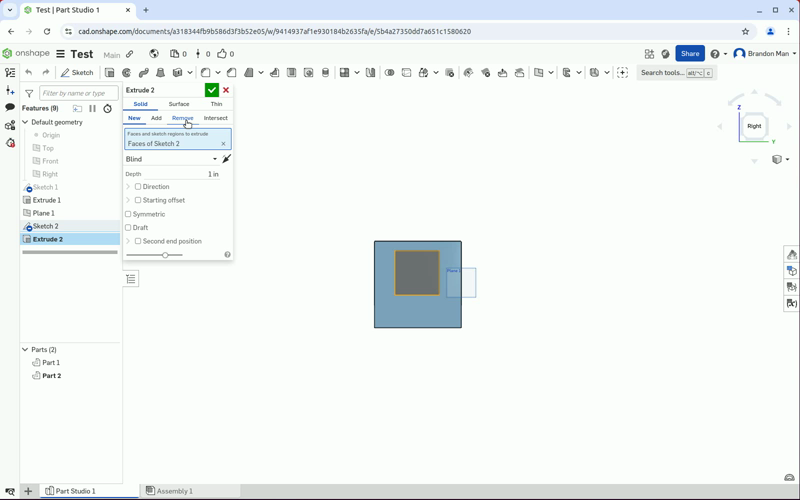
click(186, 120)
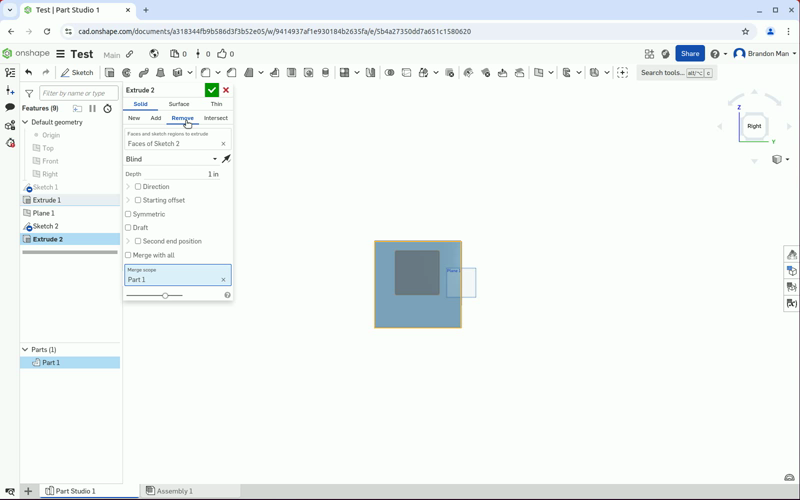
key(tab, 4)
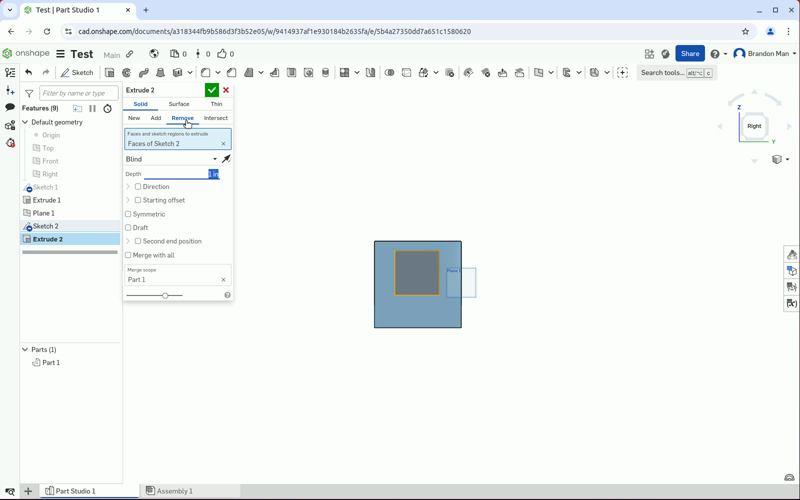
text(4.574)
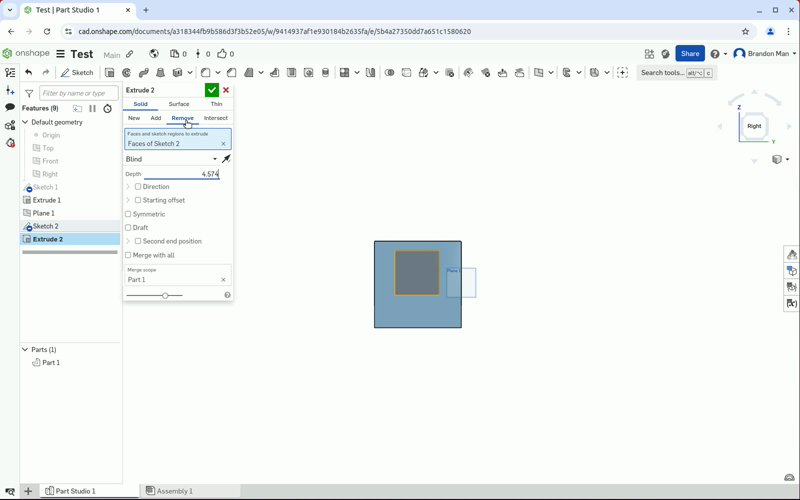
key(tab, 6)
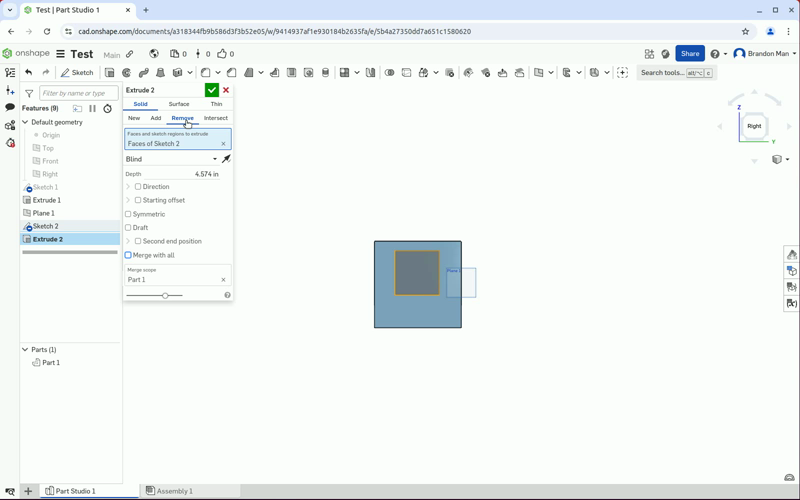
key(space)
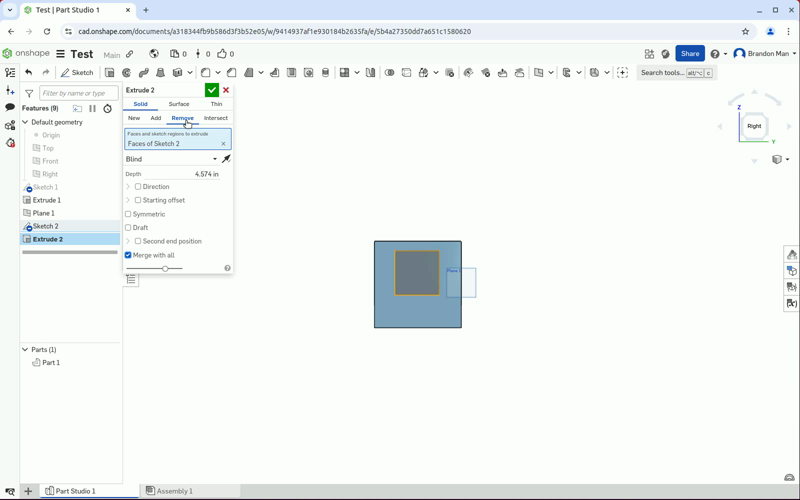
key(enter)
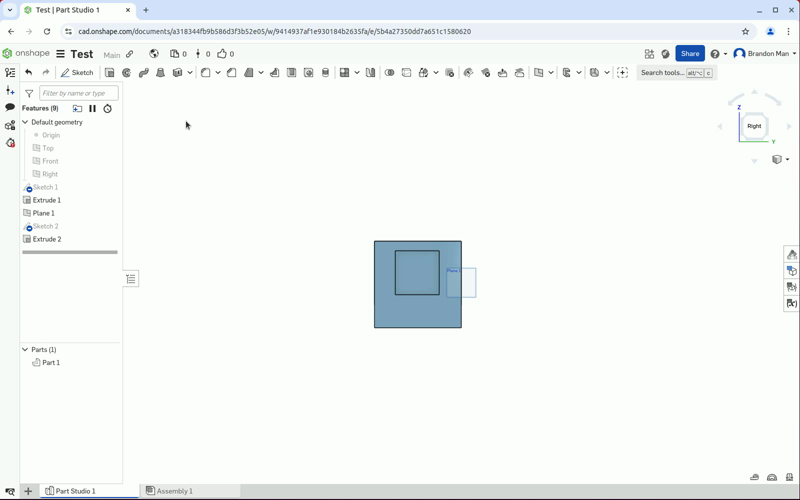
key(shift+h)
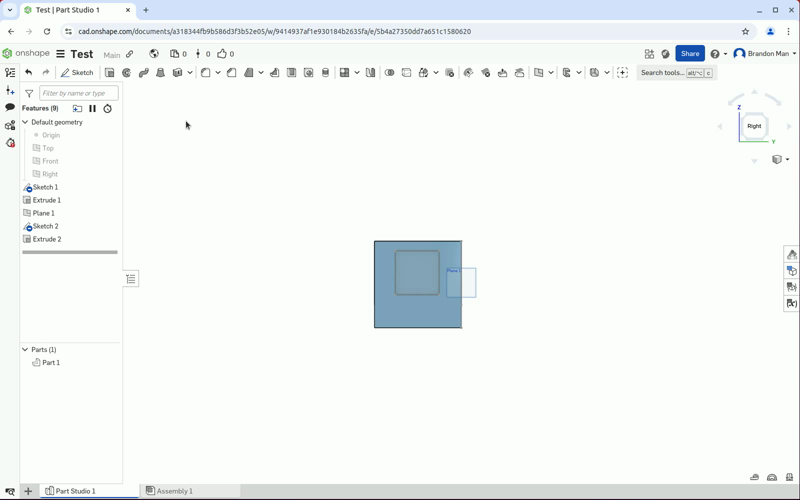
key(shift+h)
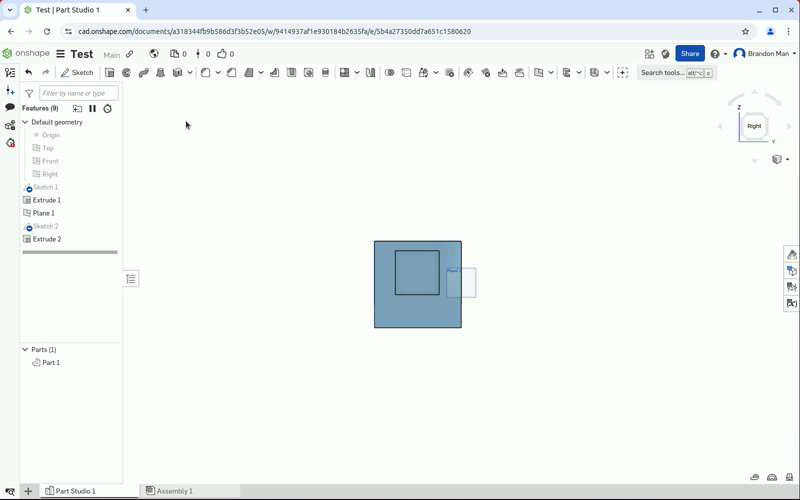
mouse_move(73, 189)
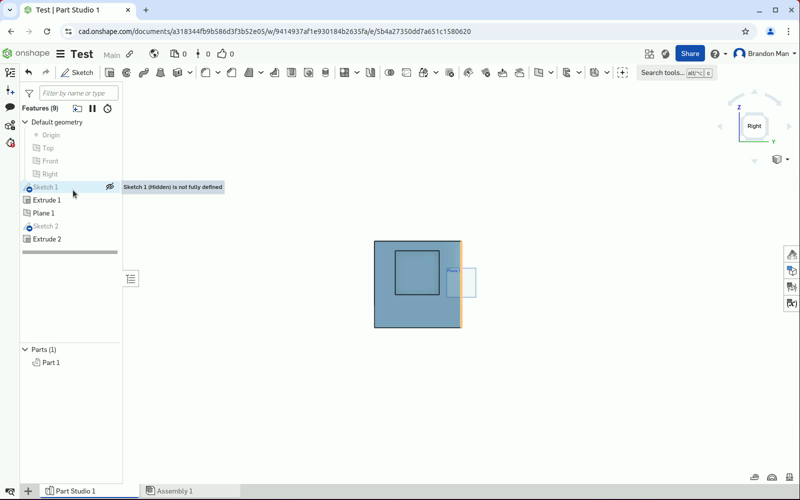
click(73, 189)
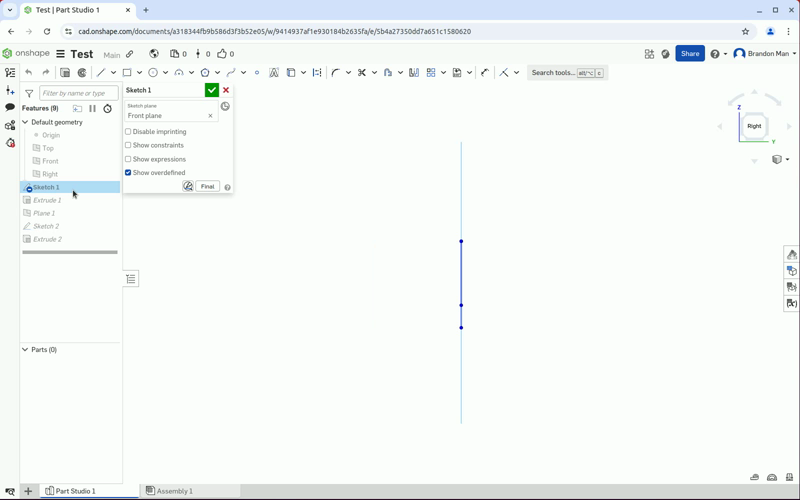
mouse_move(229, 92)
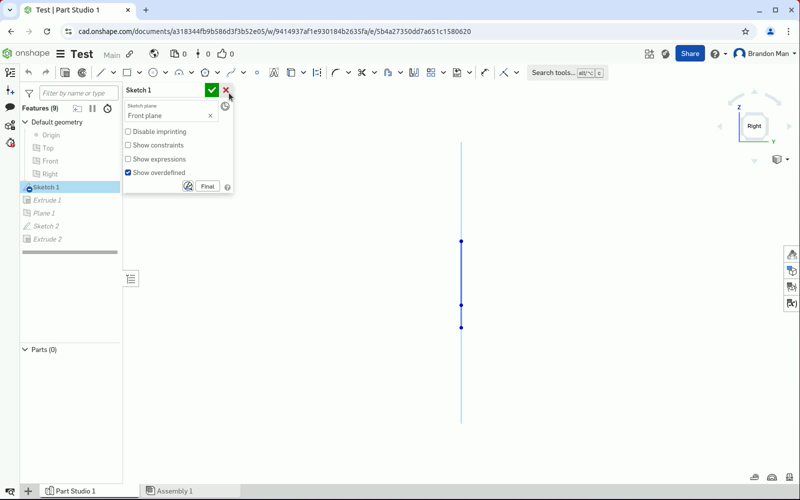
click(229, 92)
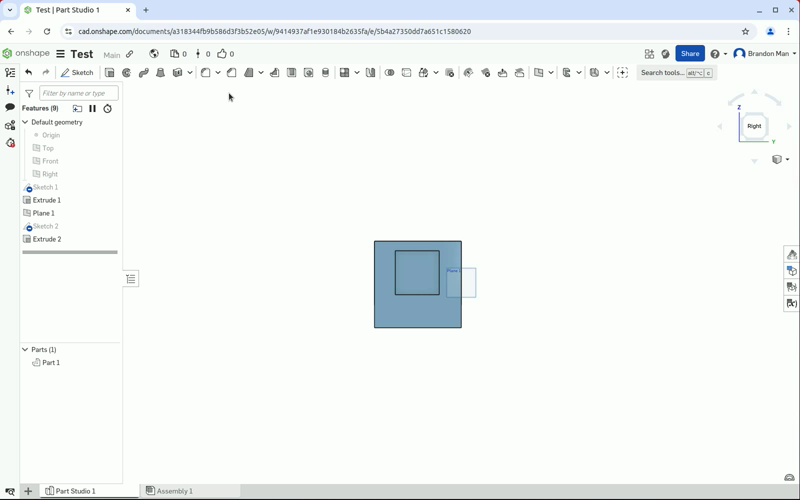
mouse_move(541, 75)
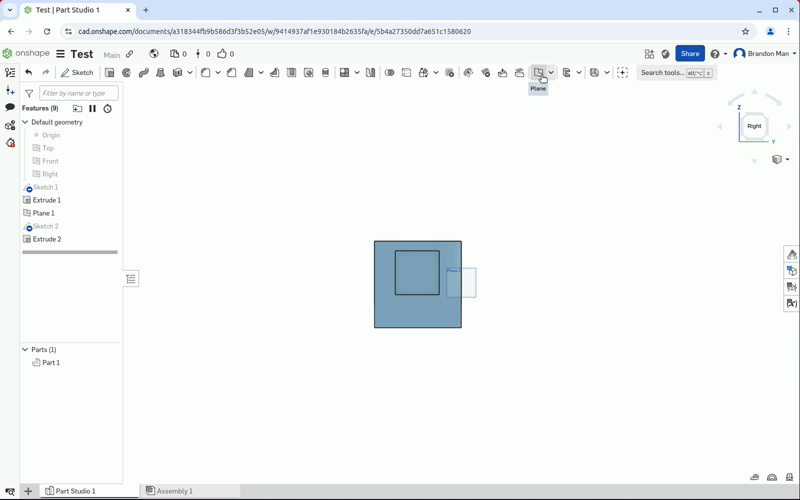
click(541, 75)
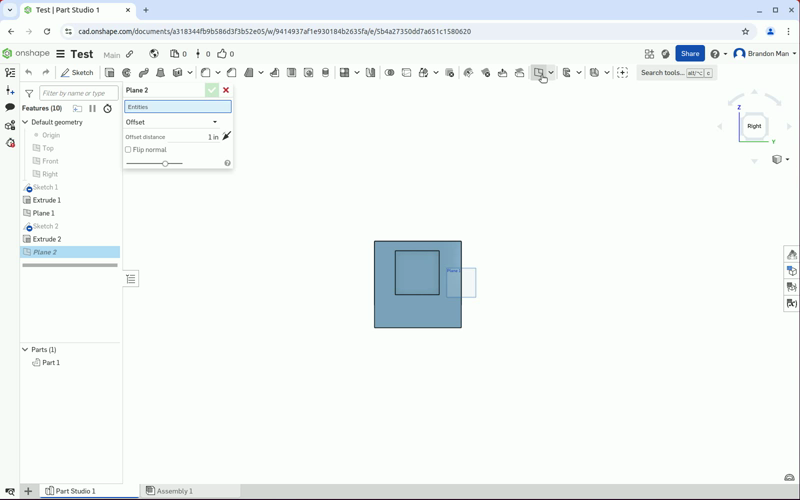
mouse_move(73, 176)
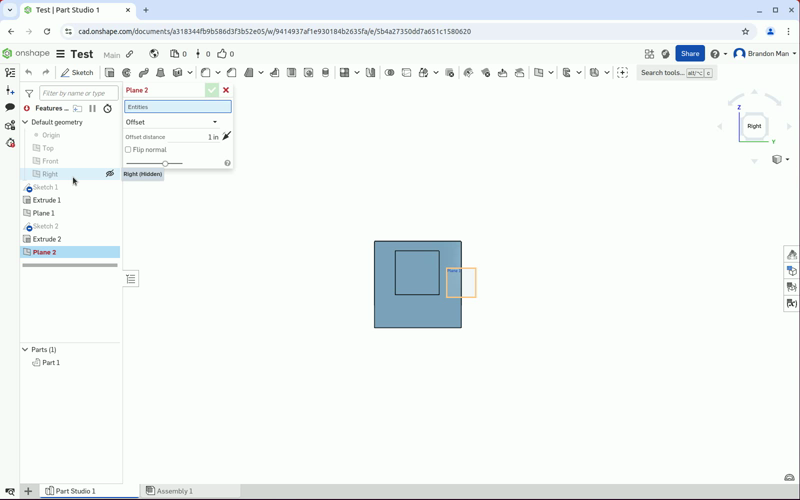
click(73, 176)
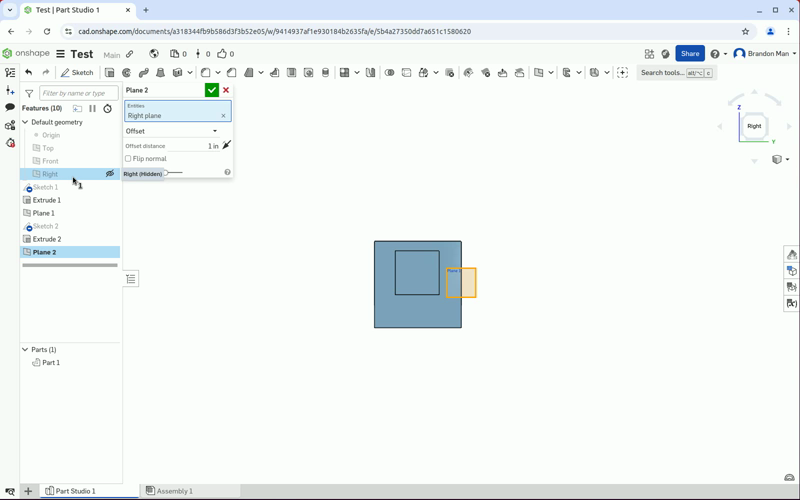
key(tab, 2)
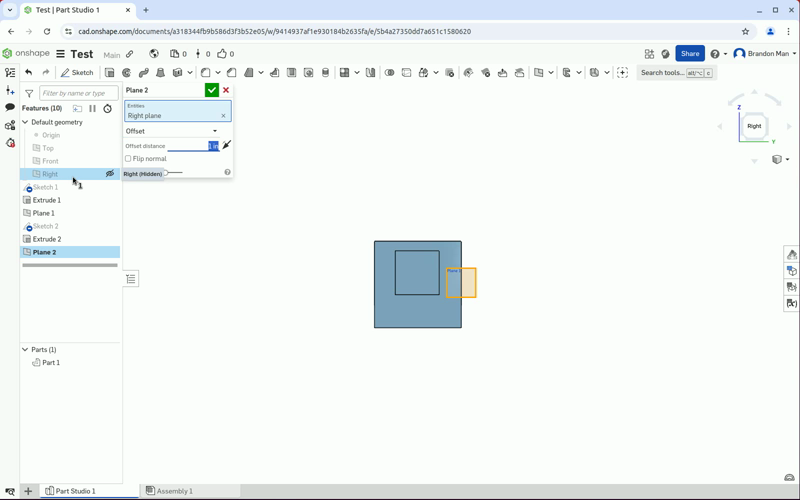
text(23.108)
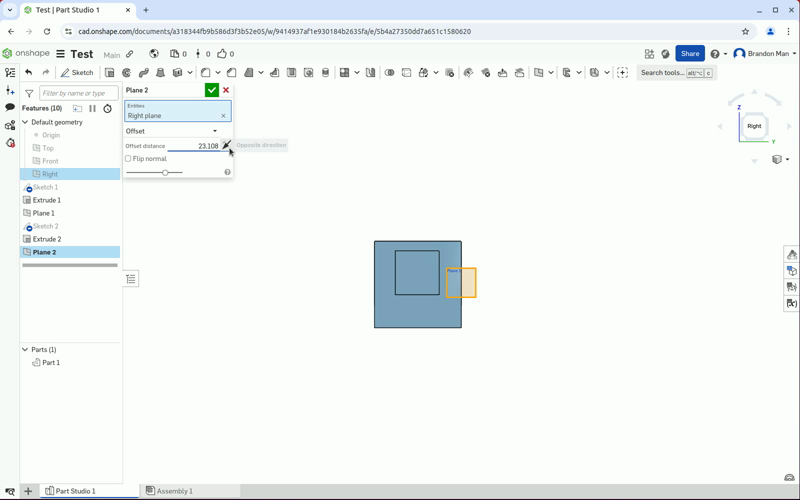
mouse_move(229, 147)
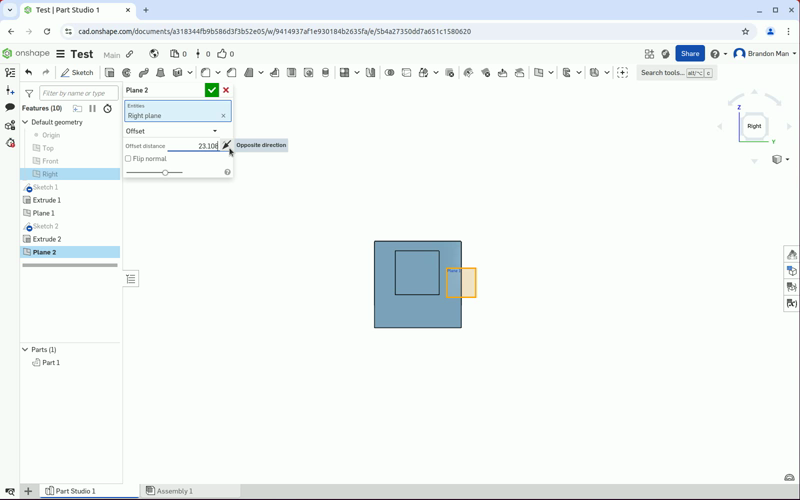
click(229, 147)
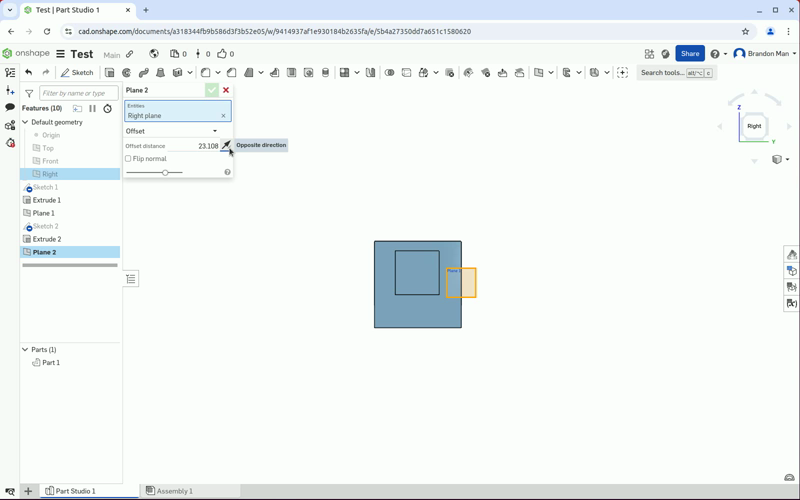
key(enter, 2)
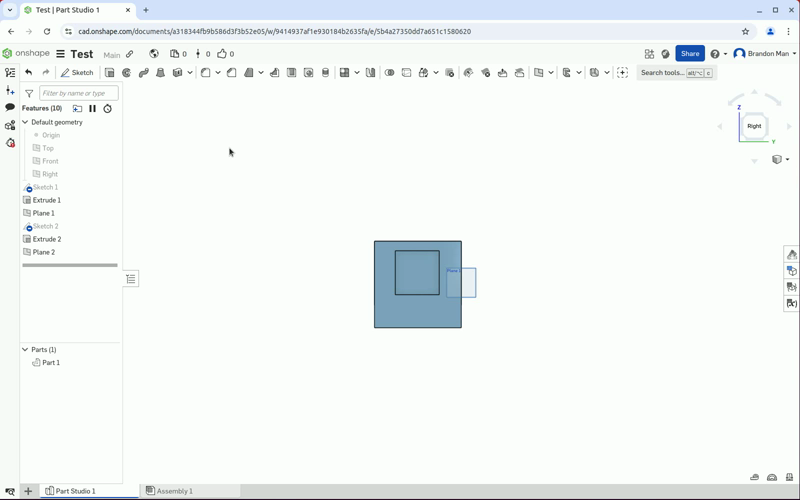
key(shift+s)
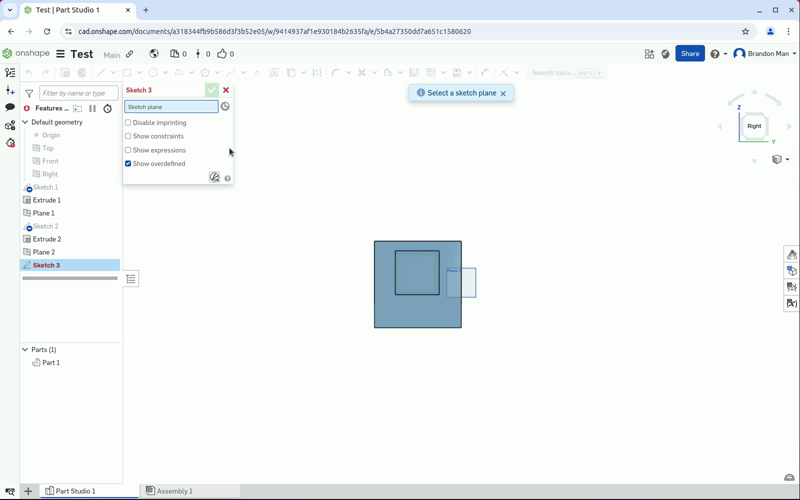
mouse_move(73, 254)
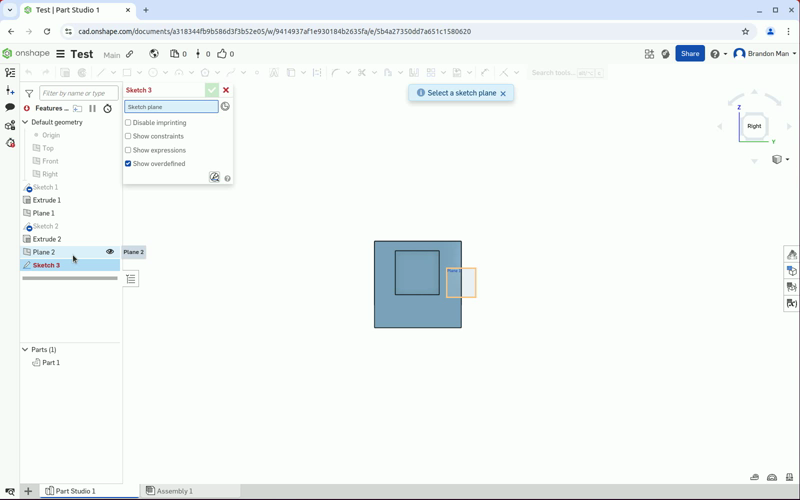
click(73, 254)
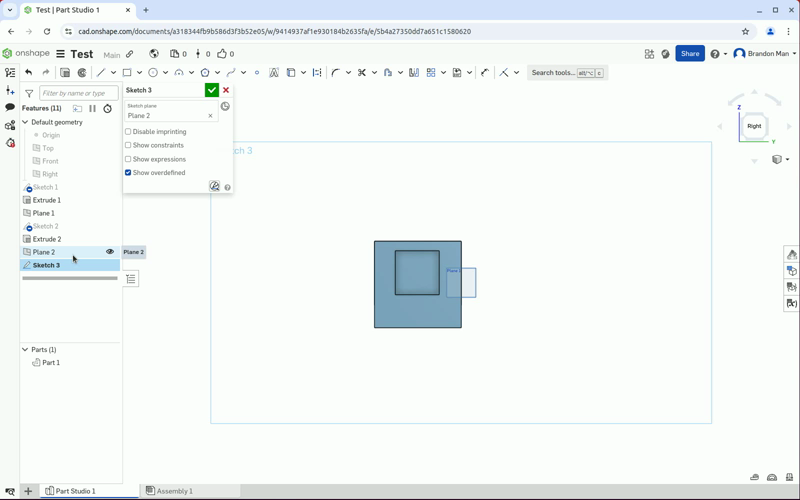
mouse_move(73, 352)
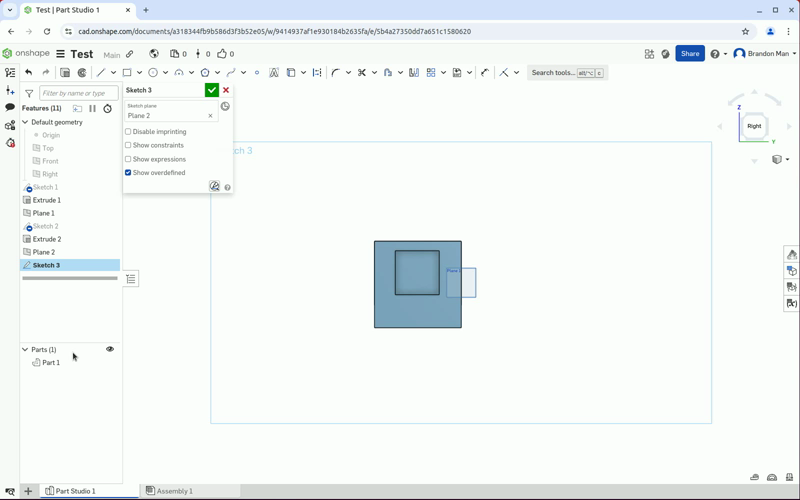
key(y)
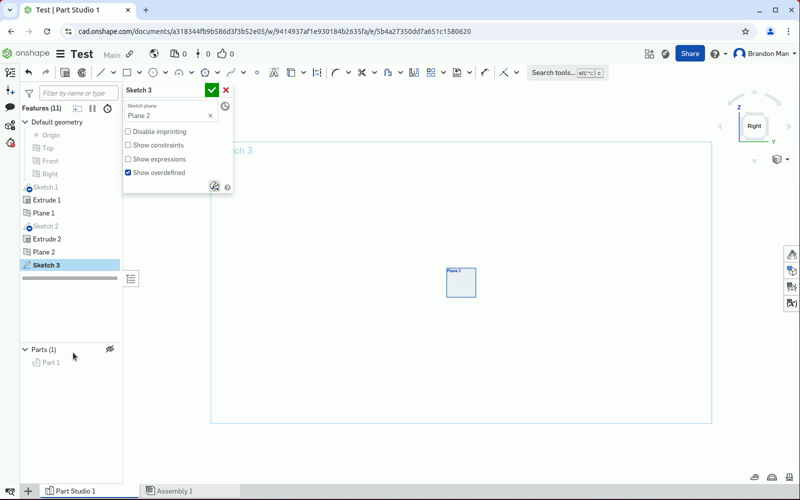
key(l)
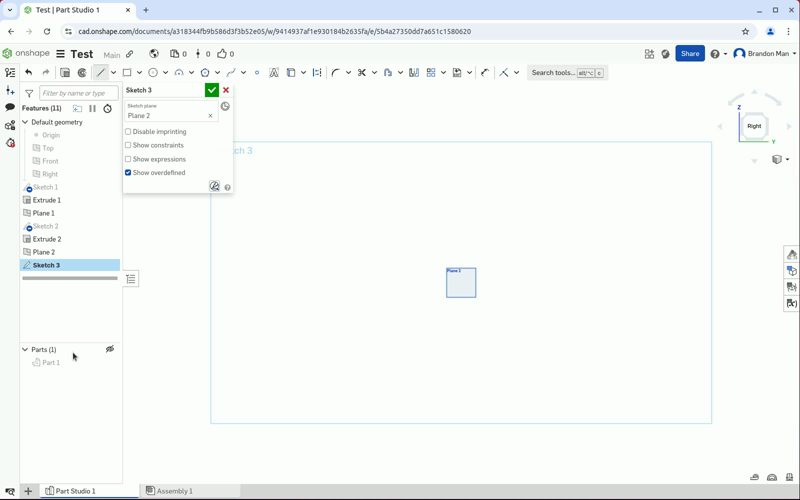
key_down(shift)
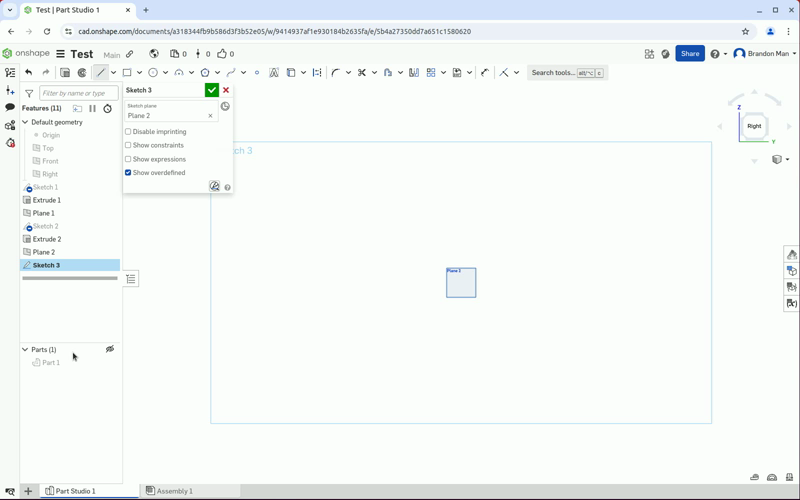
mouse_move(395, 294)
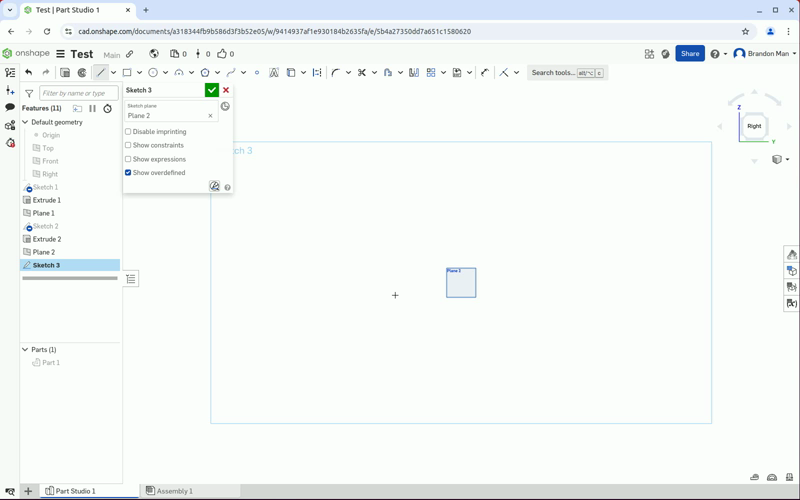
click(395, 294)
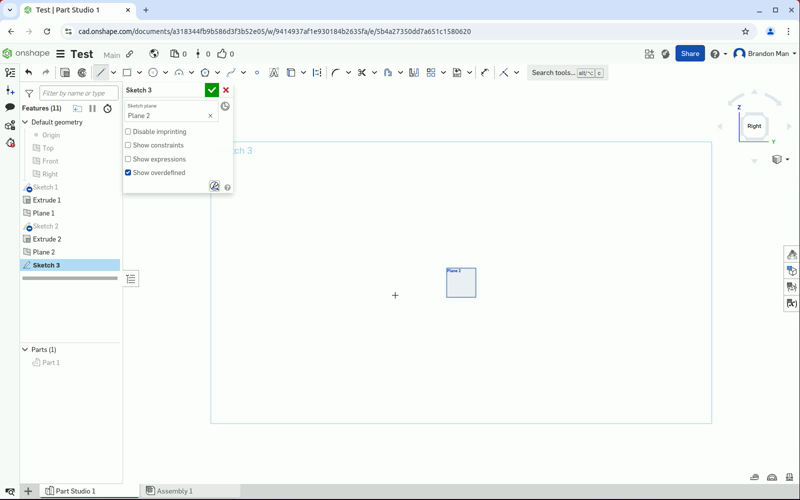
key_up(shift)
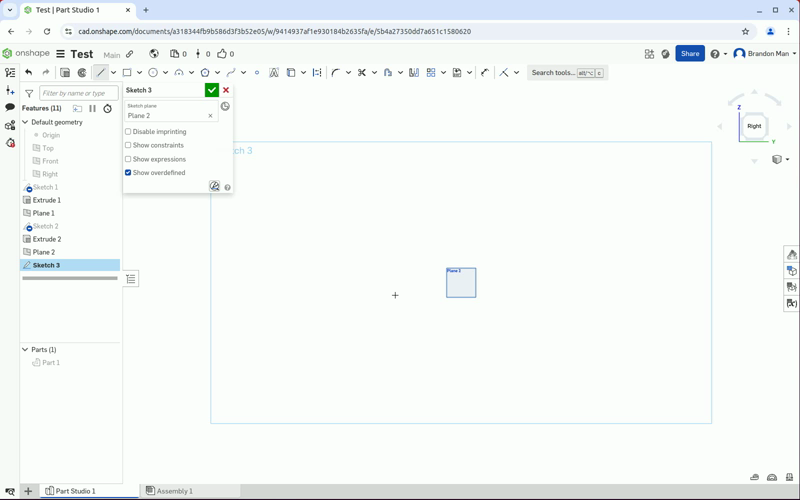
key_down(shift)
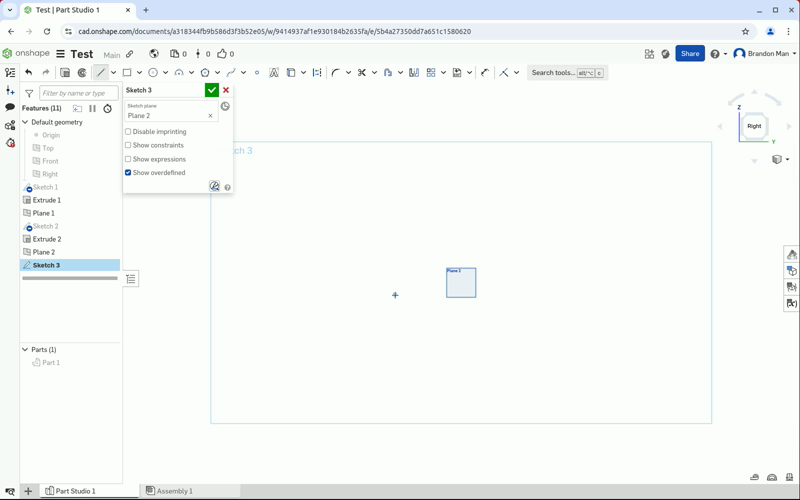
mouse_move(425, 294)
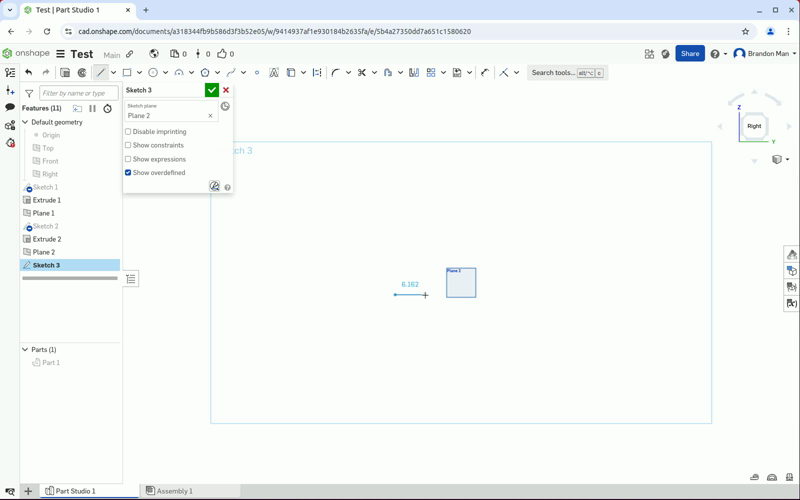
mouse_move(417, 294)
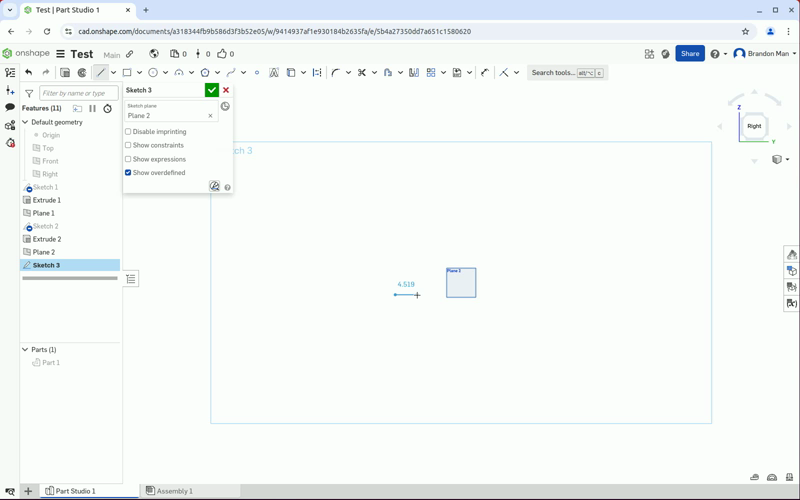
click(417, 294)
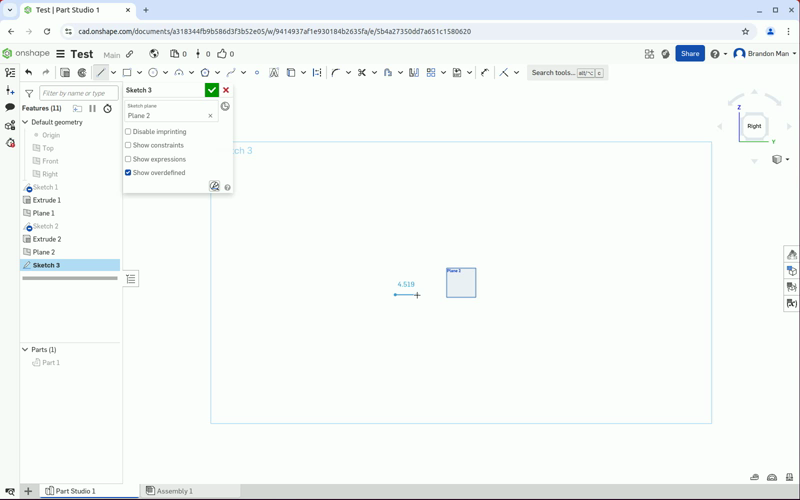
key_up(shift)
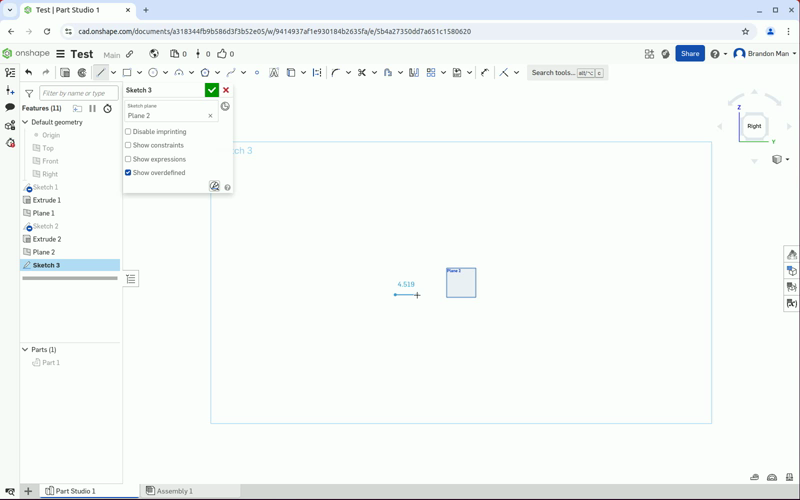
key_down(shift)
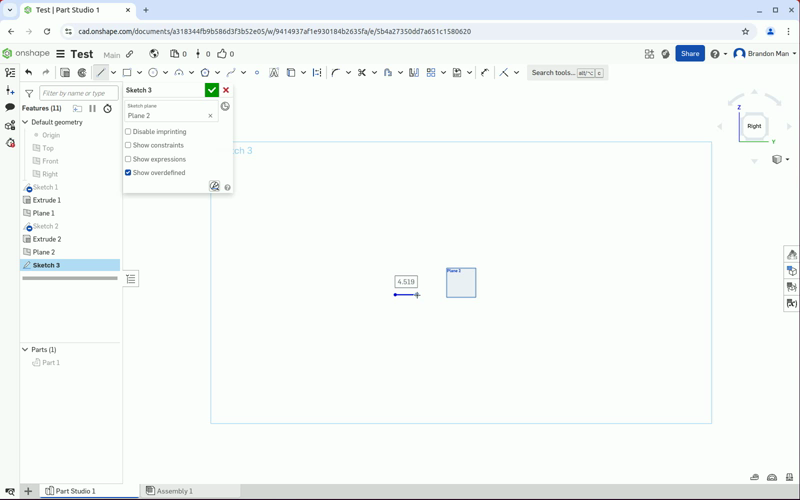
mouse_move(447, 294)
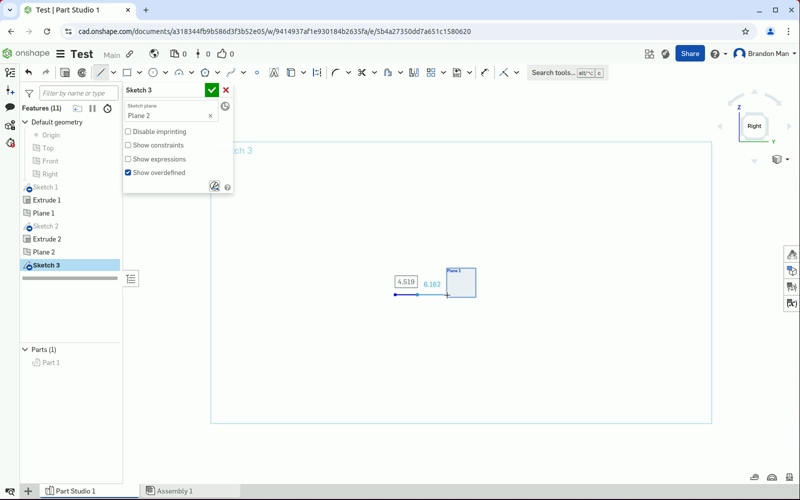
mouse_move(439, 294)
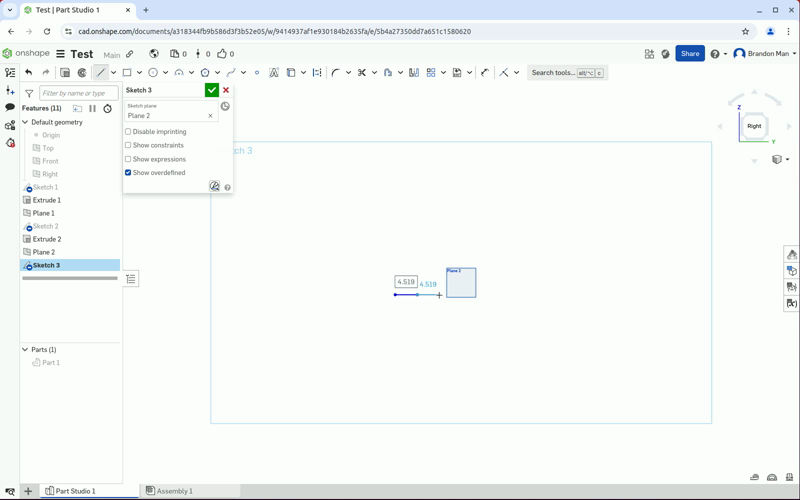
click(439, 294)
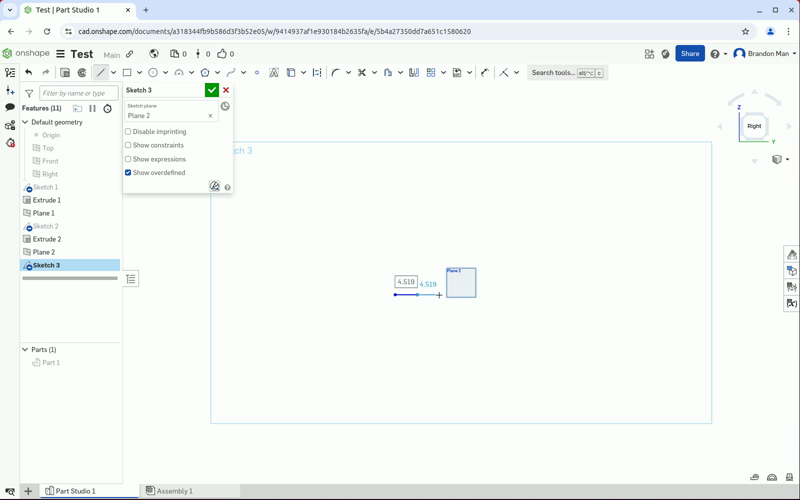
key_up(shift)
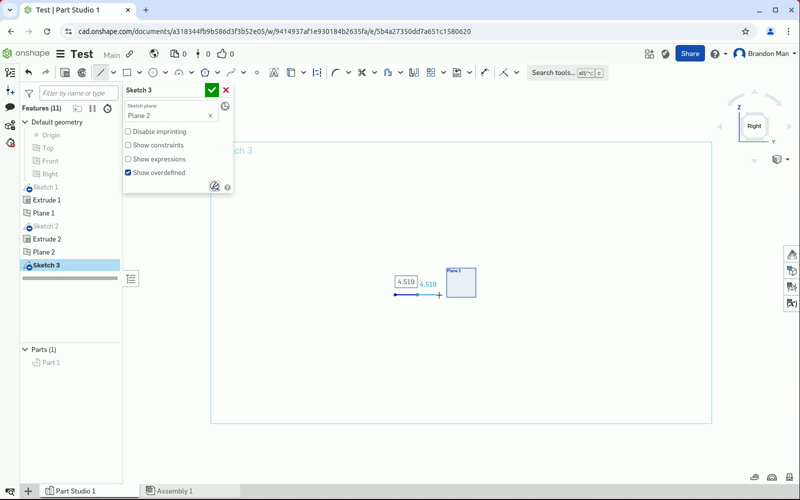
key_down(shift)
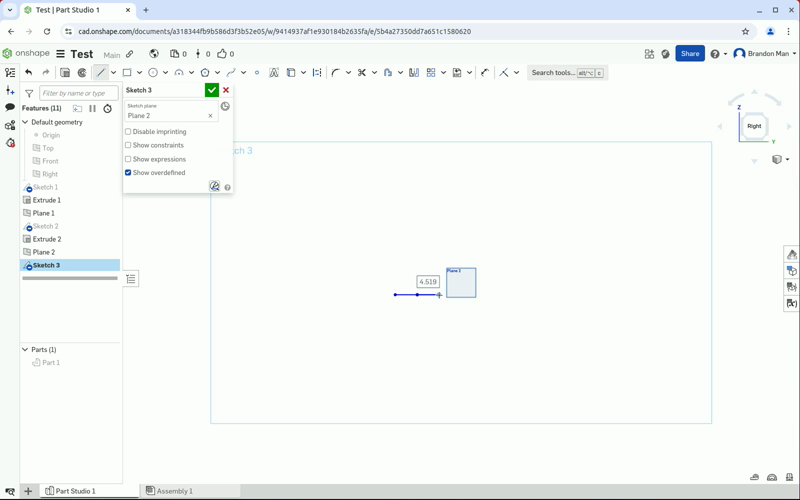
mouse_move(469, 294)
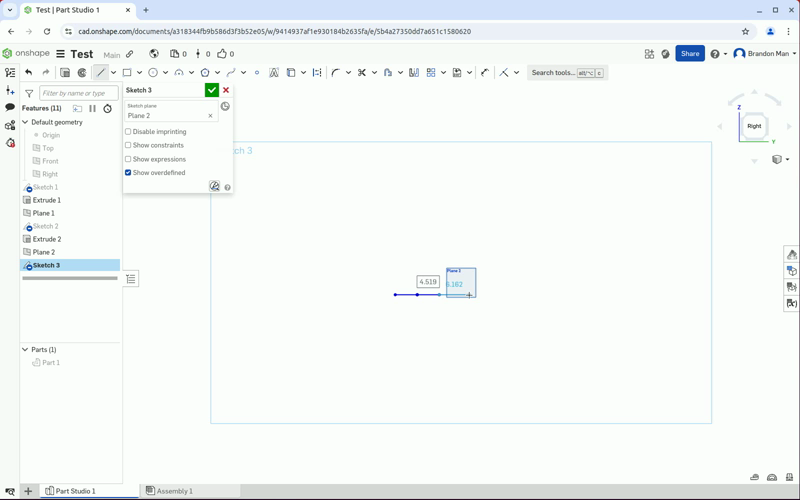
mouse_move(439, 250)
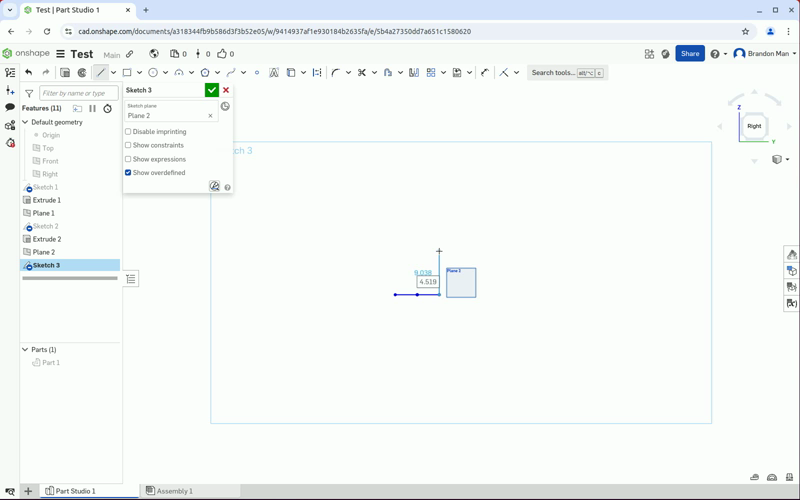
click(439, 250)
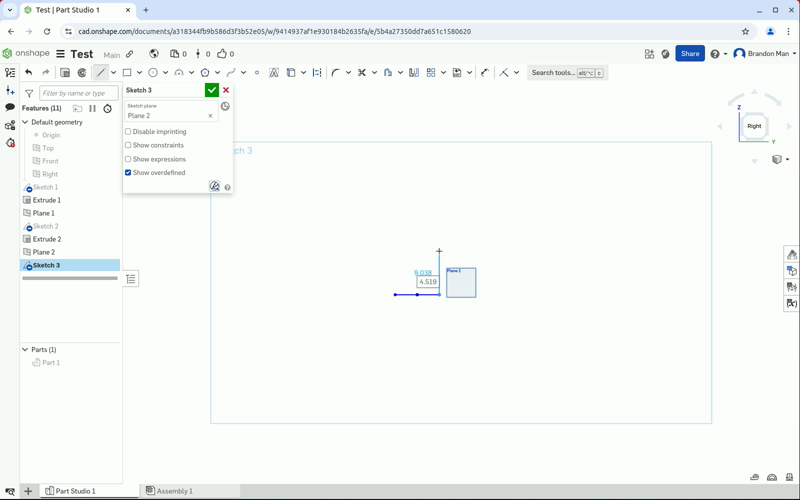
key_up(shift)
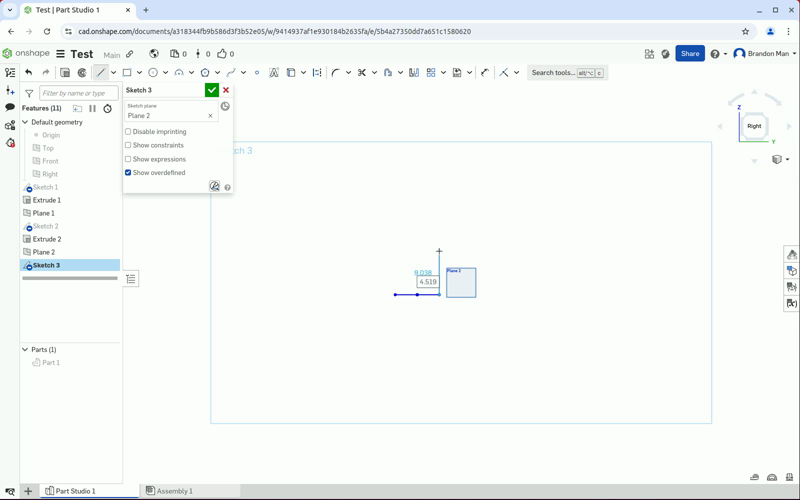
key_down(shift)
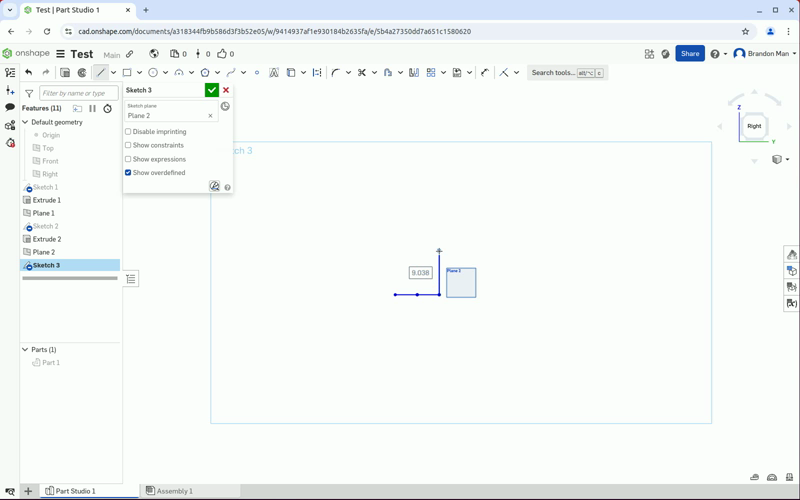
mouse_move(469, 250)
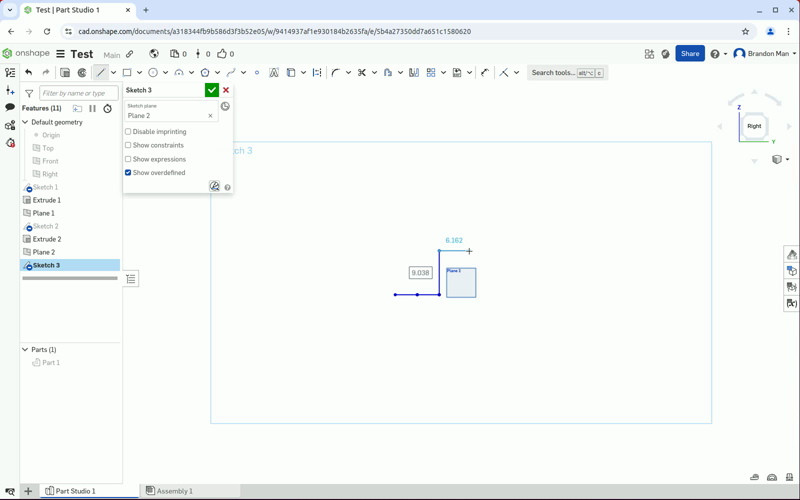
mouse_move(395, 250)
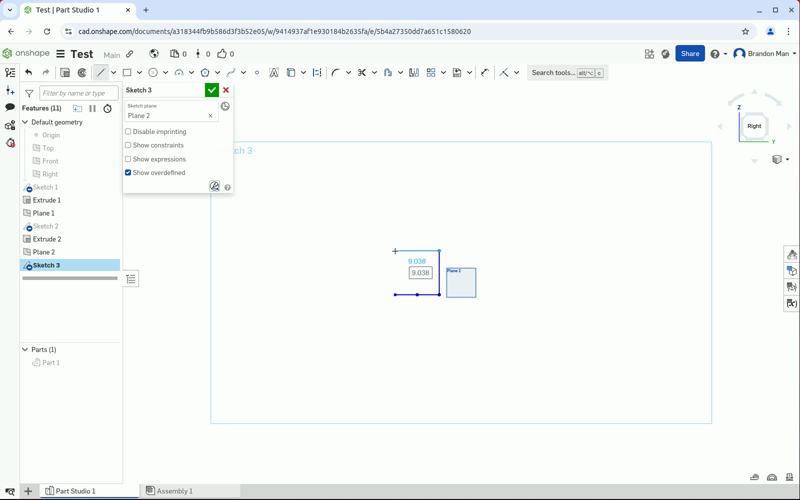
click(395, 250)
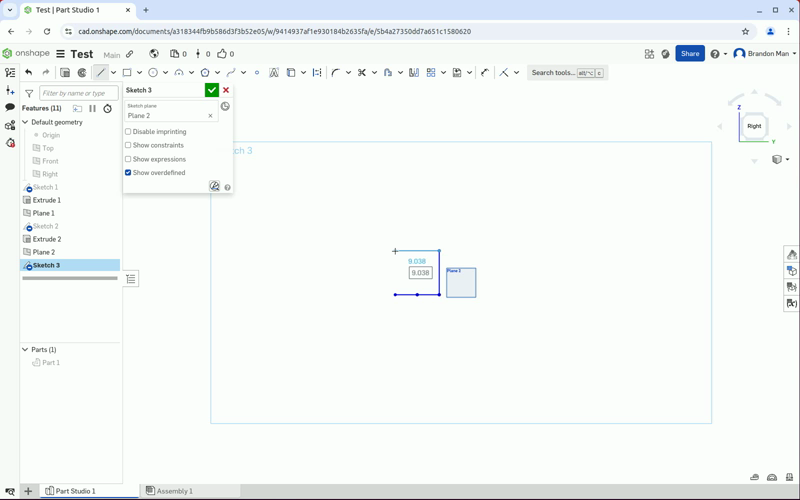
key_up(shift)
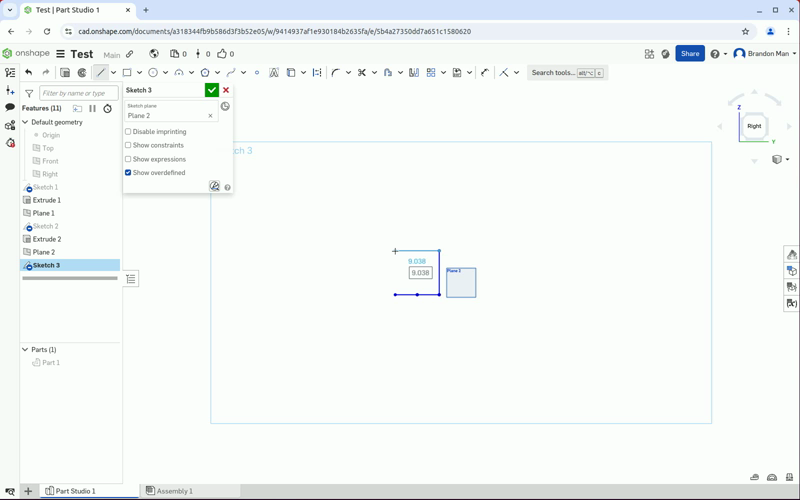
key_down(shift)
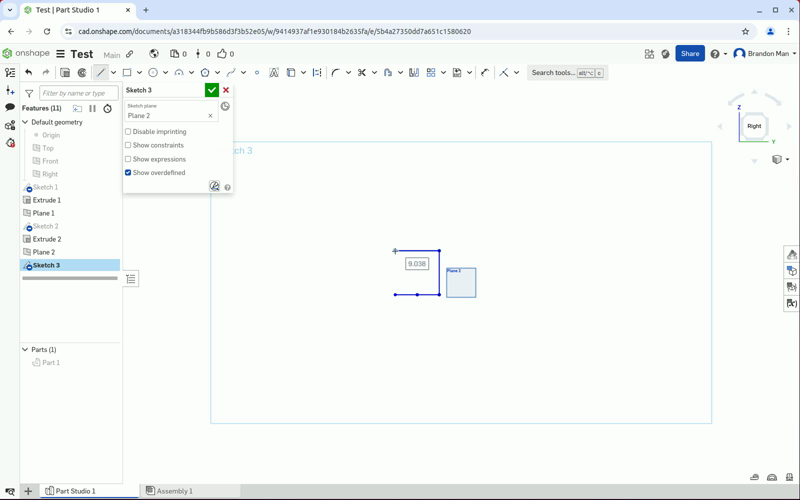
mouse_move(425, 250)
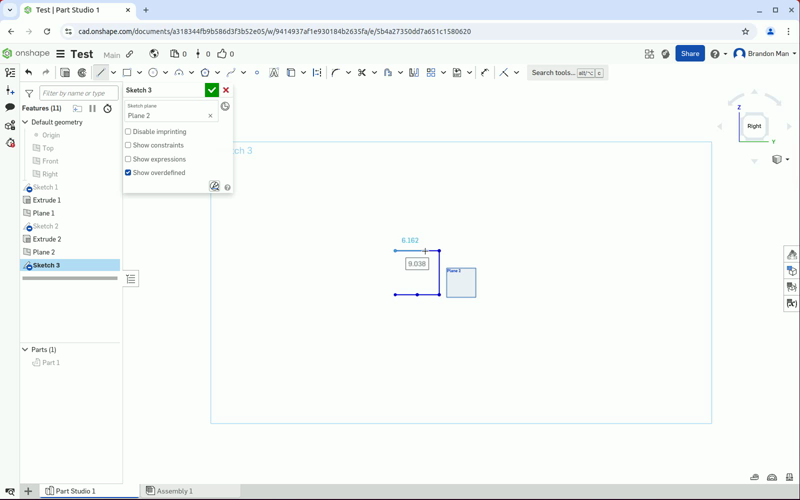
mouse_move(395, 272)
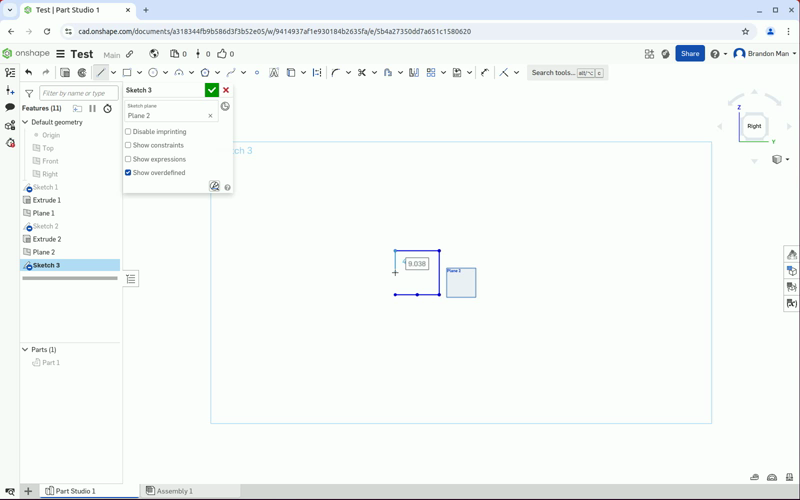
click(395, 272)
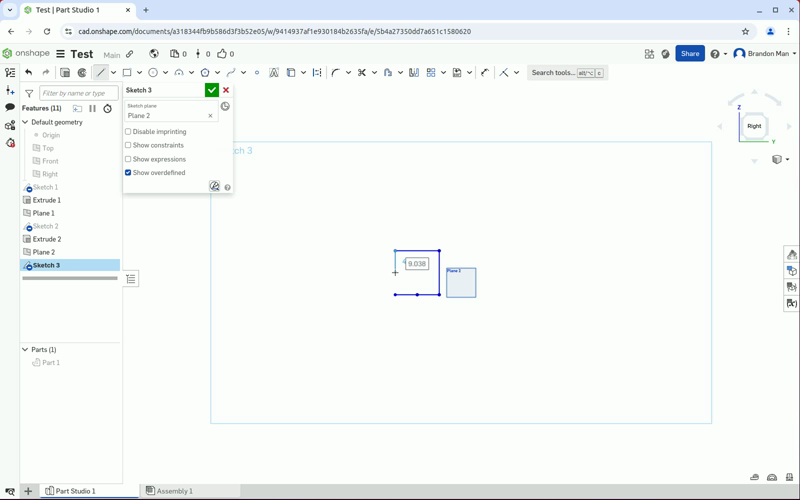
key_up(shift)
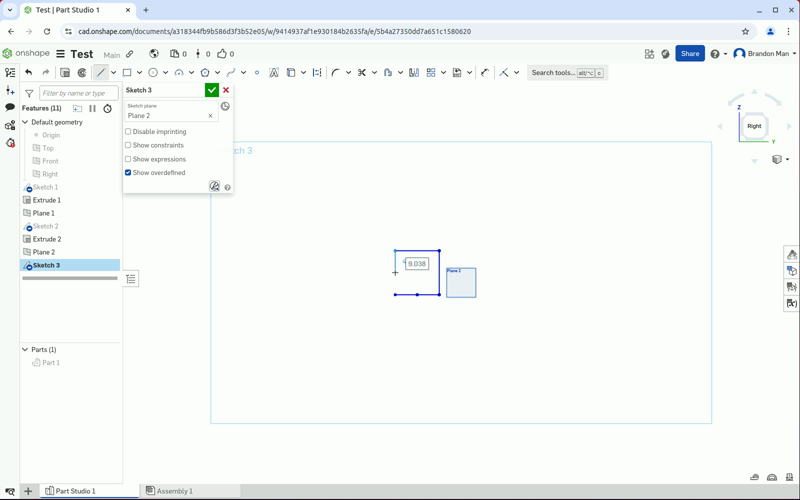
mouse_move(425, 272)
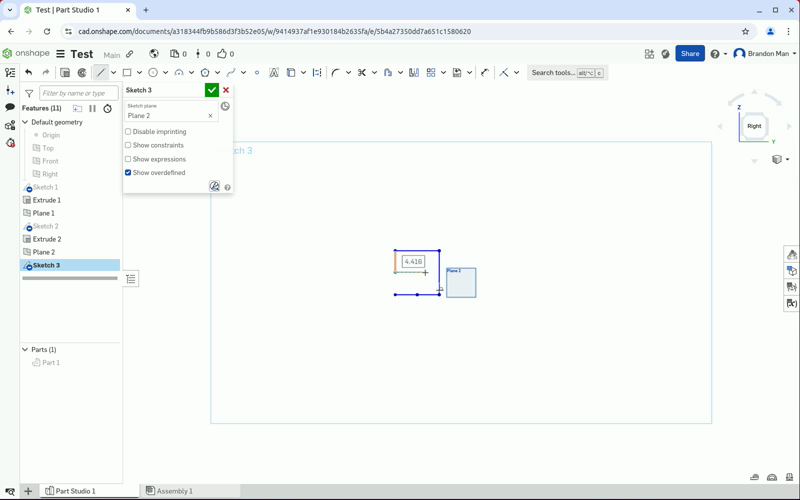
key_down(shift)
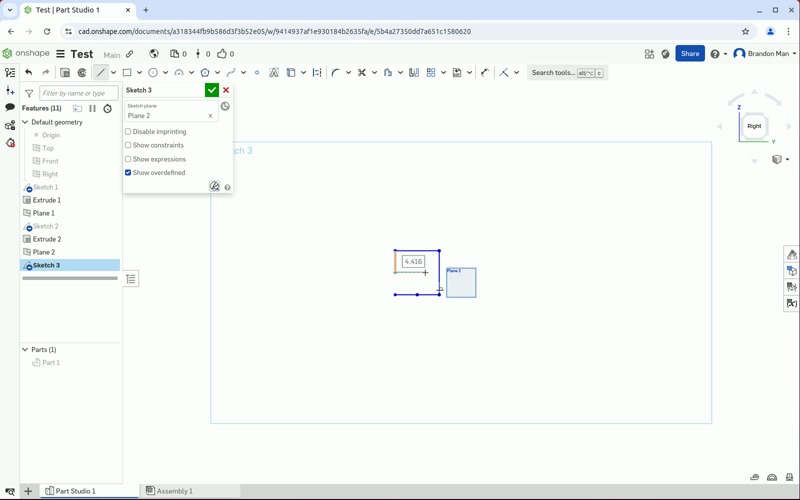
mouse_move(395, 294)
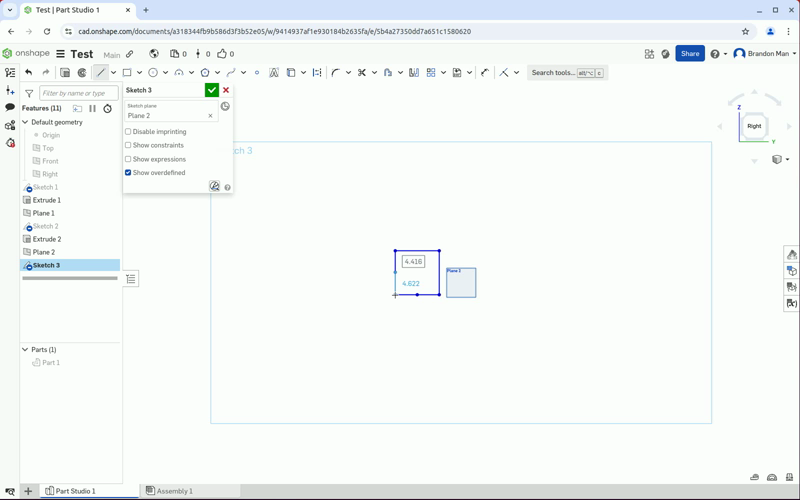
key_up(shift)
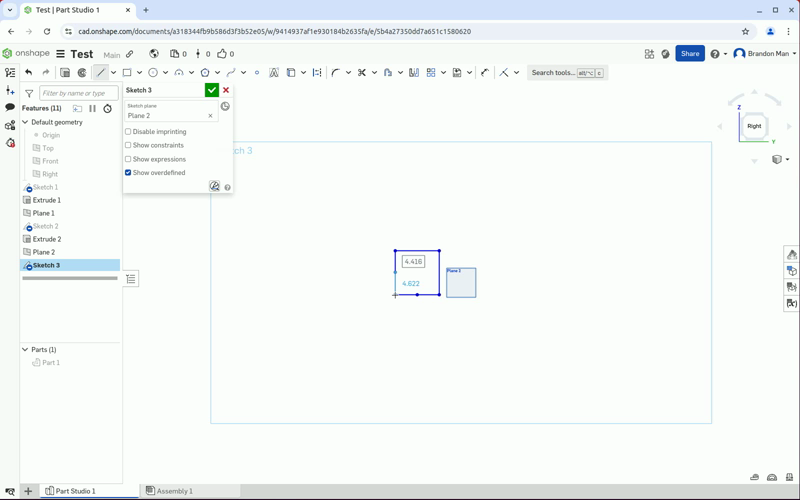
click(395, 294)
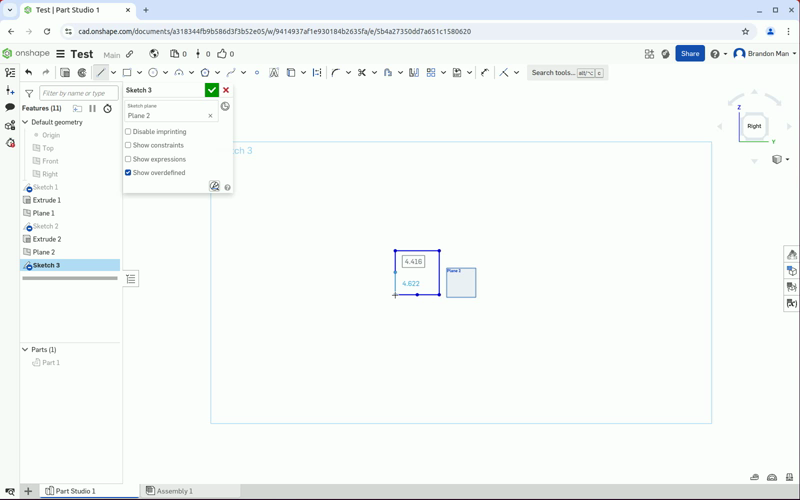
key(esc)
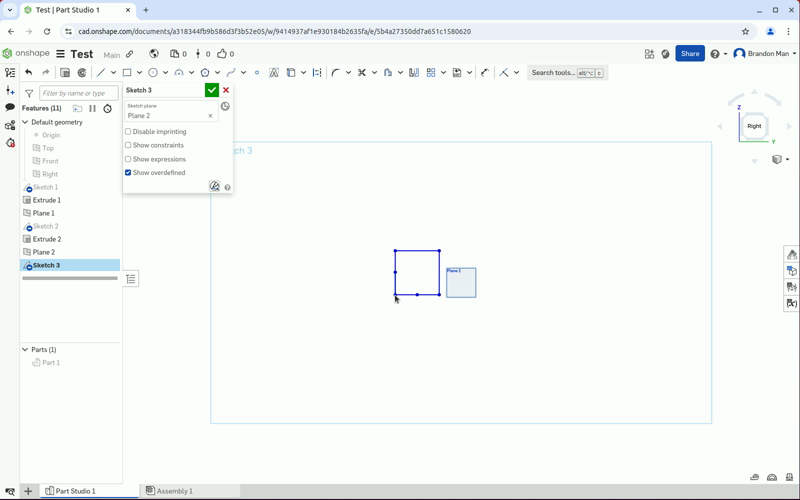
mouse_move(421, 258)
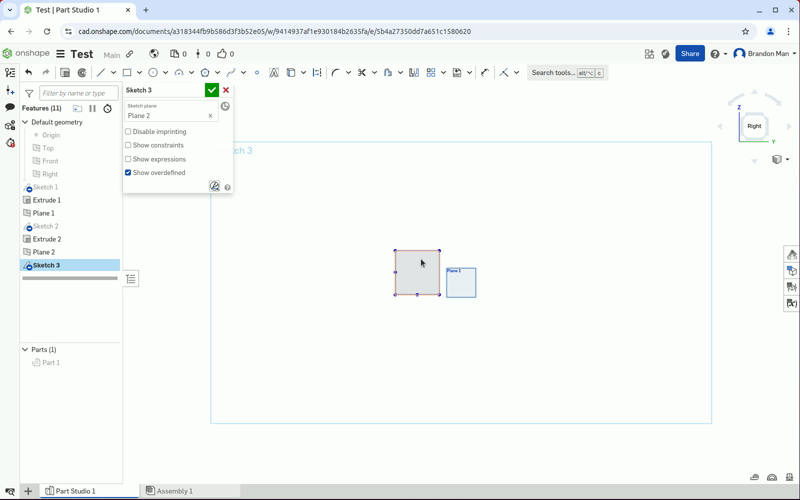
click(421, 258)
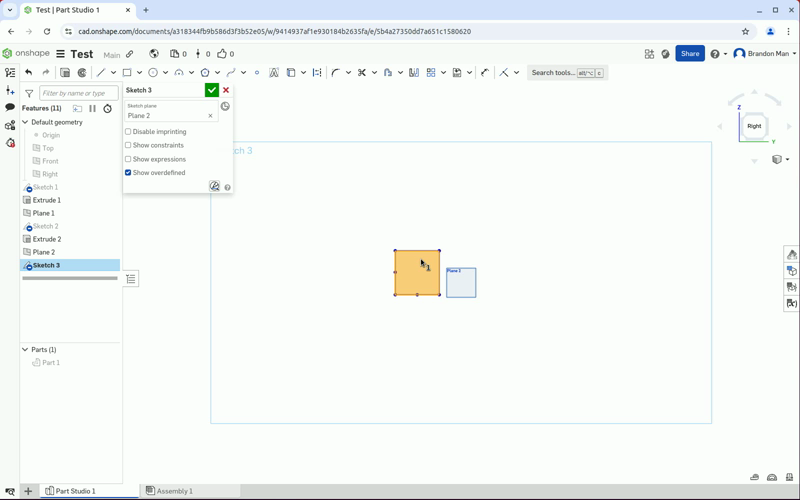
mouse_move(73, 352)
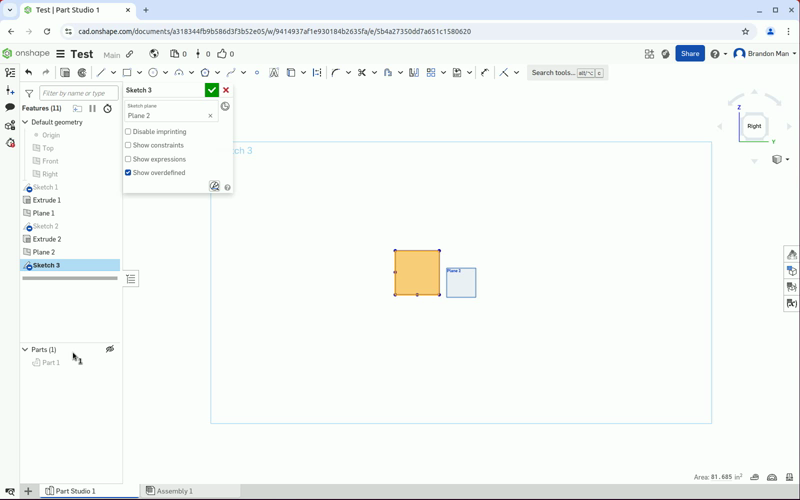
key(shift+y)
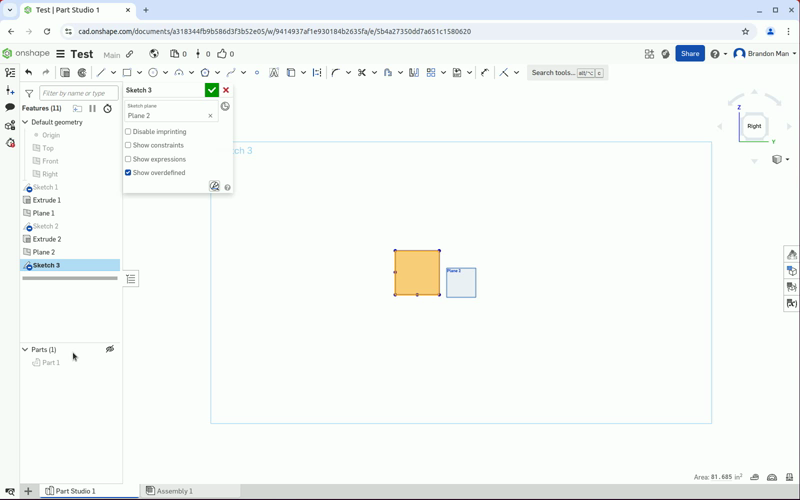
key(shift+e)
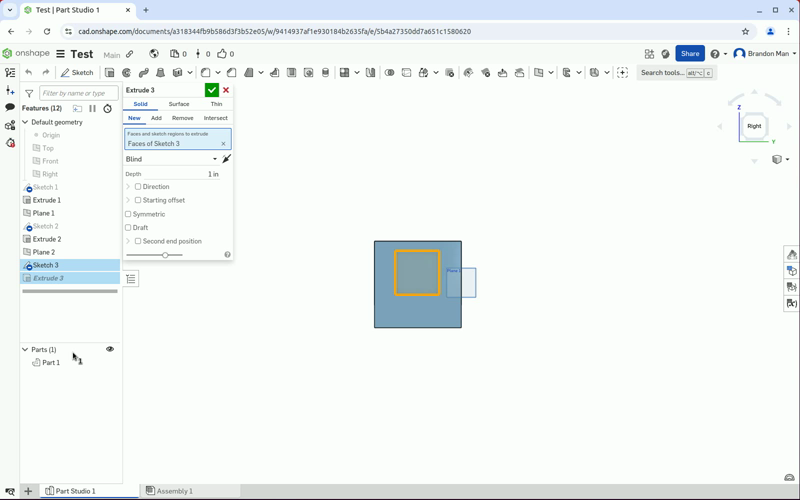
mouse_move(143, 106)
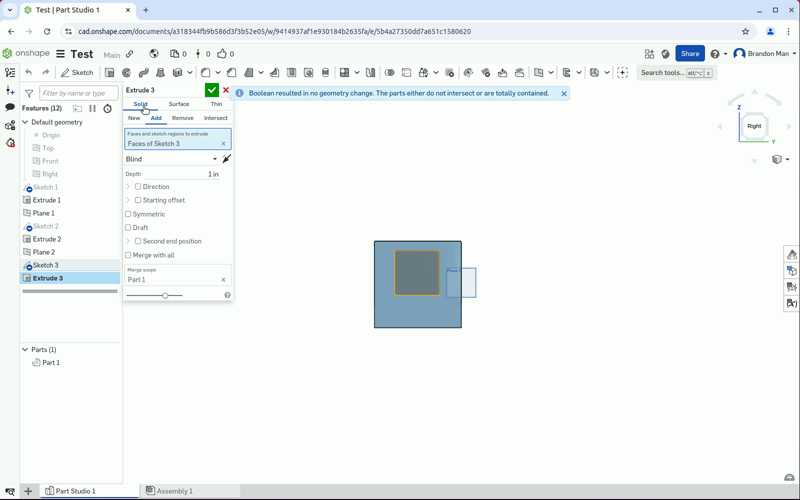
click(143, 106)
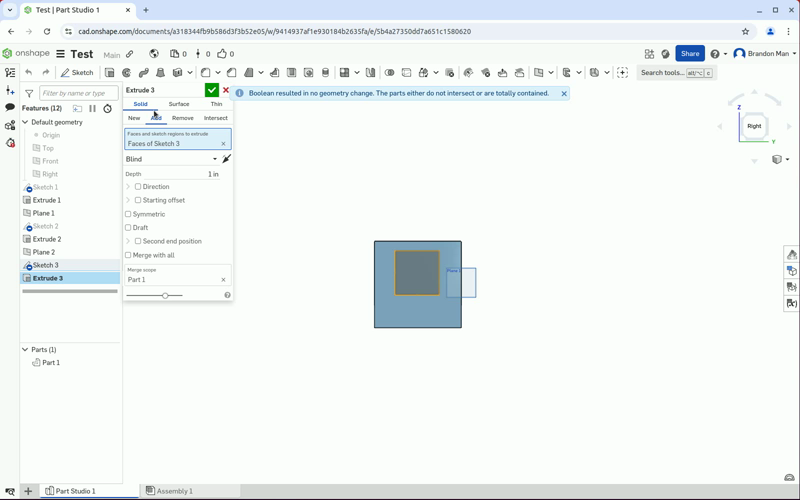
mouse_move(186, 120)
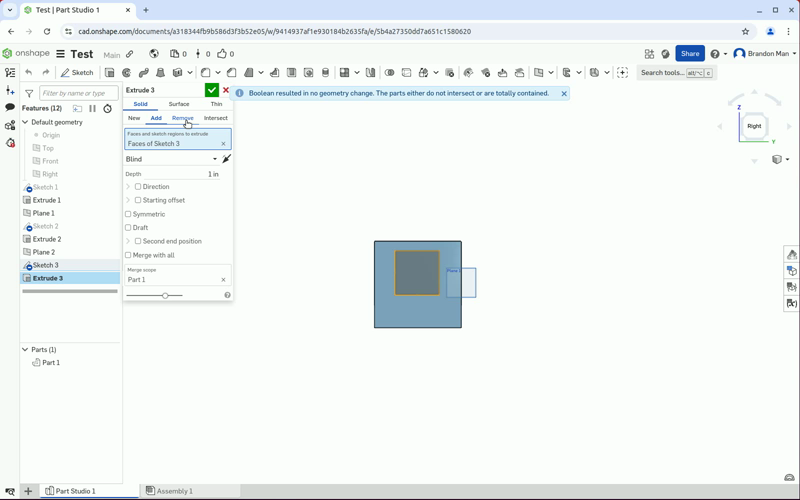
click(186, 120)
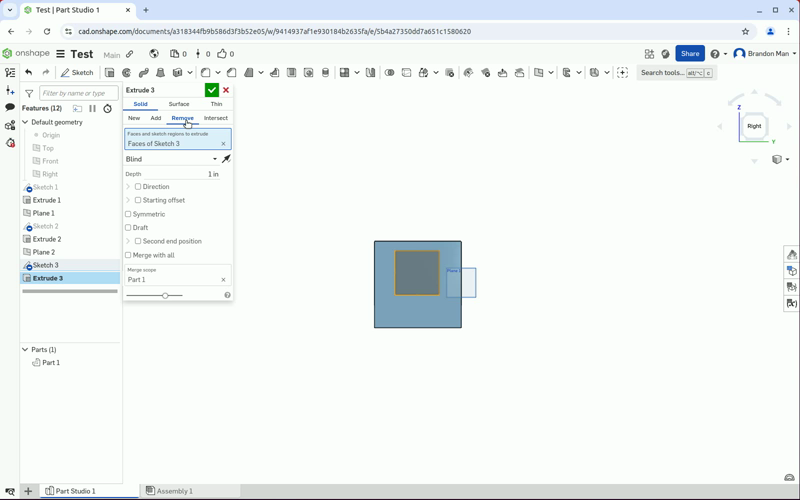
key(tab, 4)
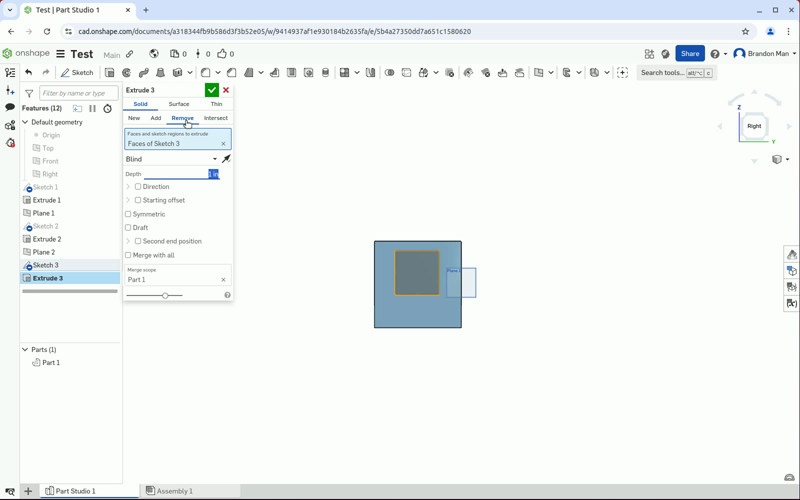
text(4.574)
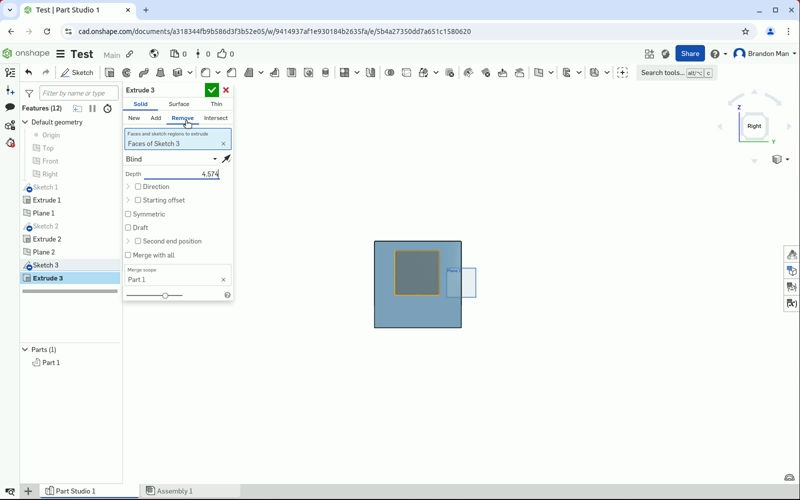
key(tab, 6)
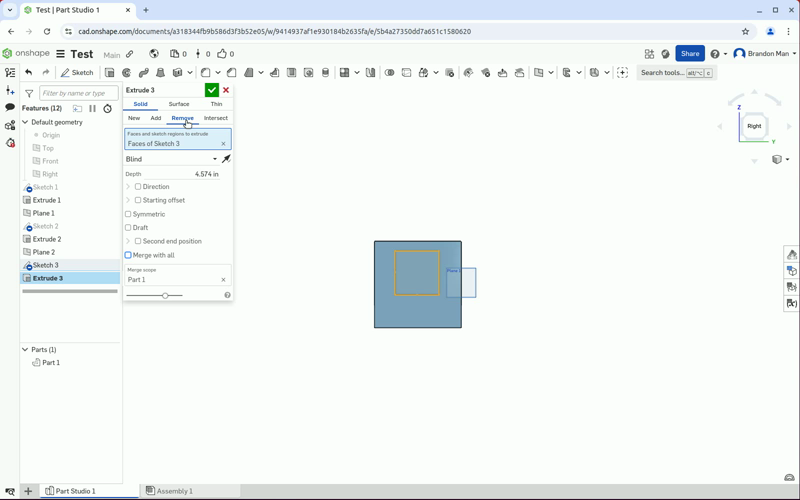
key(space)
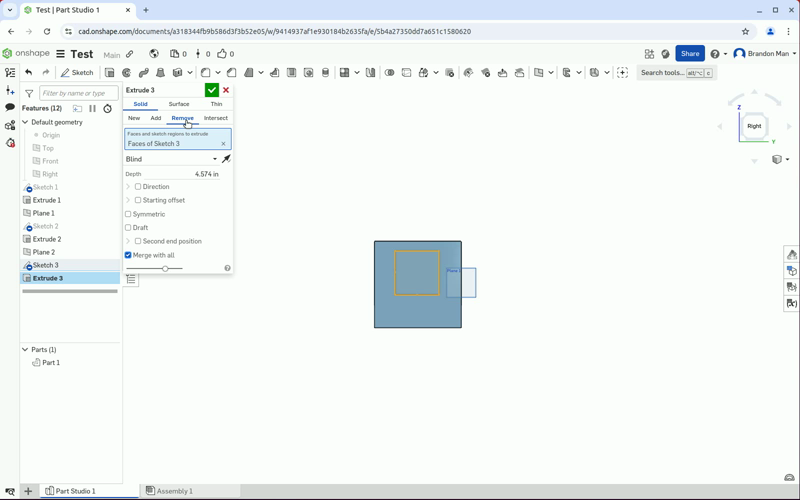
key(enter)
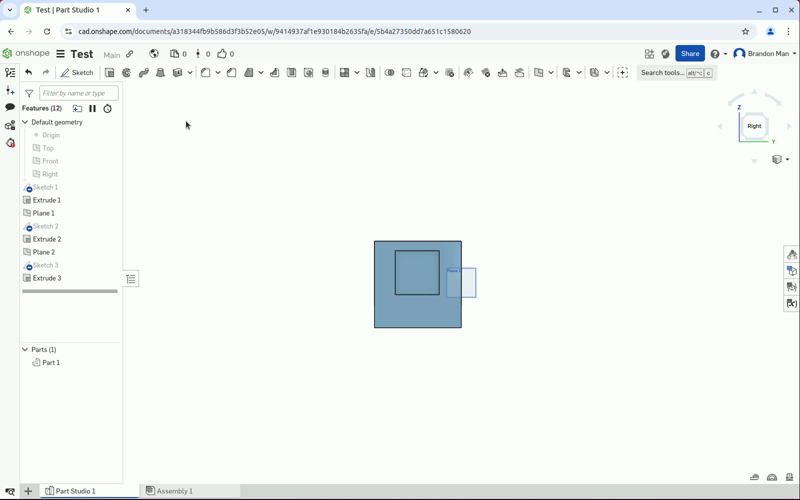
key(shift+h)
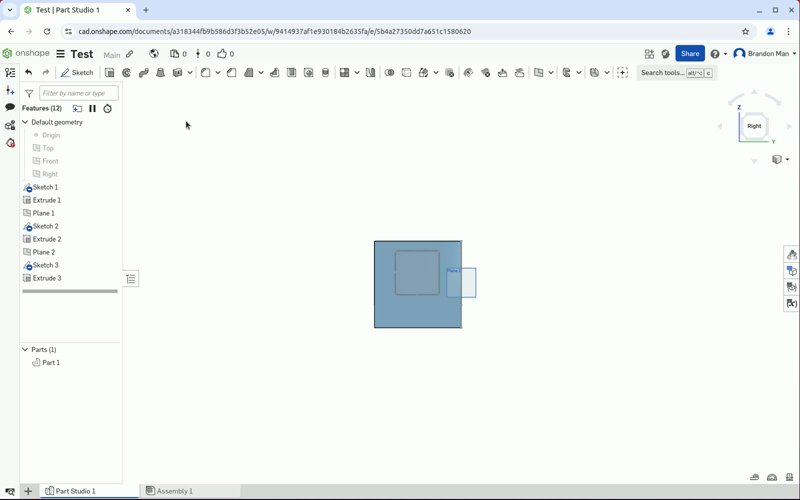
key(shift+h)
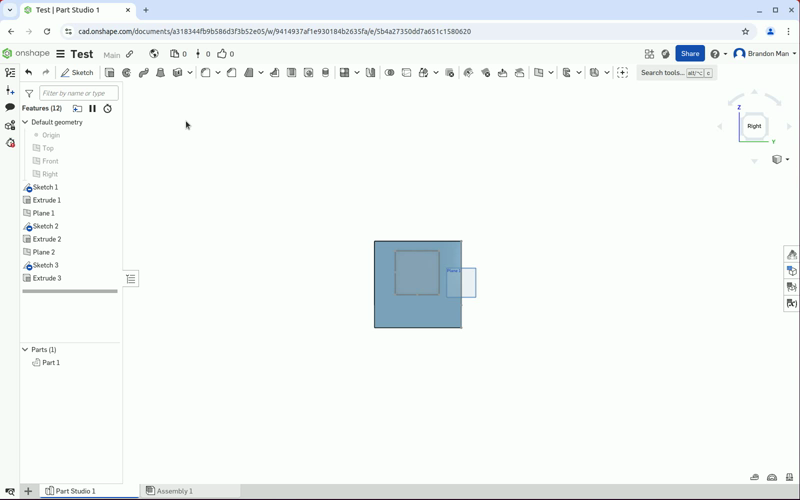
key(shift+7)
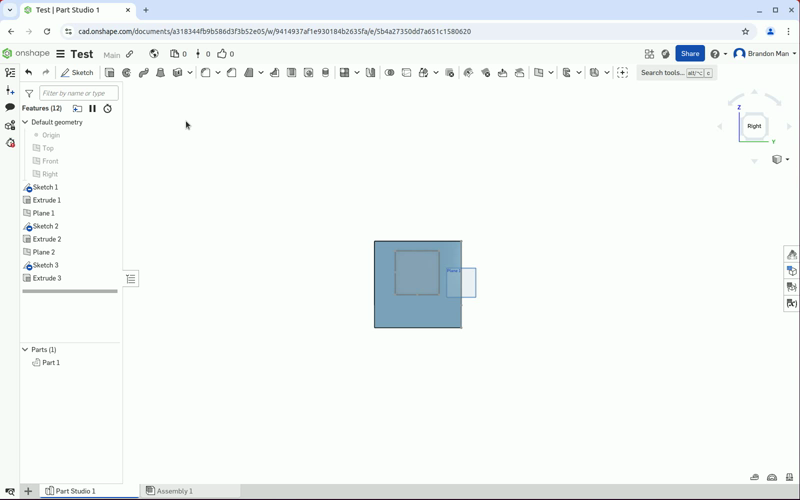
key(right, 2)
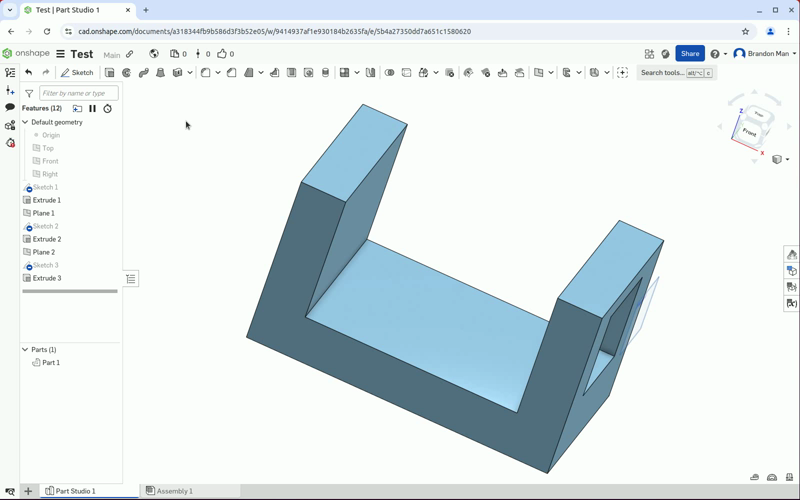
key(down, 2)
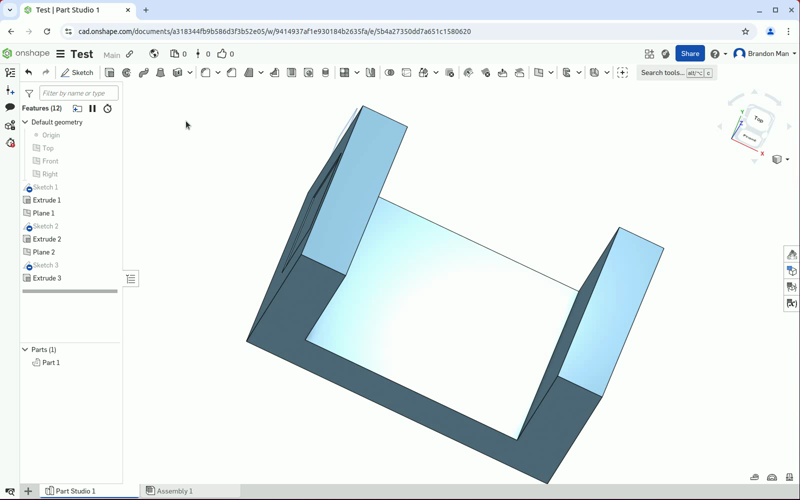
key(up, 2)
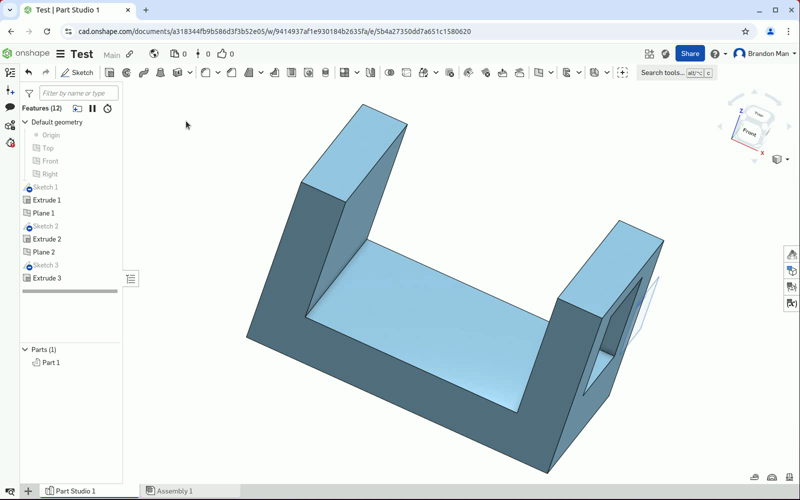
key(left, 2)
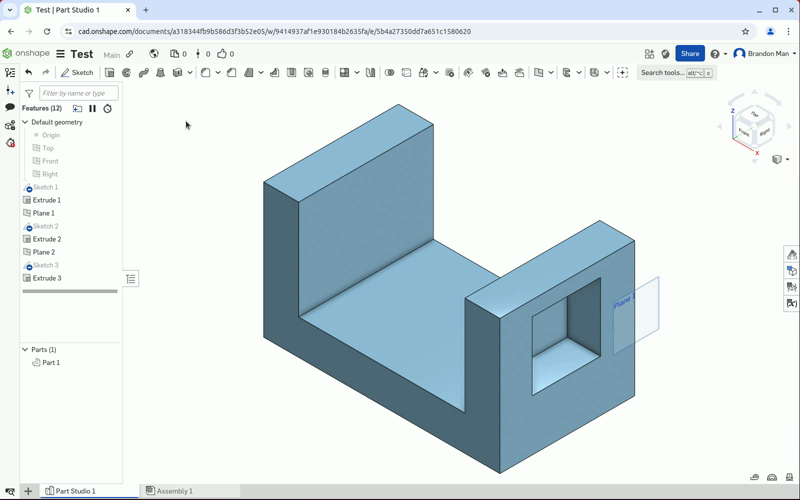
mouse_move(73, 189)
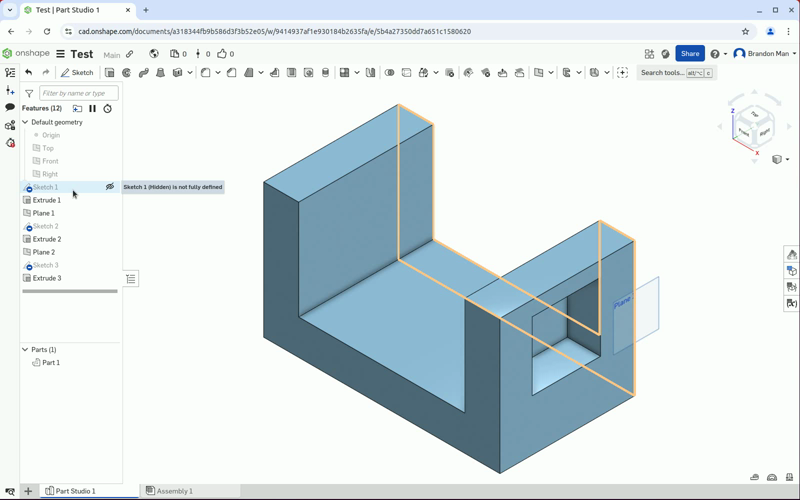
click(73, 189)